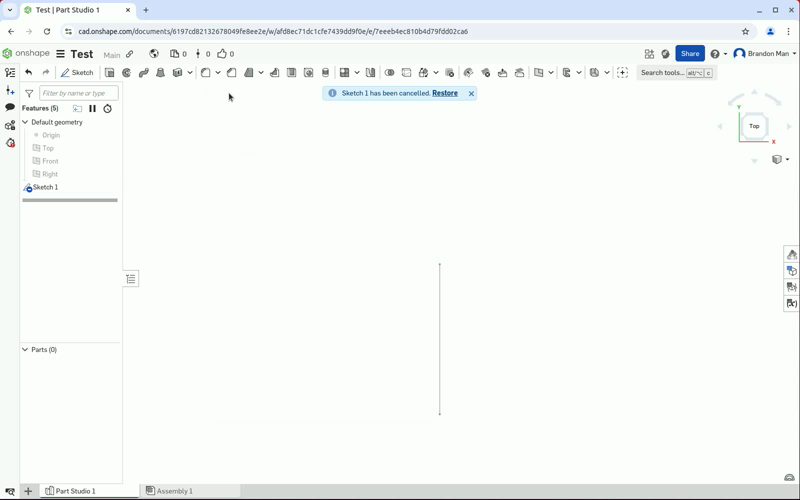
key(shift+h)
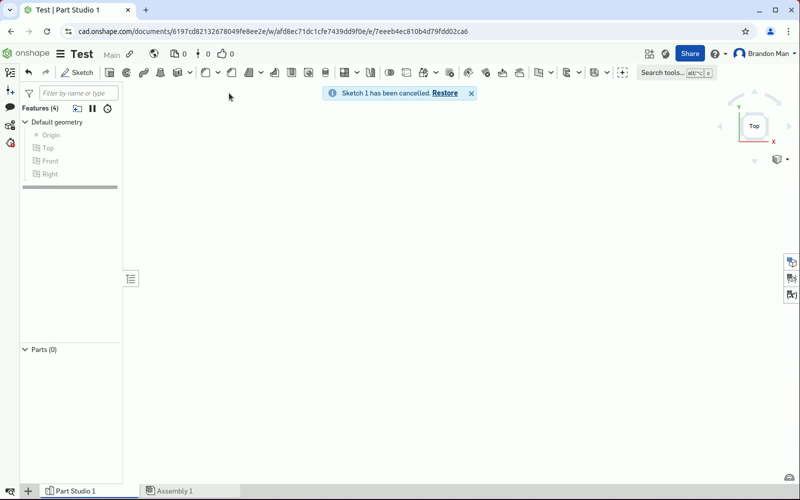
key(shift+s)
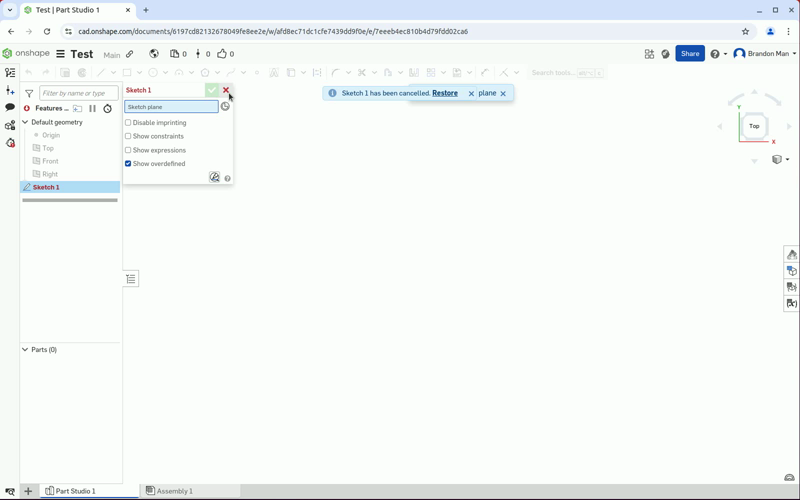
mouse_move(73, 150)
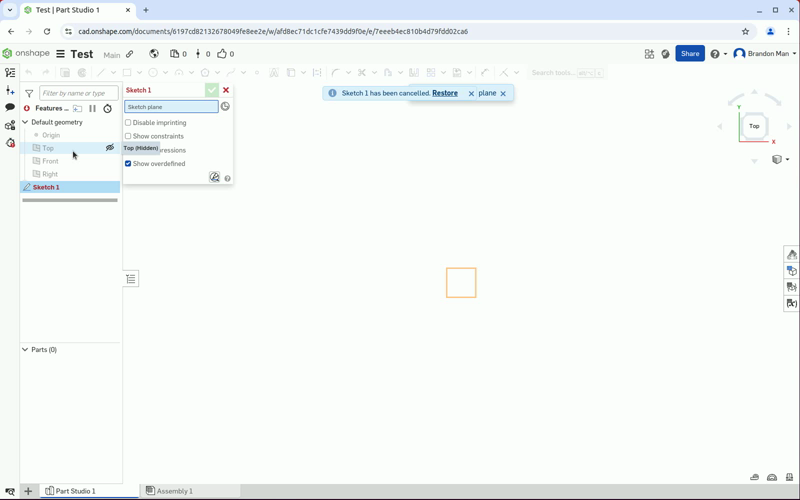
click(73, 150)
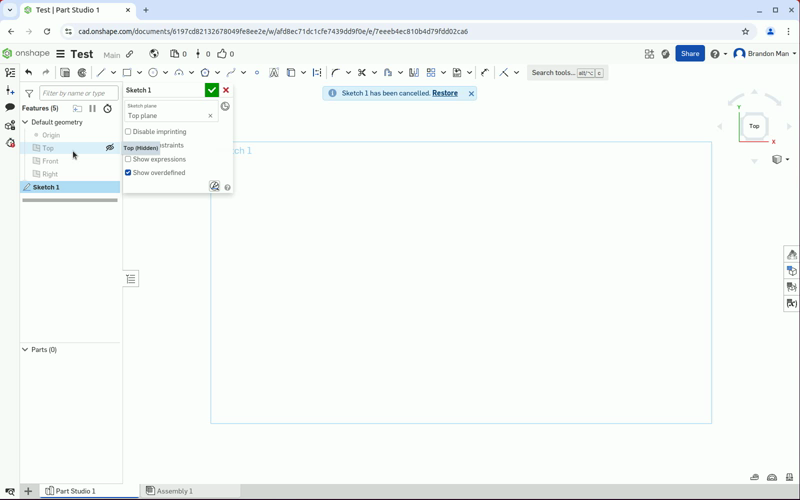
mouse_move(73, 352)
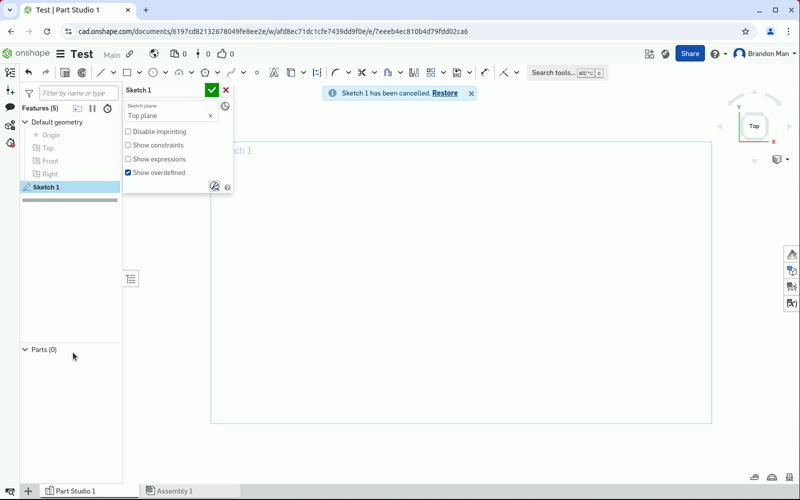
key(y)
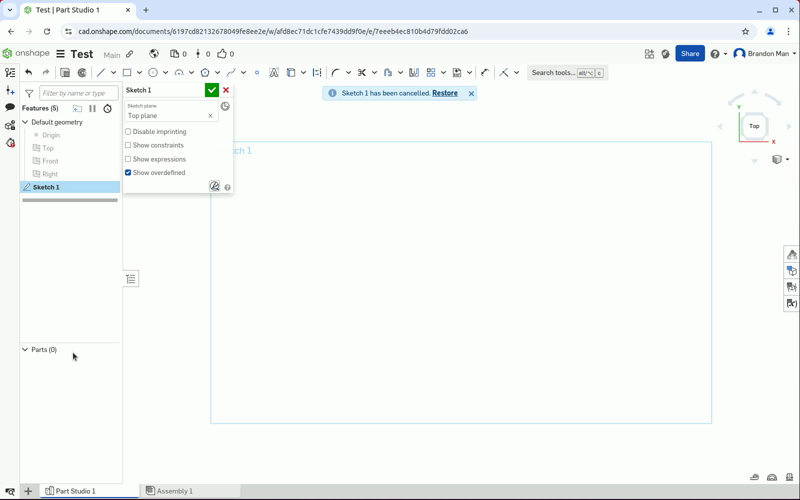
key(c)
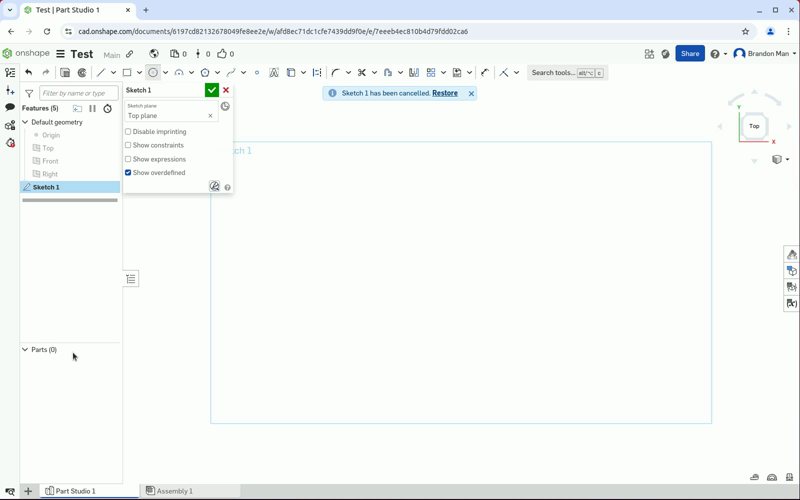
key_down(shift)
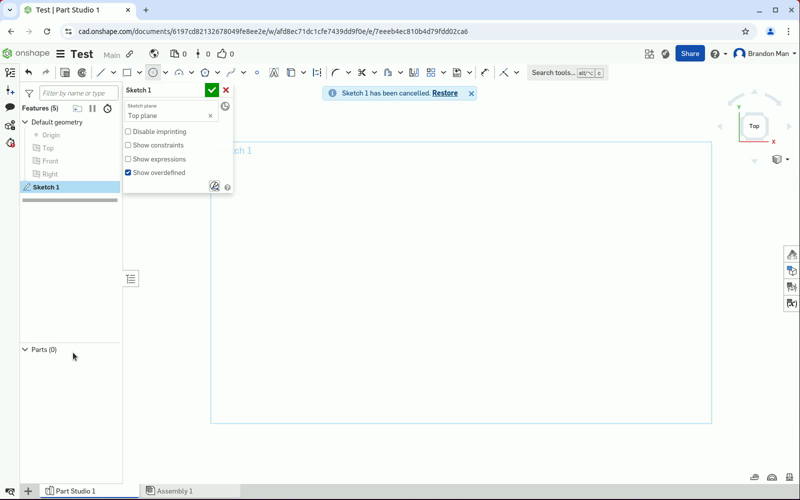
mouse_move(461, 282)
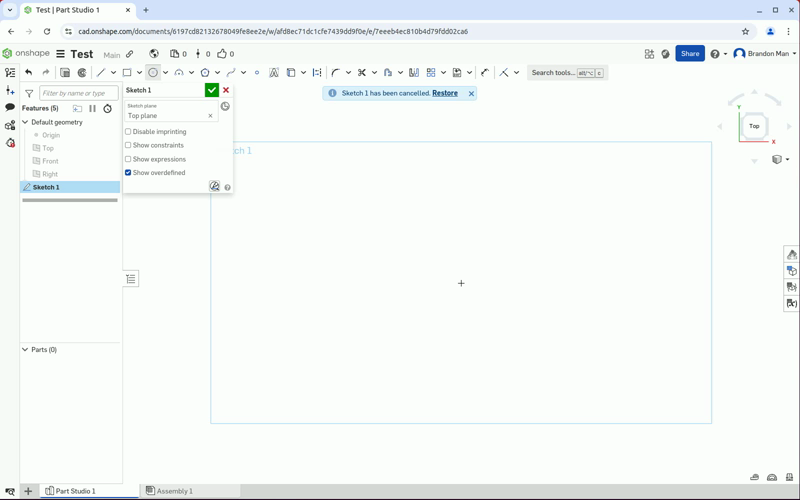
click(461, 282)
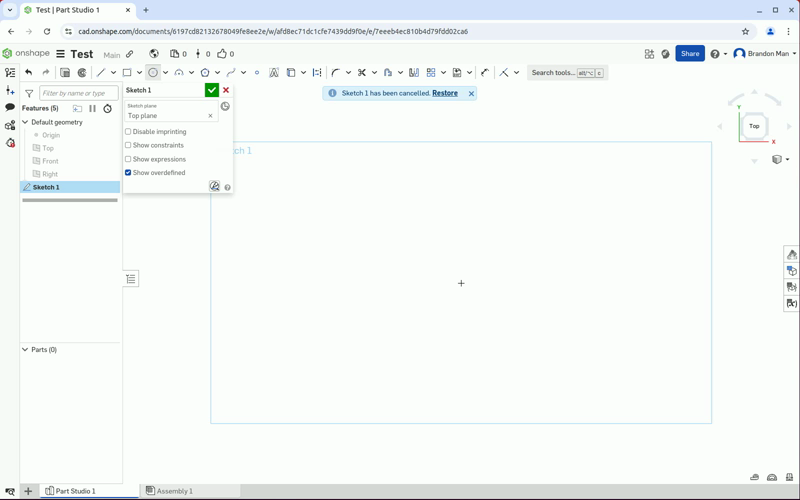
key_up(shift)
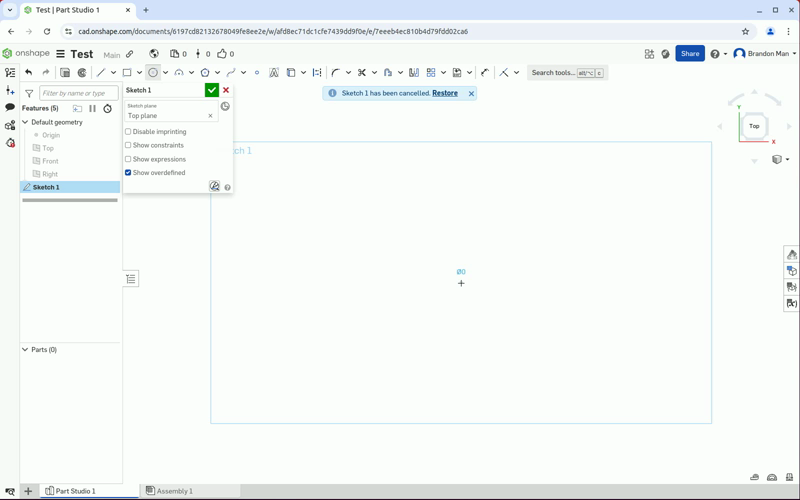
mouse_move(574, 282)
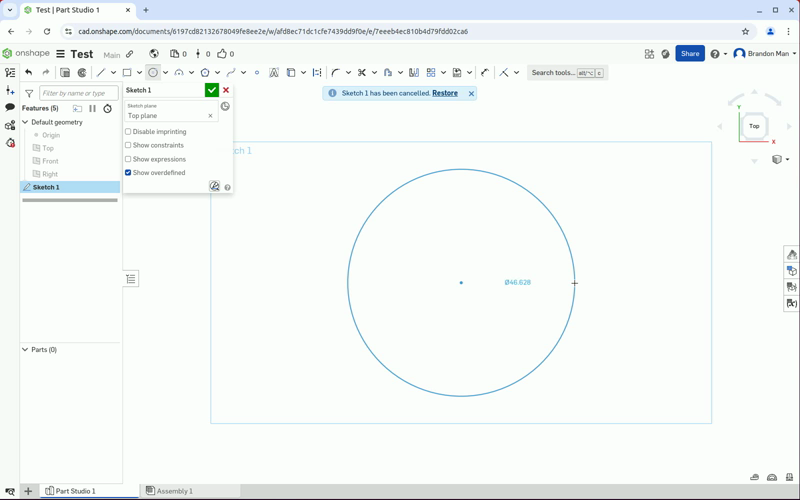
click(574, 282)
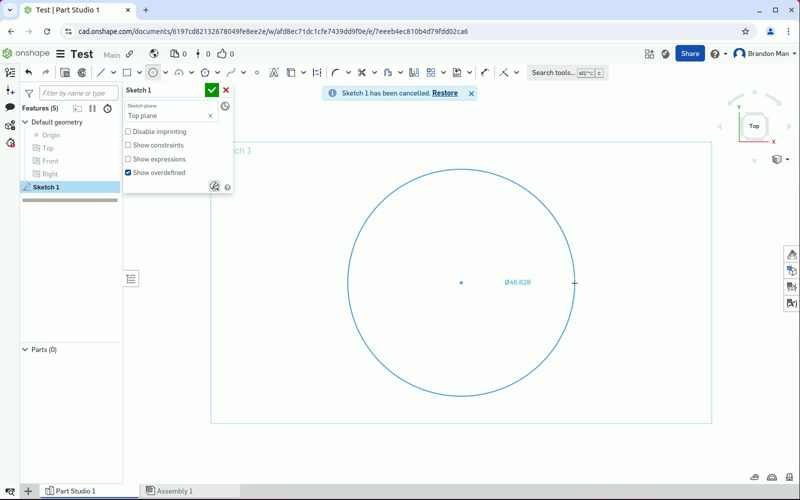
key(esc)
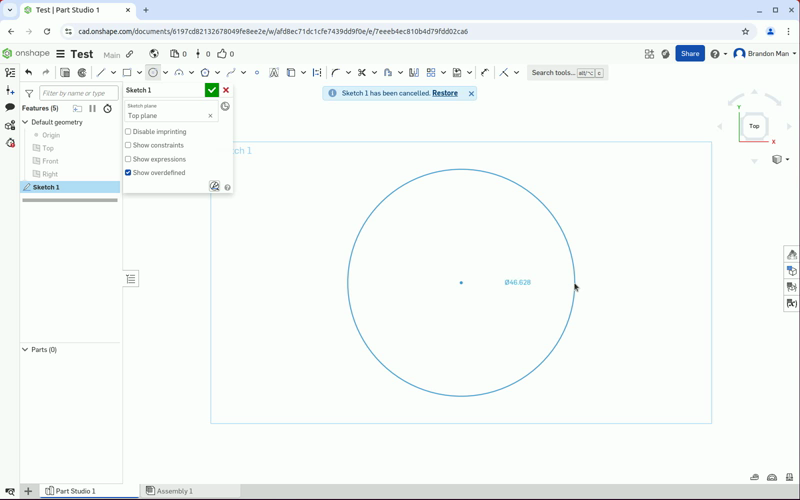
mouse_move(512, 331)
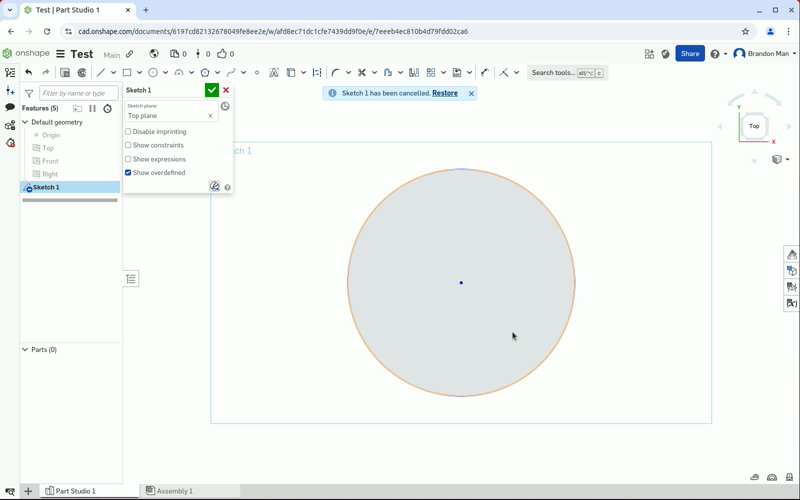
click(512, 331)
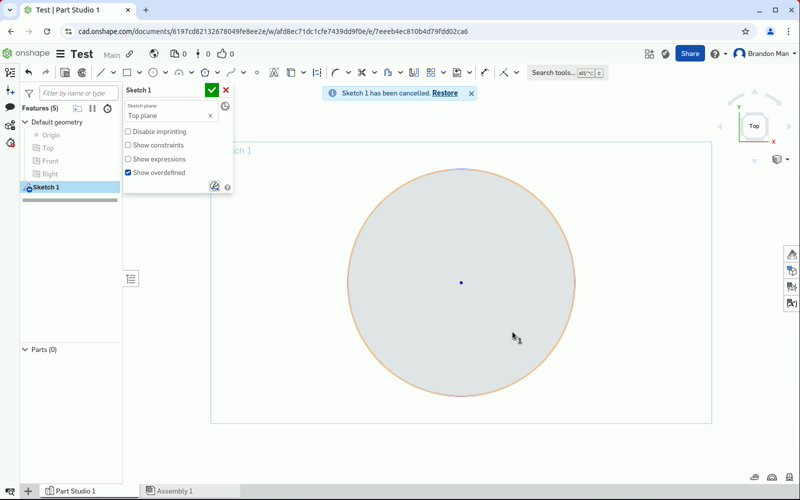
mouse_move(73, 352)
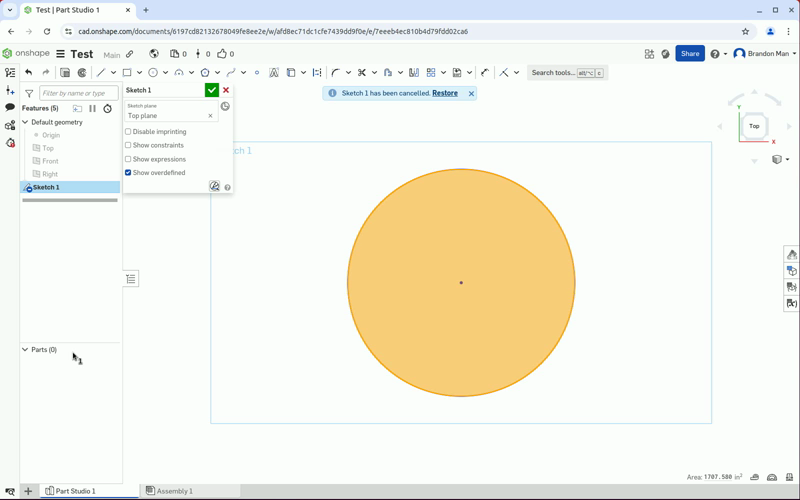
key(shift+y)
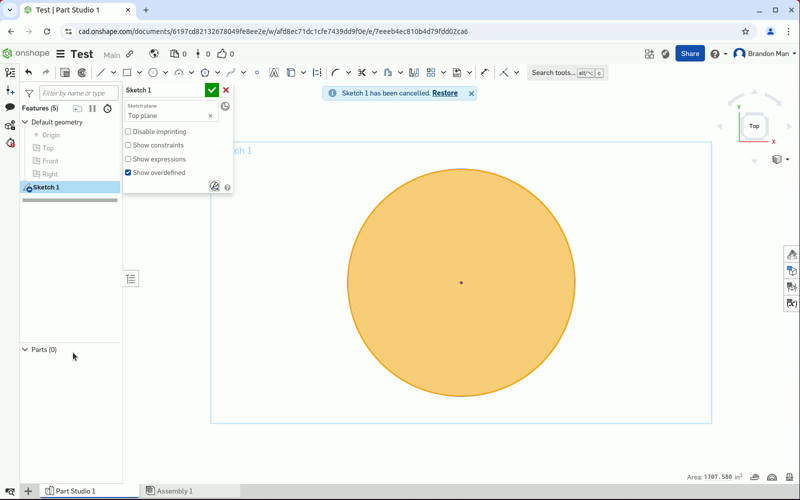
key(shift+e)
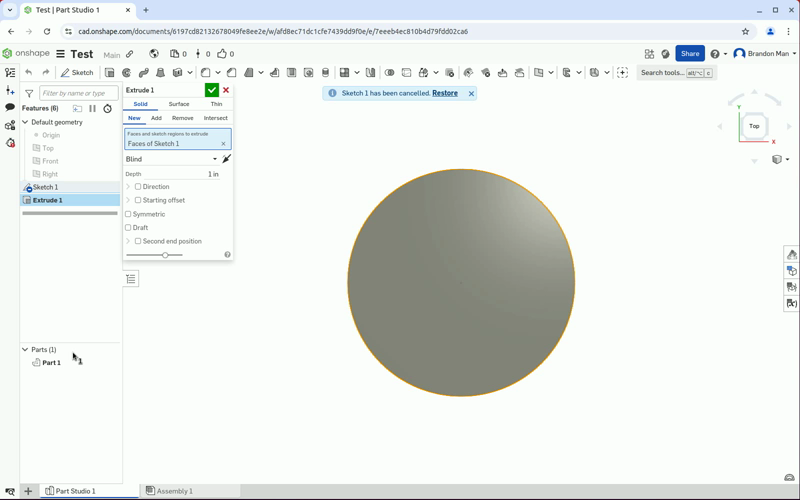
mouse_move(143, 106)
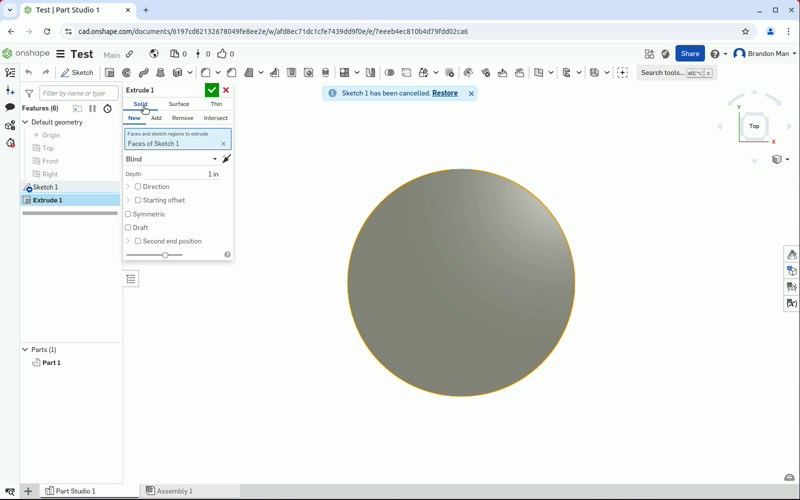
click(143, 106)
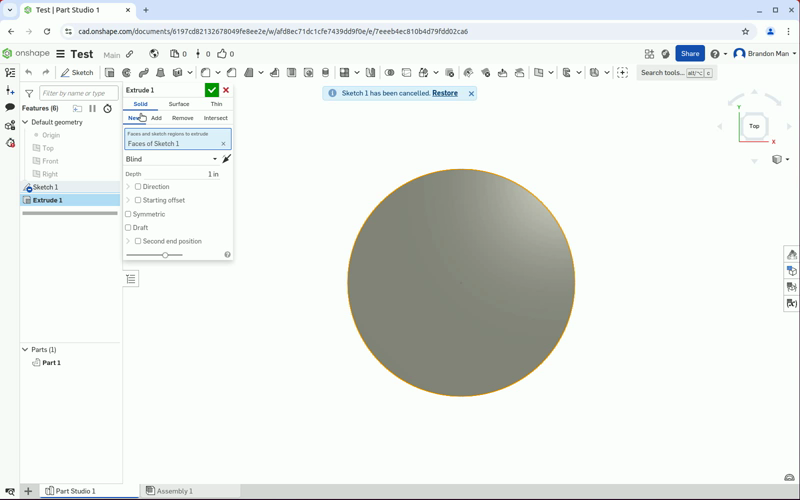
mouse_move(137, 120)
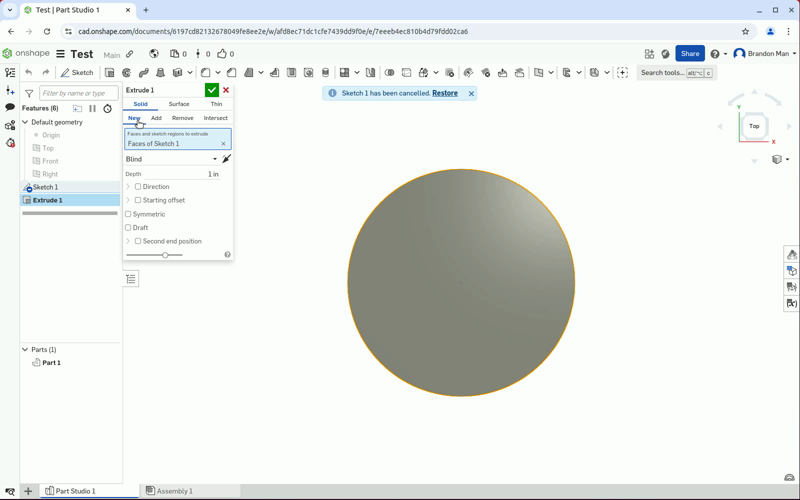
click(137, 120)
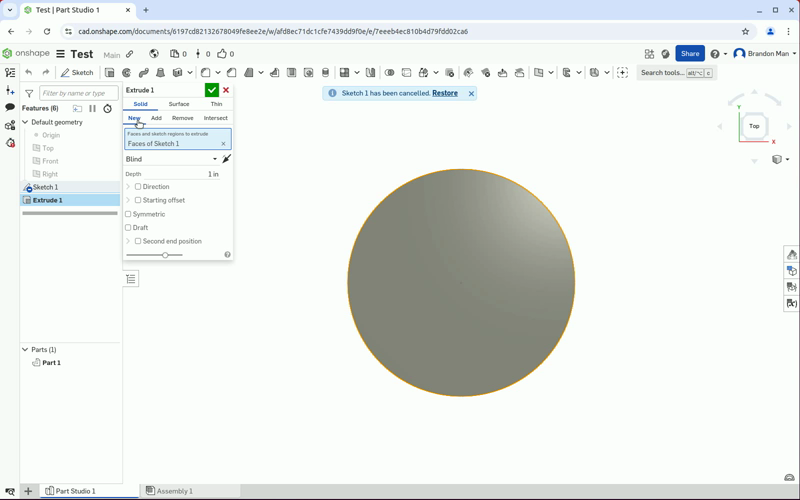
key(tab, 4)
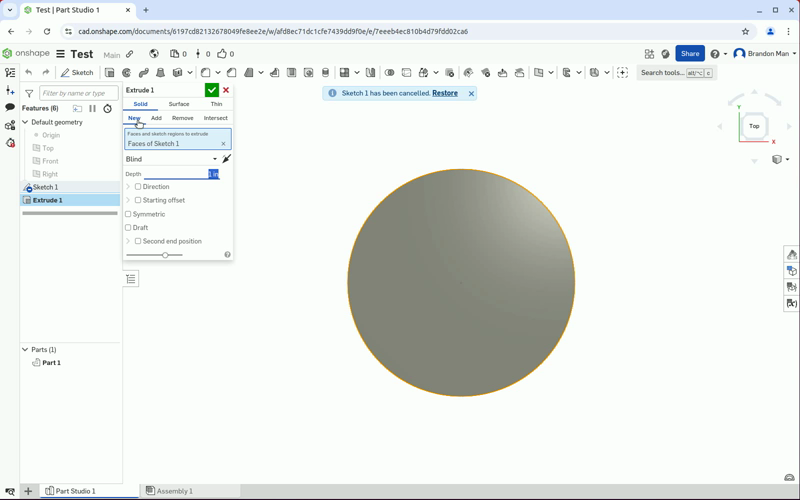
text(-10.11)
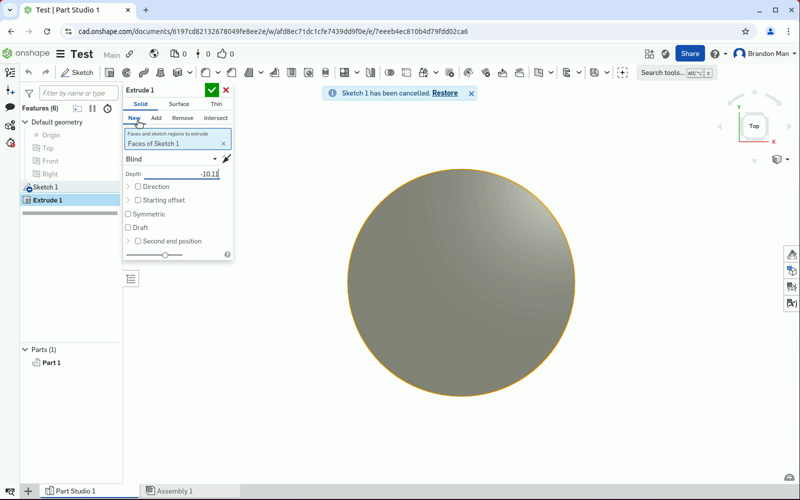
key(enter)
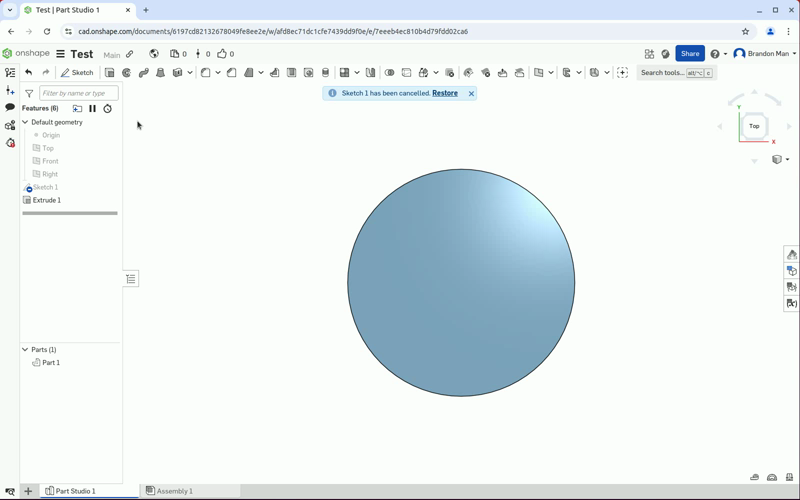
key(shift+h)
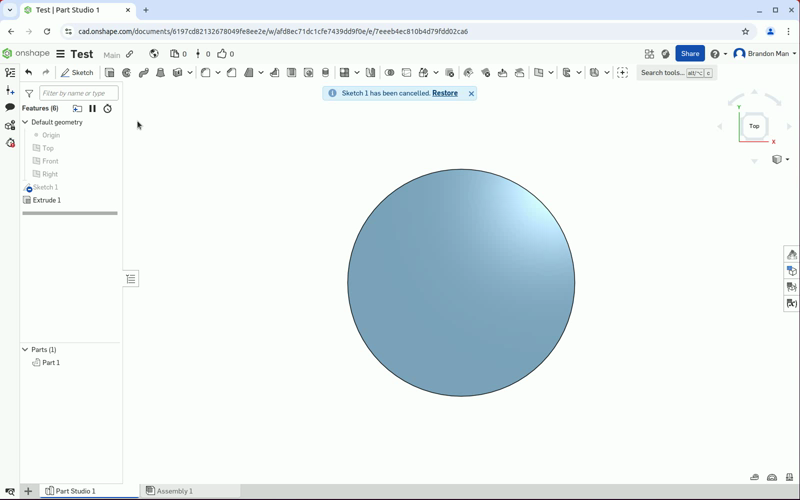
key(shift+h)
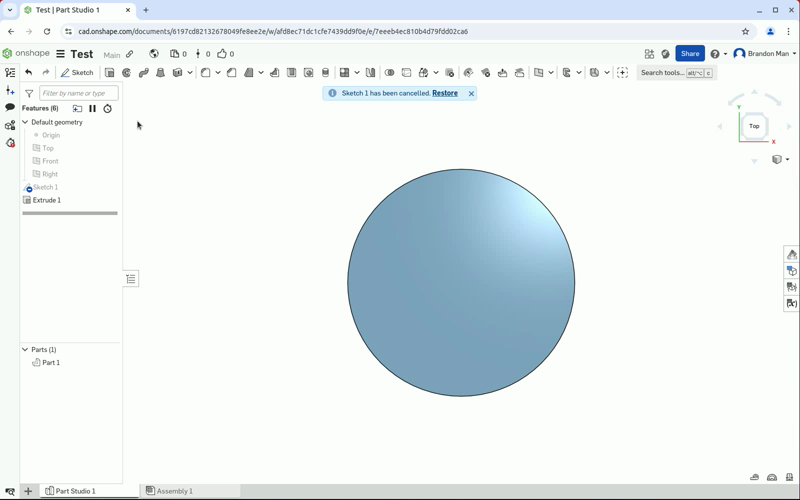
mouse_move(73, 189)
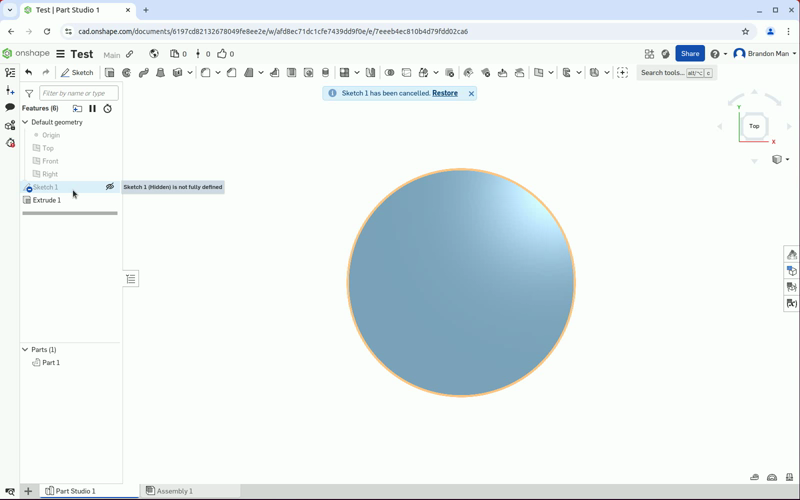
click(73, 189)
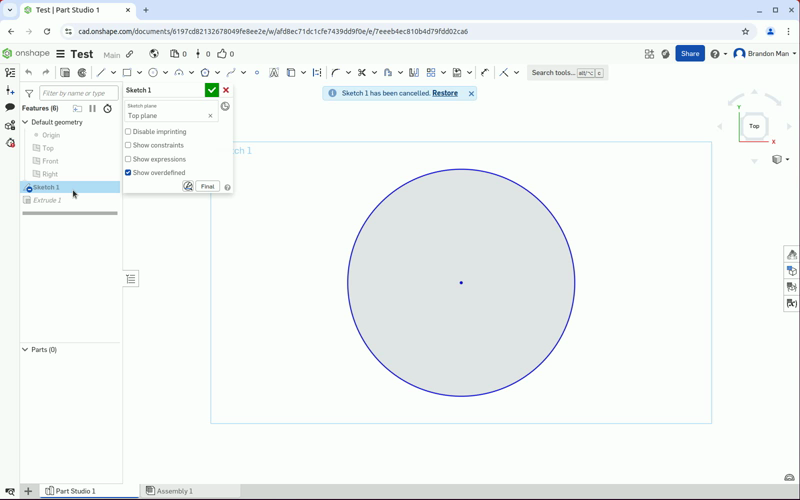
mouse_move(229, 92)
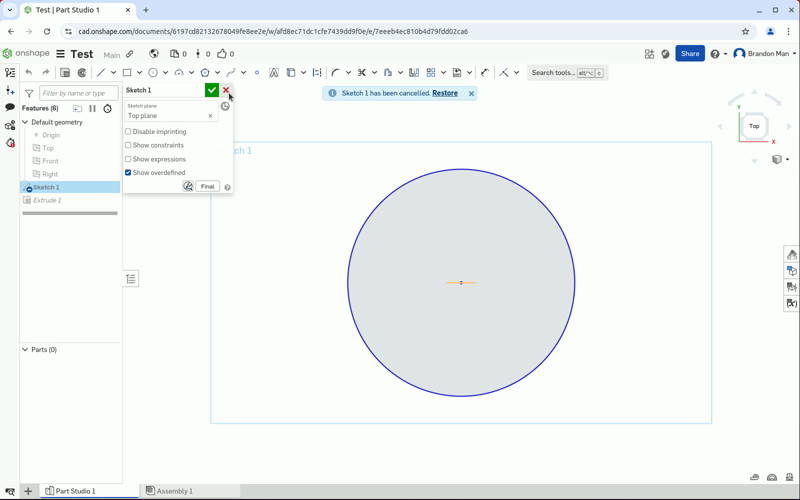
click(229, 92)
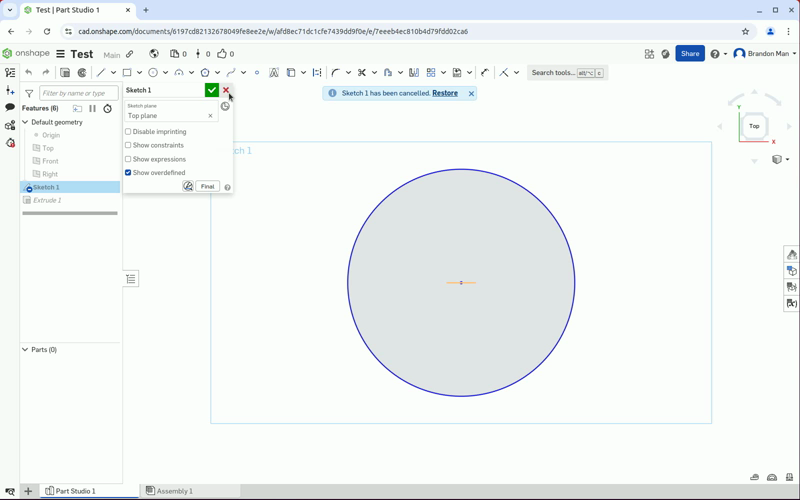
key(shift+s)
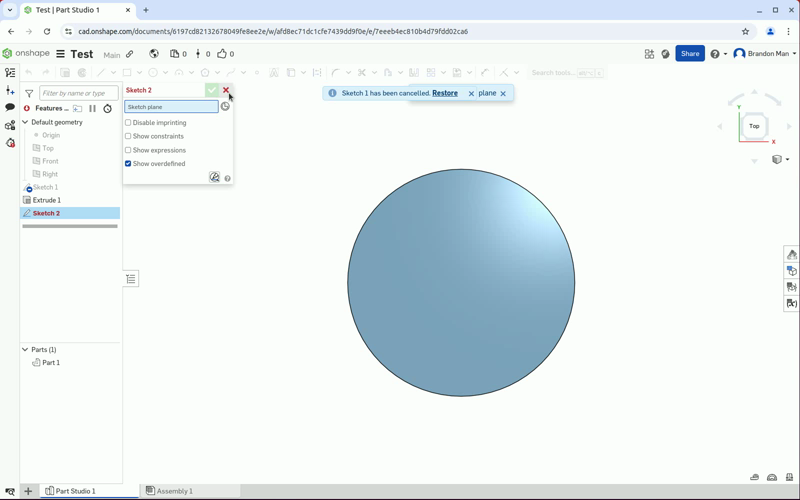
mouse_move(73, 150)
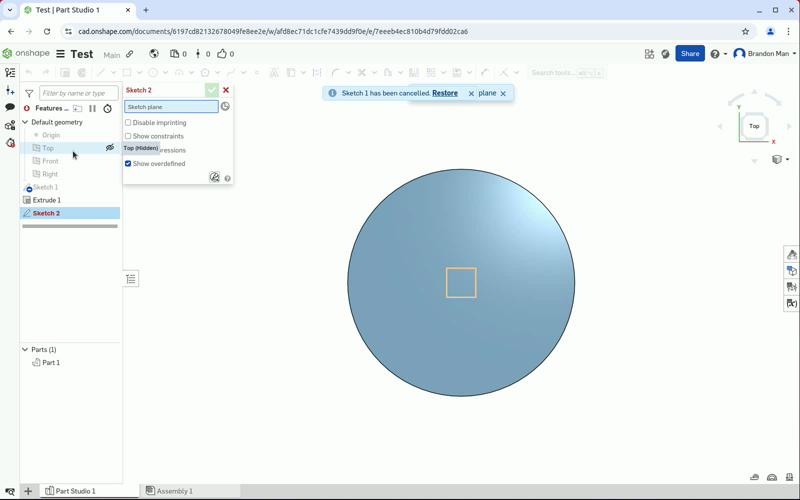
click(73, 150)
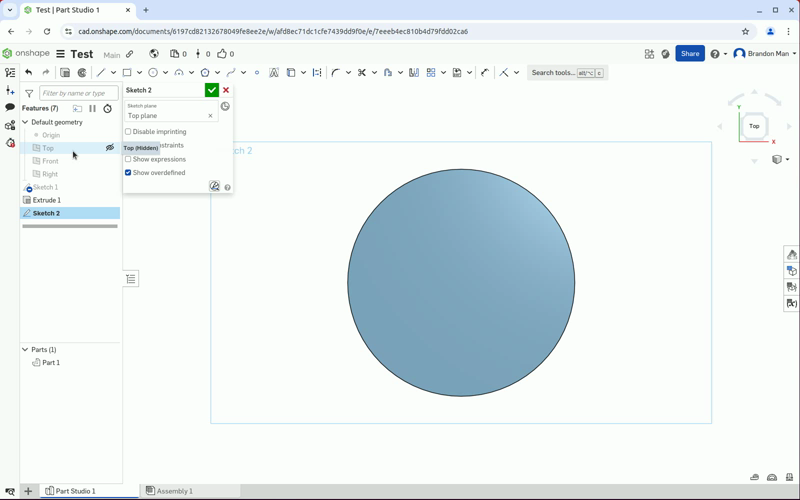
mouse_move(73, 352)
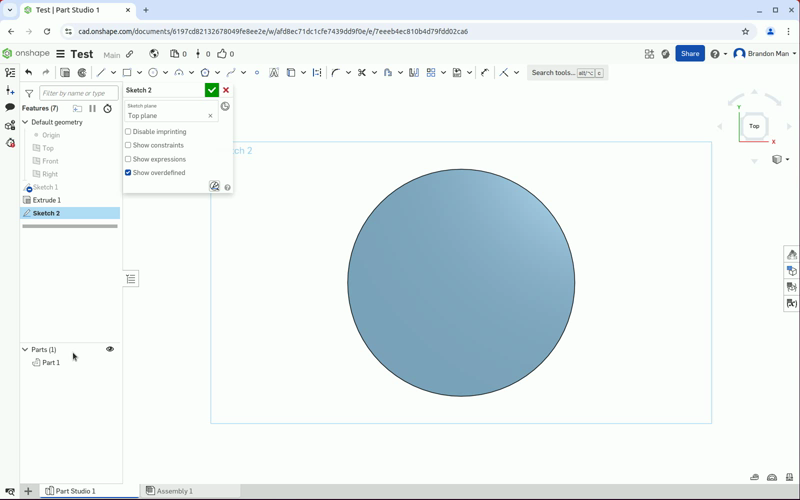
key(y)
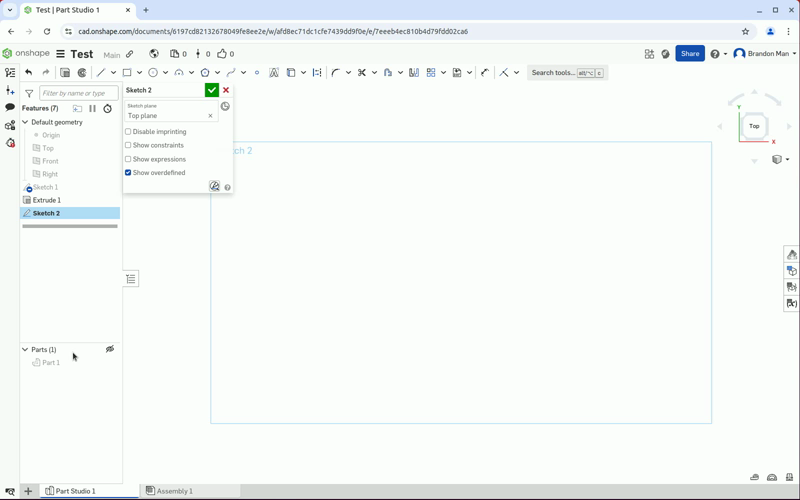
key(c)
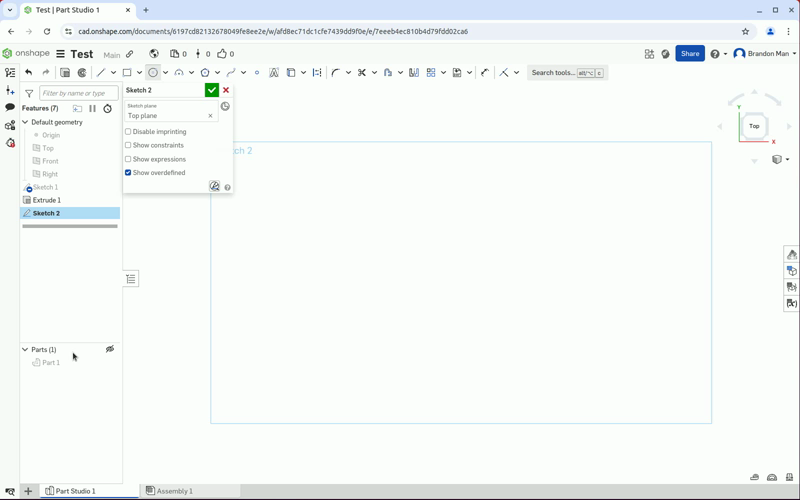
key_down(shift)
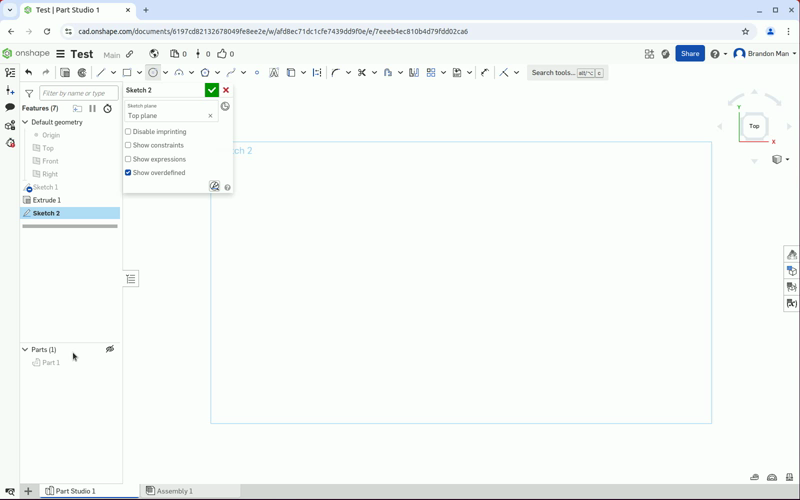
mouse_move(434, 217)
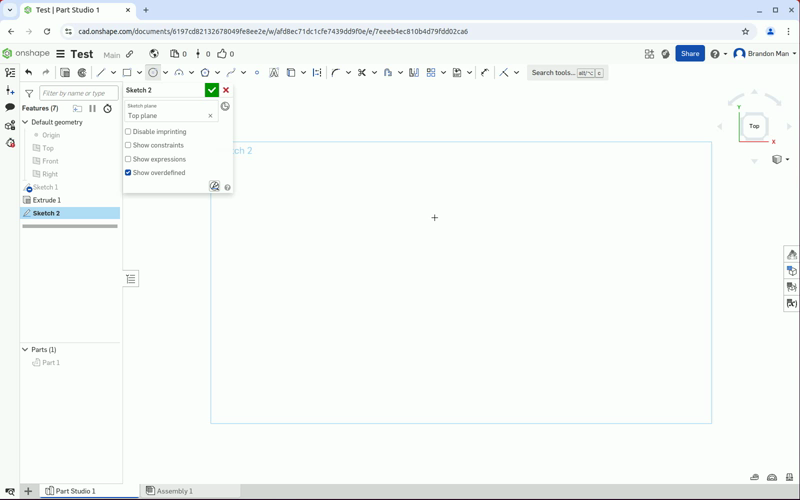
click(434, 217)
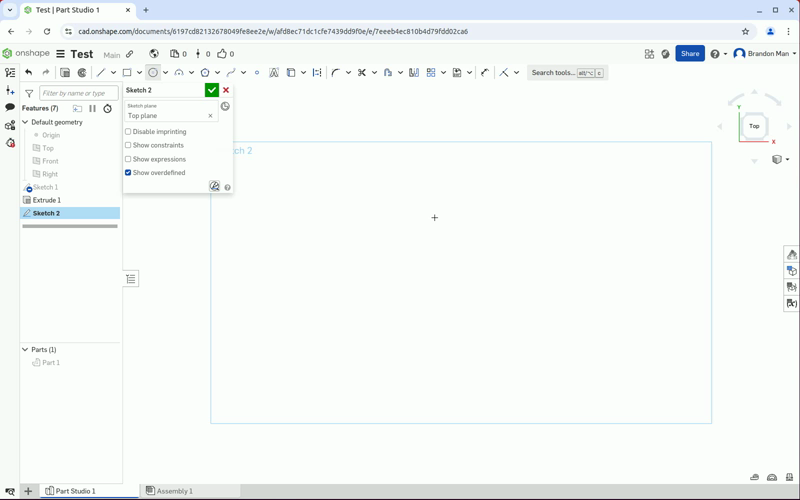
key_up(shift)
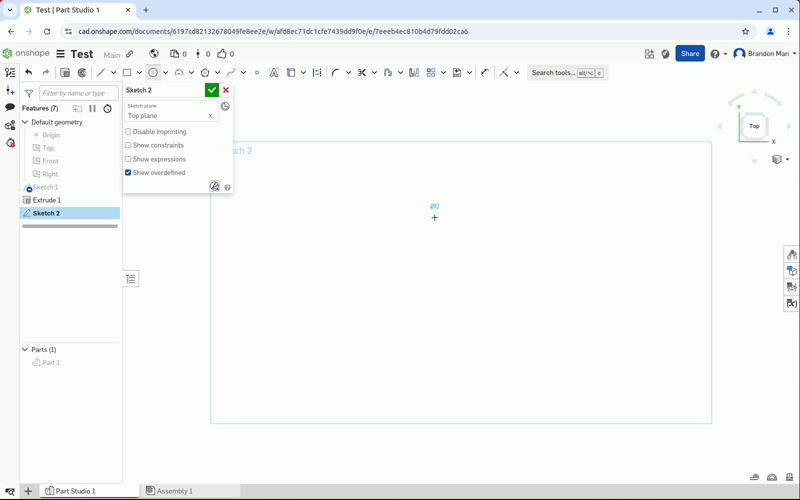
mouse_move(454, 217)
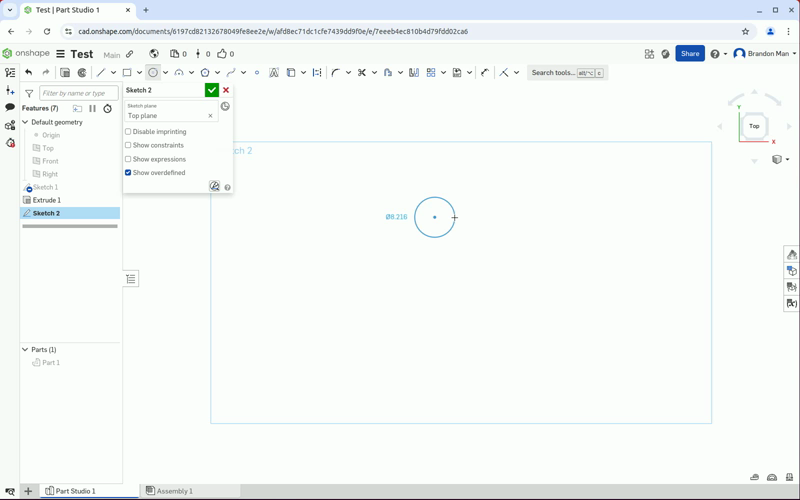
click(454, 217)
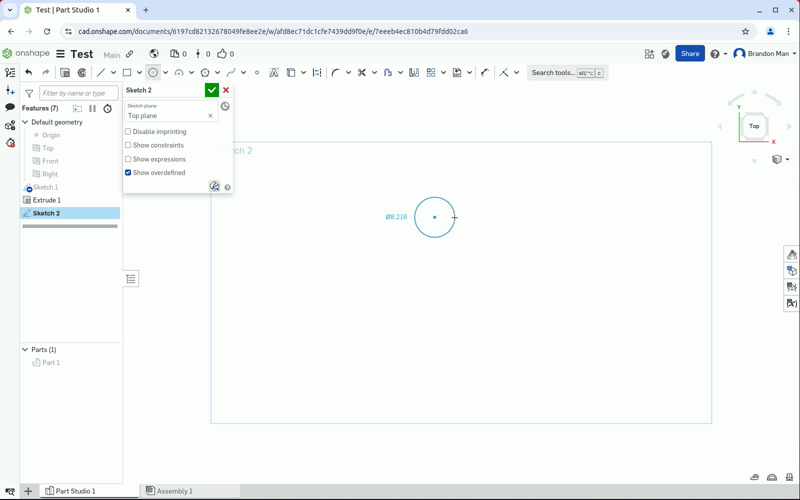
key(esc)
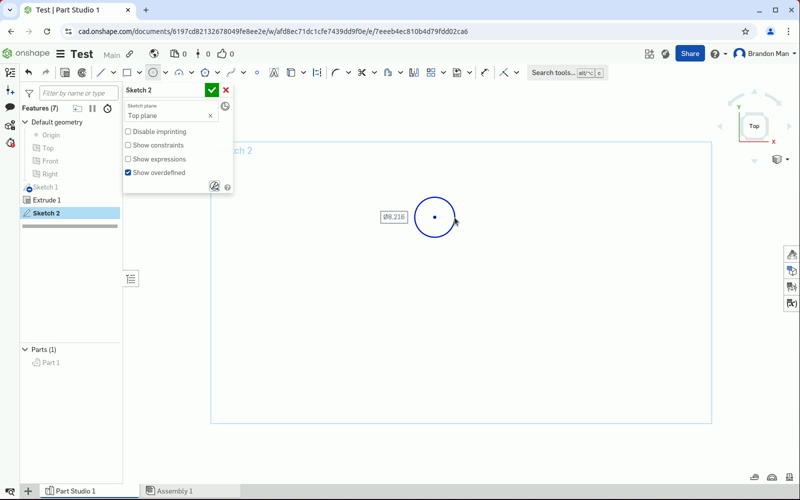
mouse_move(426, 211)
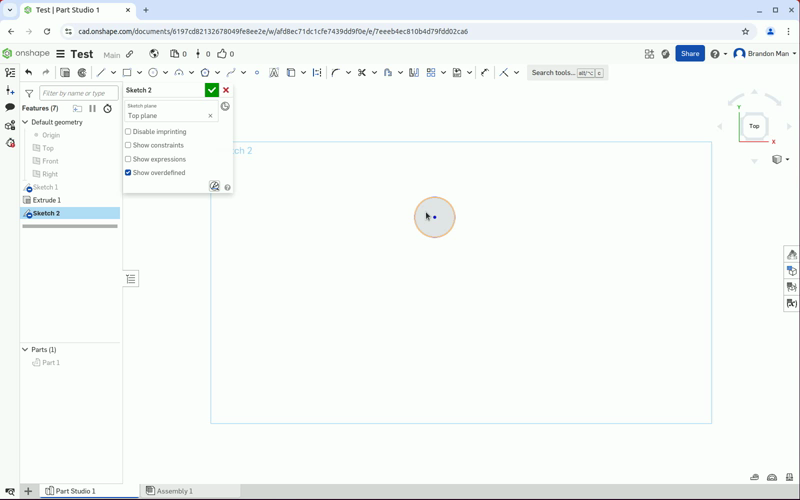
scroll(6)
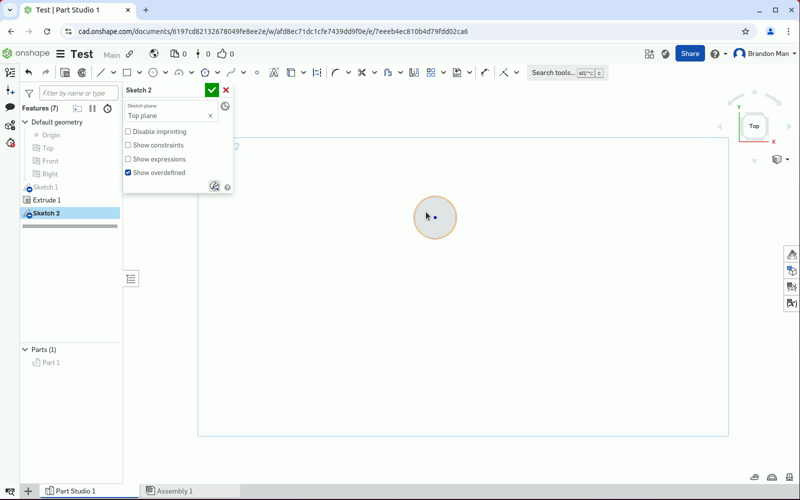
scroll(6)
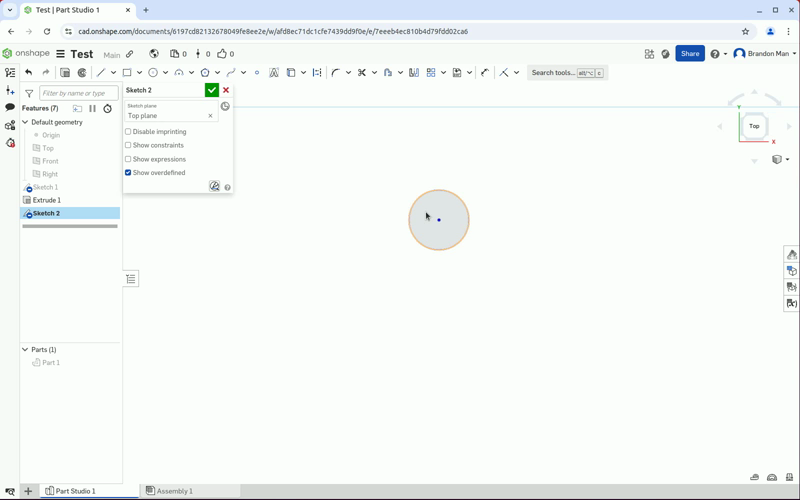
scroll(6)
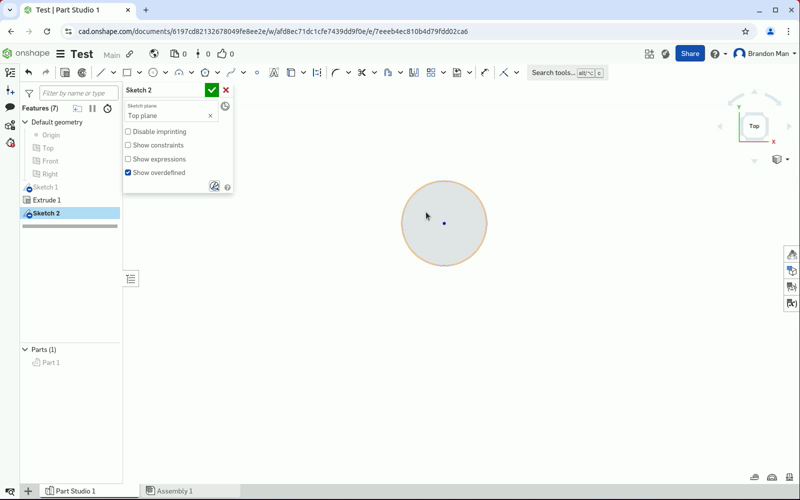
scroll(6)
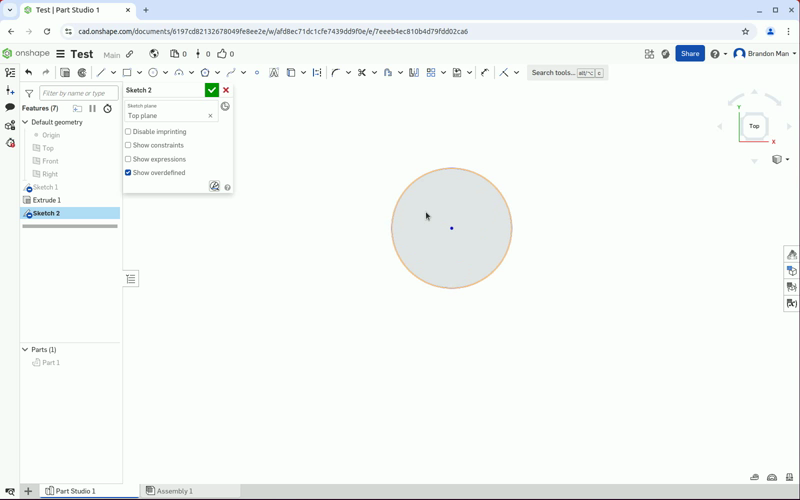
scroll(6)
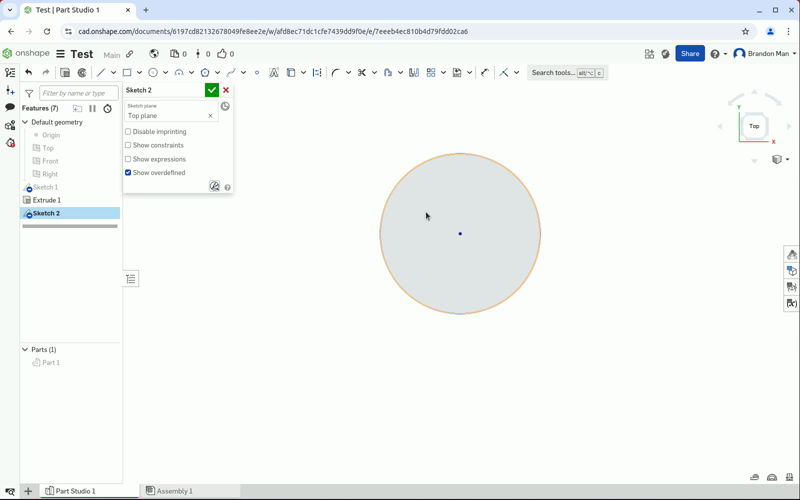
scroll(6)
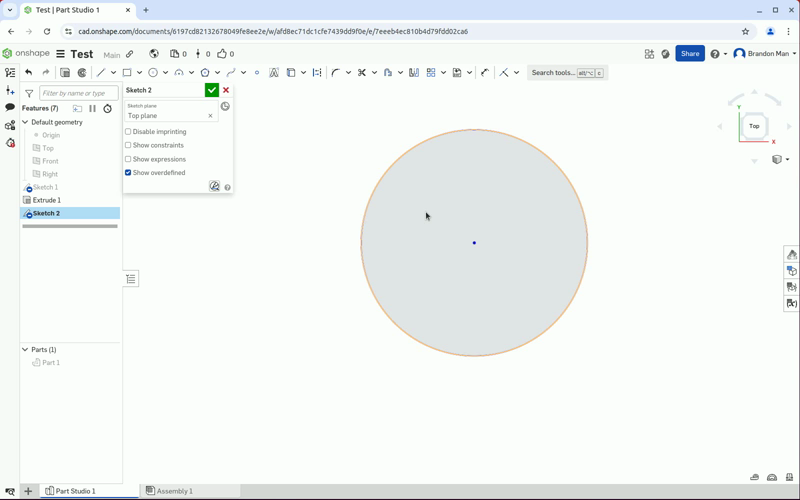
scroll(6)
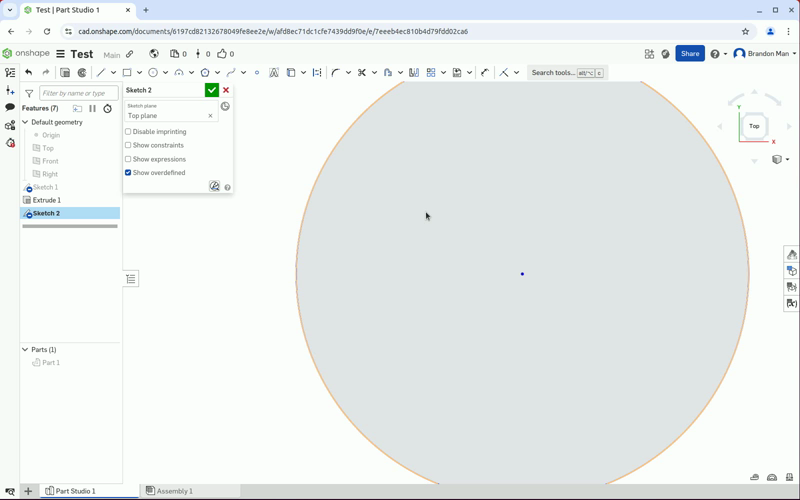
click(426, 211)
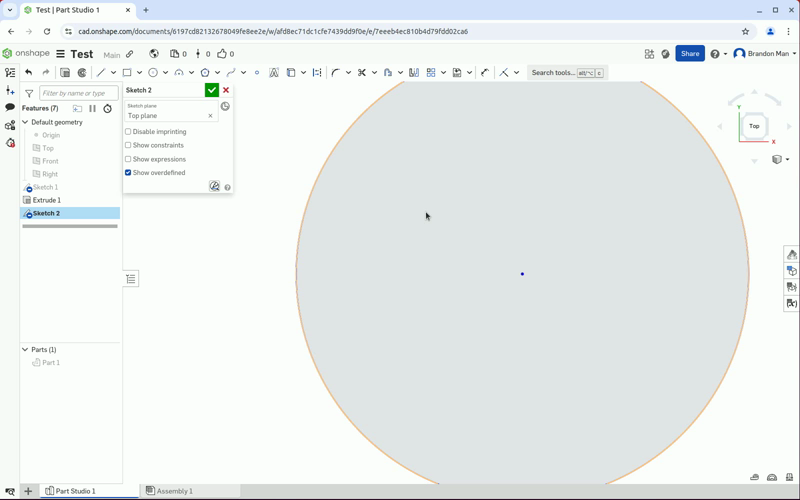
scroll(-6)
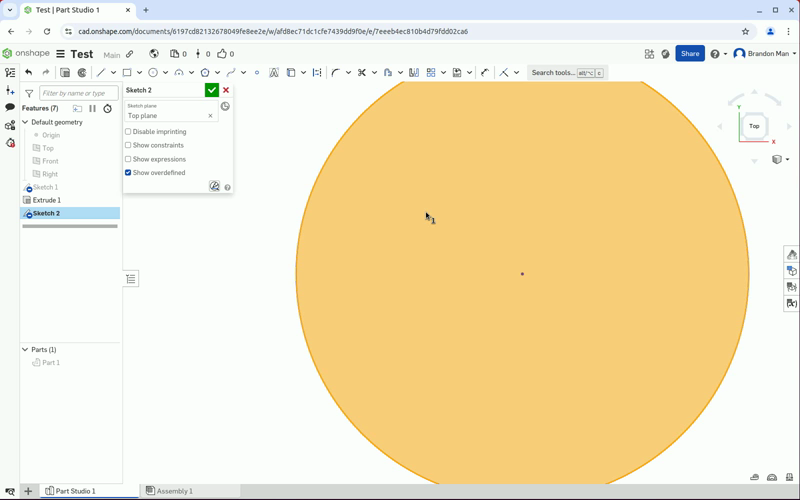
scroll(-6)
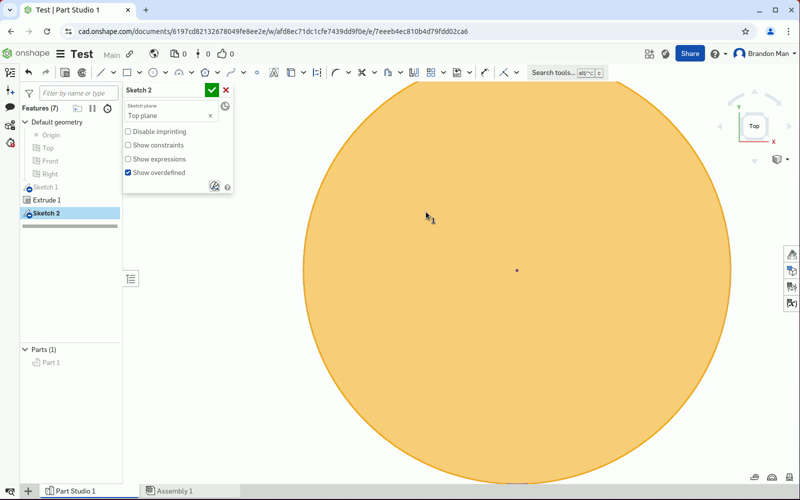
scroll(-6)
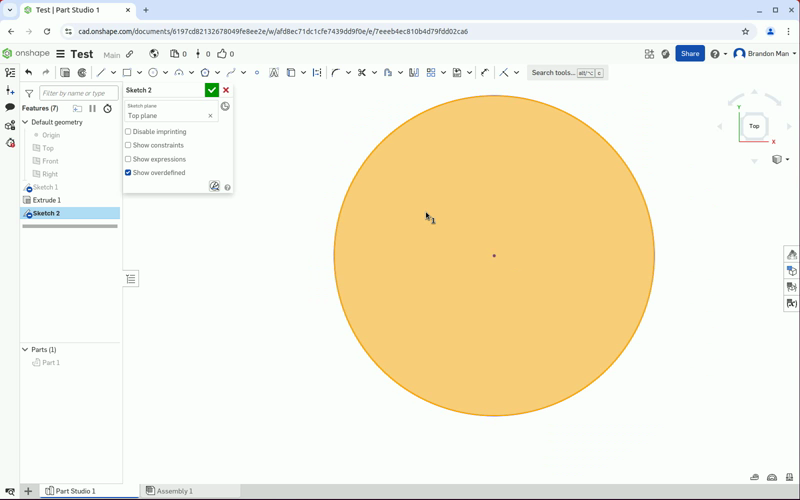
scroll(-6)
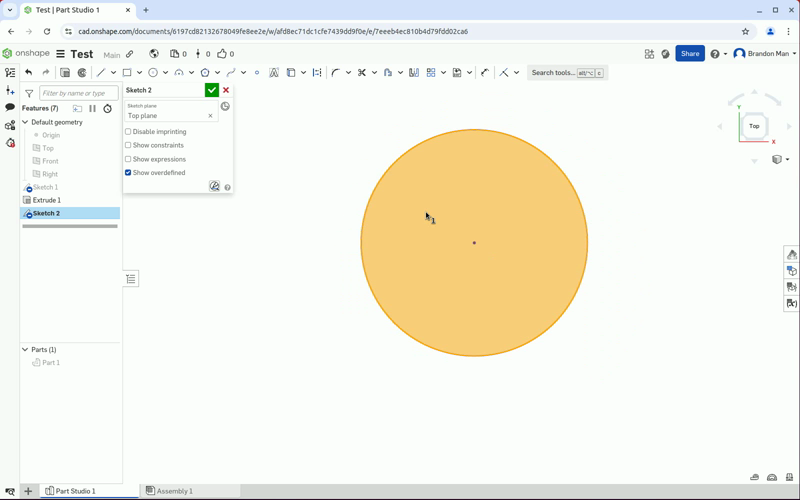
scroll(-6)
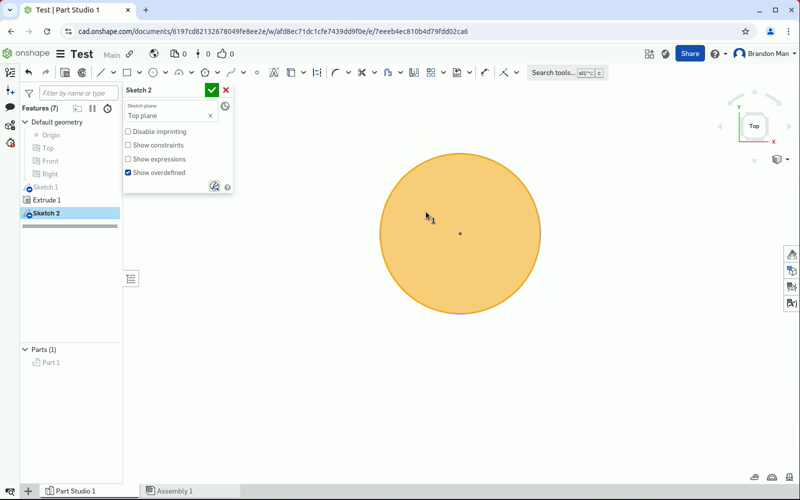
scroll(-6)
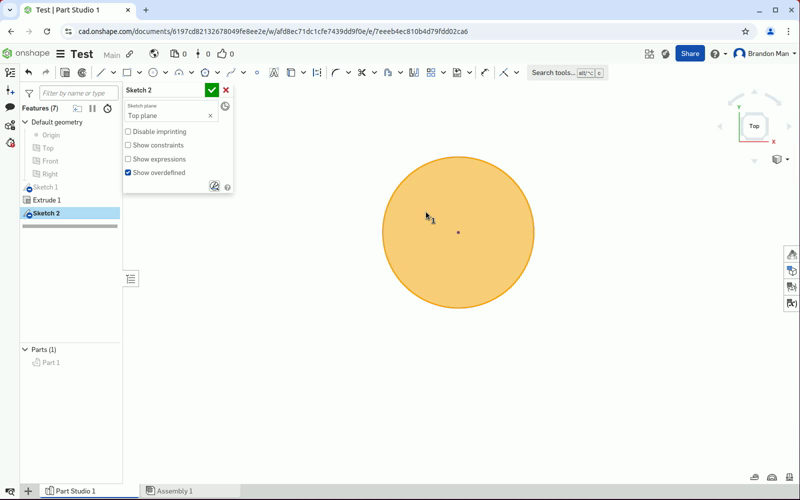
scroll(-6)
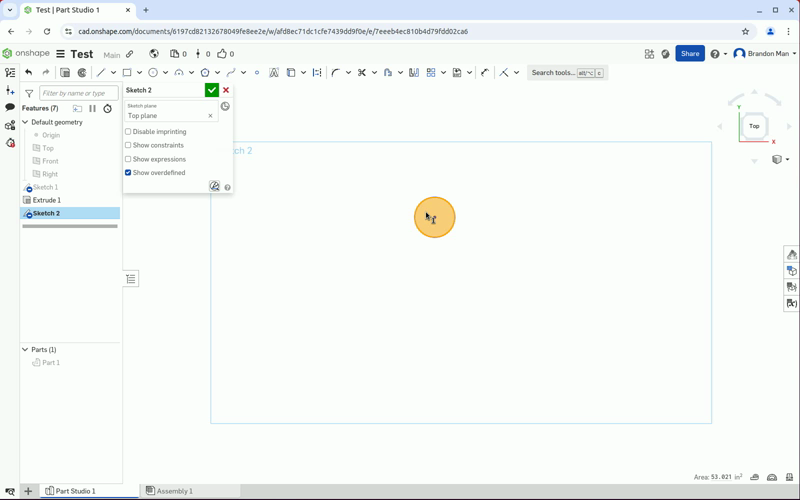
mouse_move(73, 352)
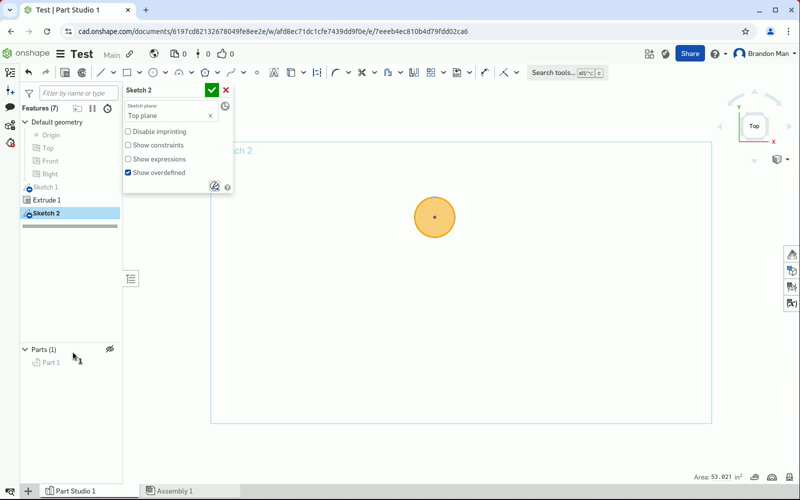
key(shift+y)
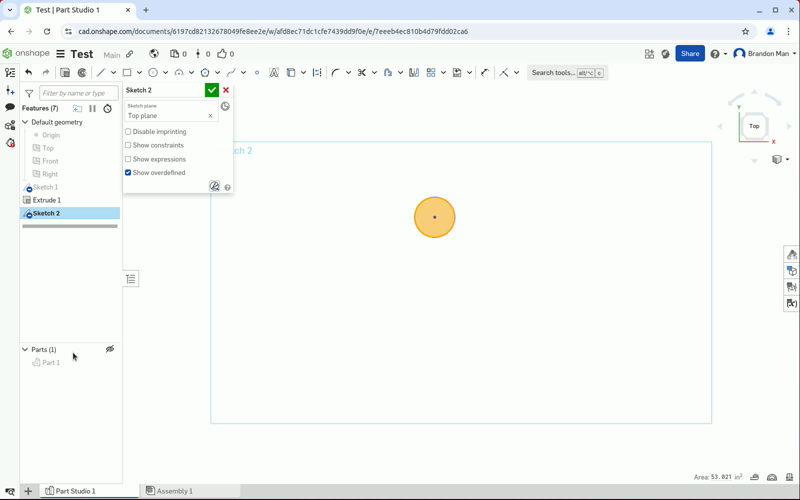
key(shift+e)
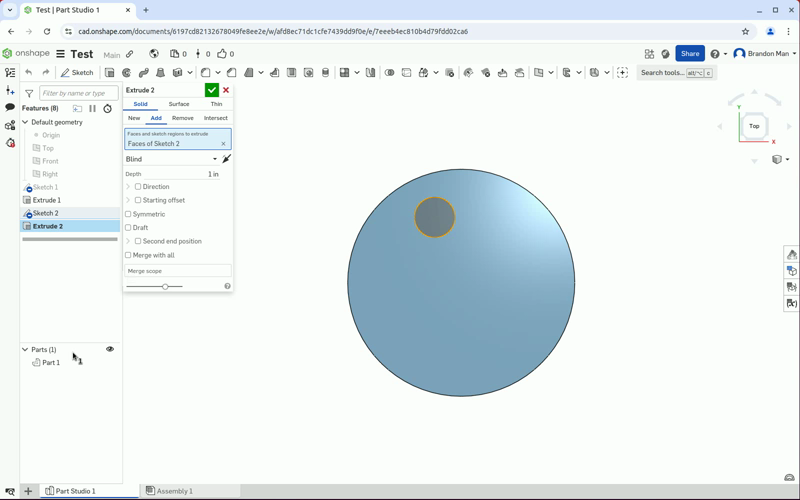
mouse_move(143, 106)
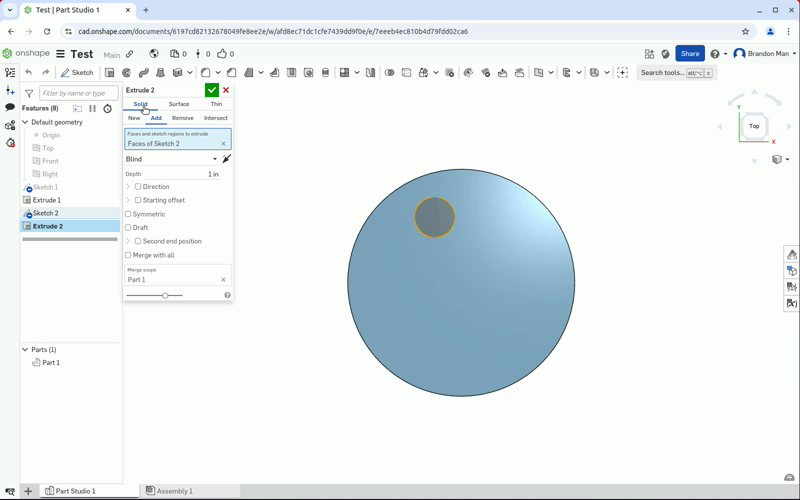
click(143, 106)
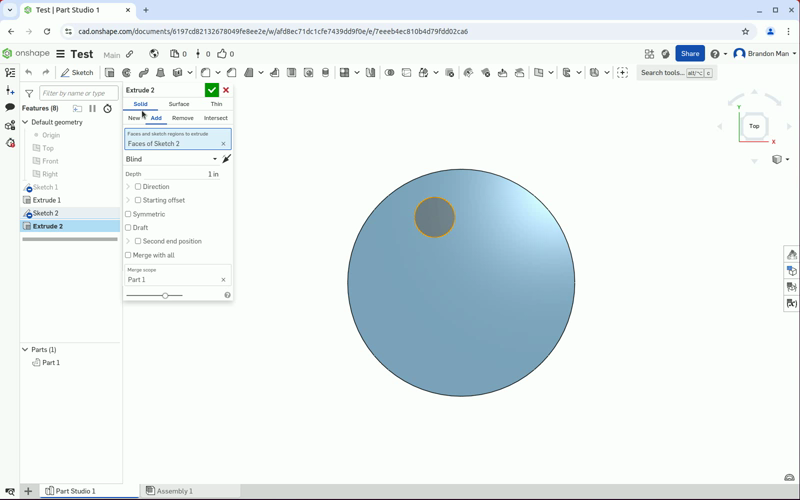
mouse_move(137, 120)
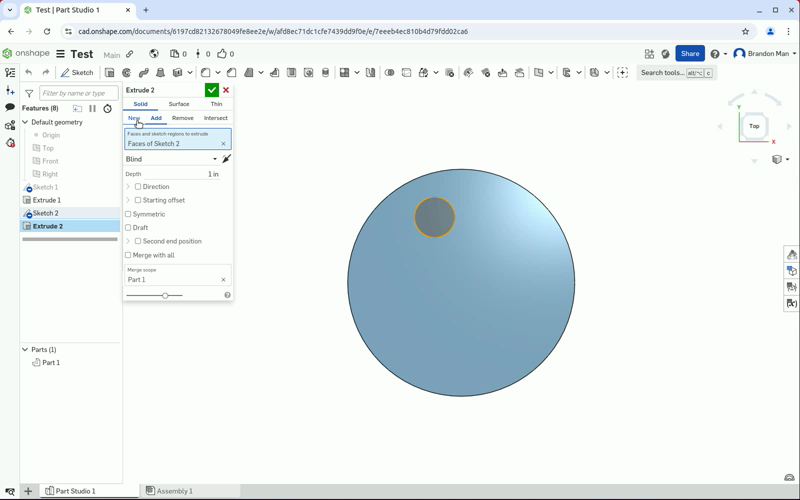
click(137, 120)
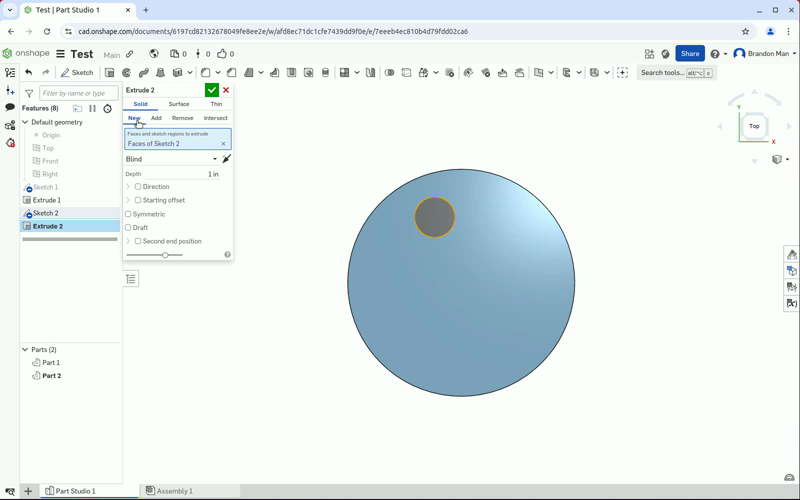
key(tab, 4)
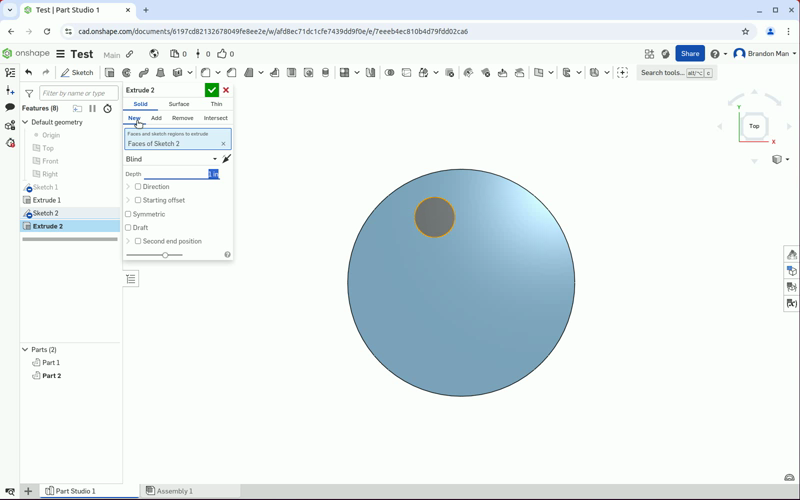
text(2.407)
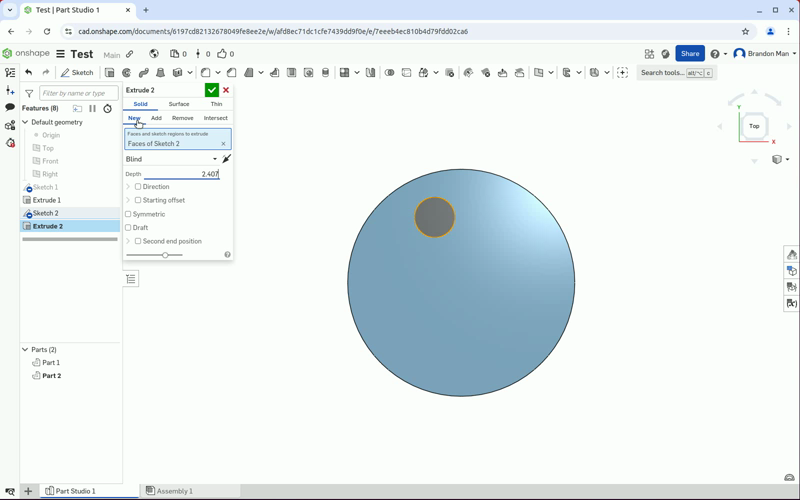
key(enter)
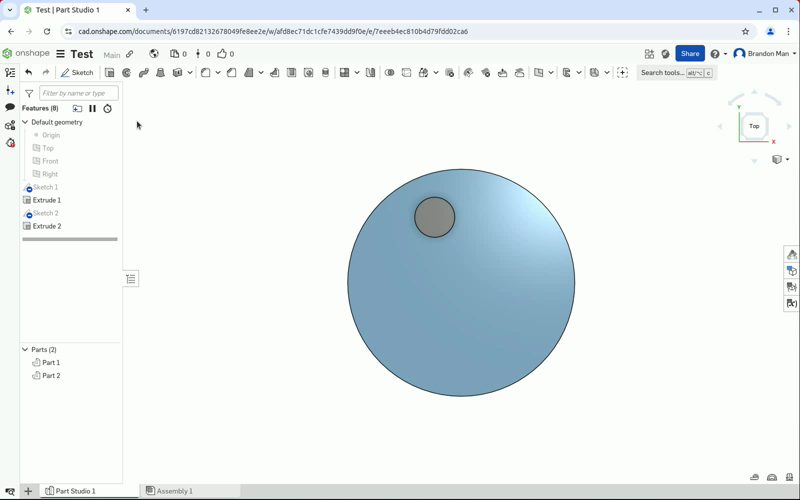
key(shift+h)
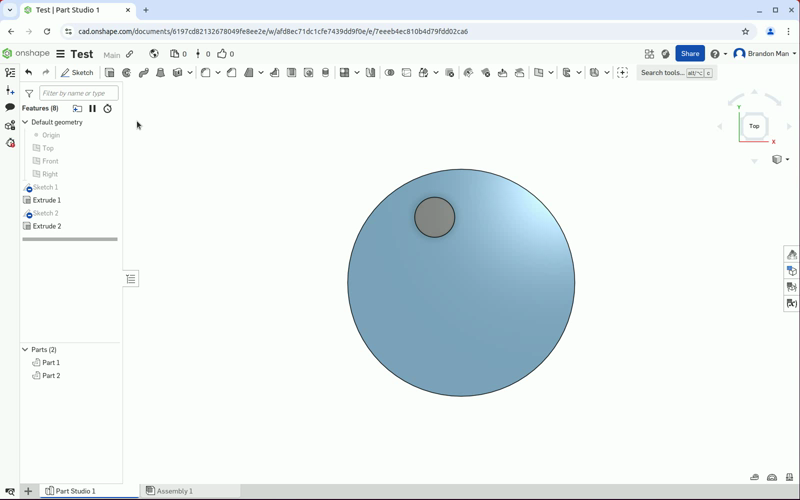
key(shift+h)
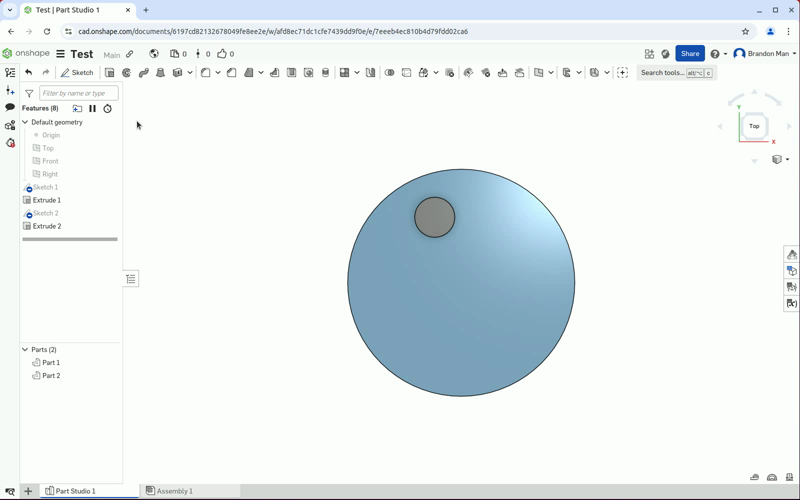
mouse_move(73, 189)
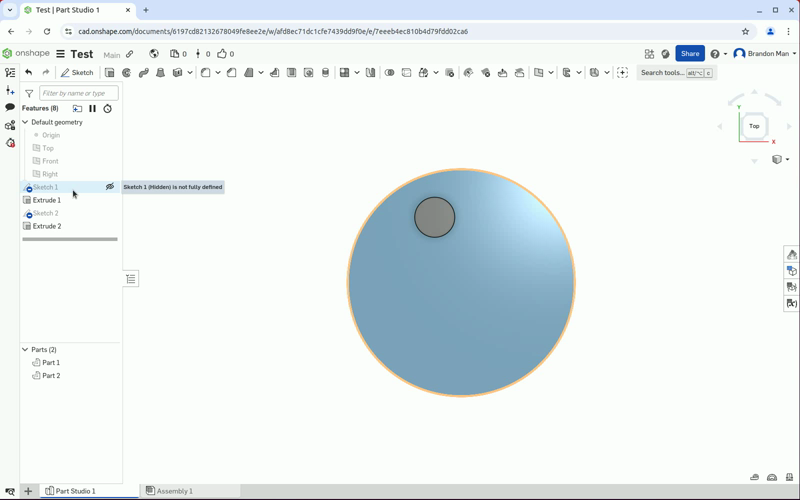
click(73, 189)
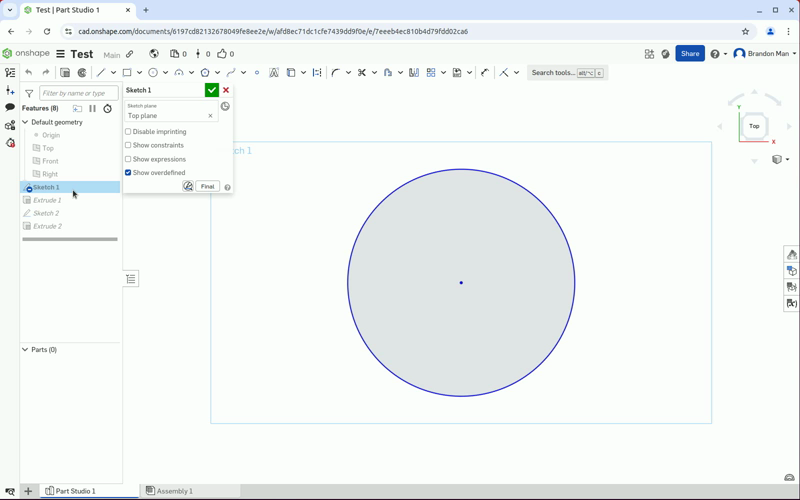
mouse_move(229, 92)
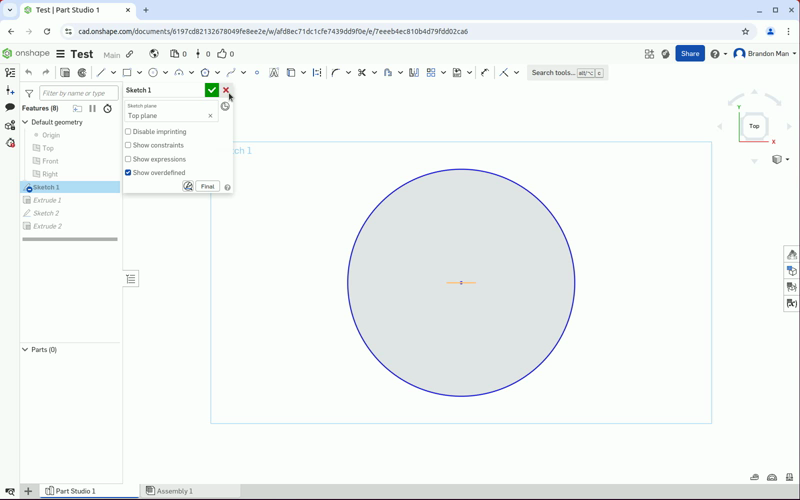
click(229, 92)
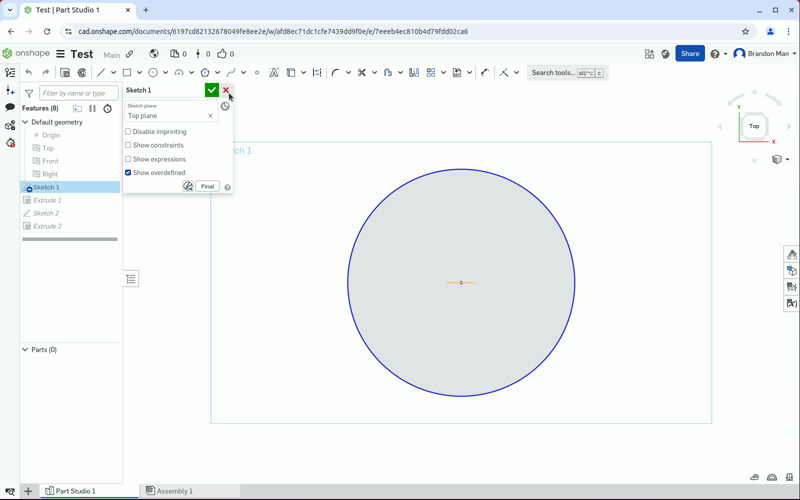
key(shift+s)
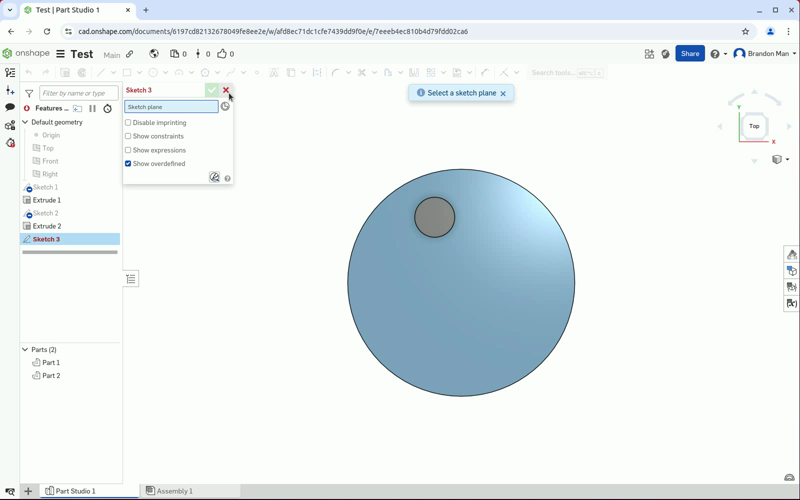
mouse_move(73, 150)
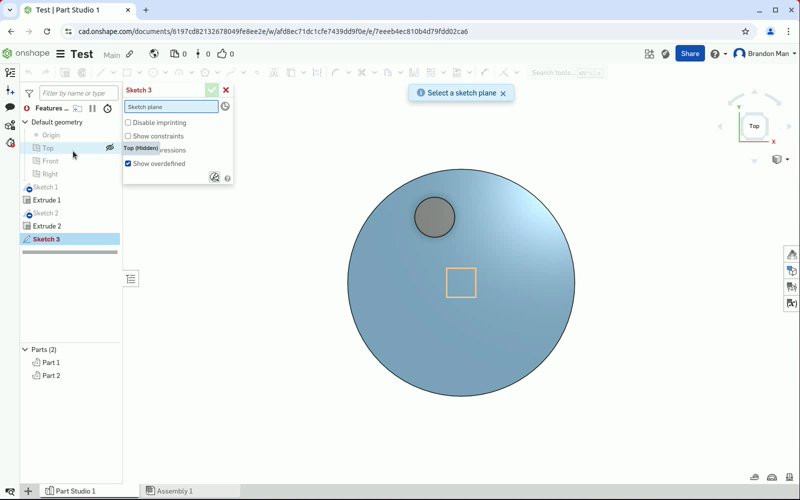
click(73, 150)
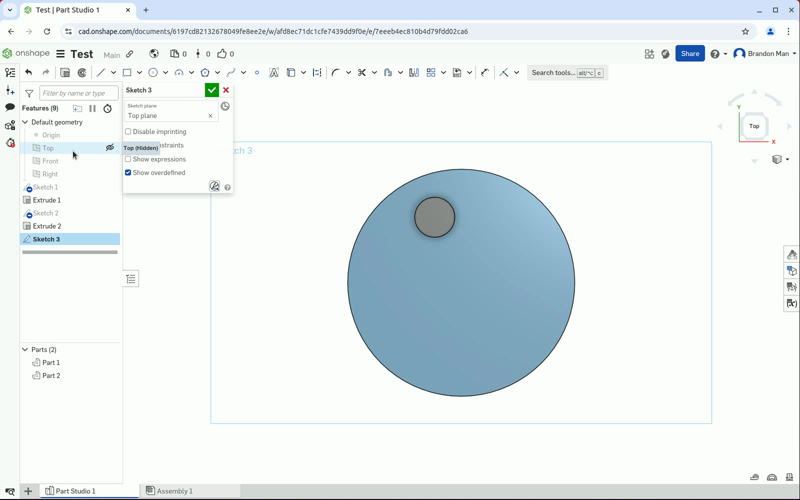
mouse_move(73, 352)
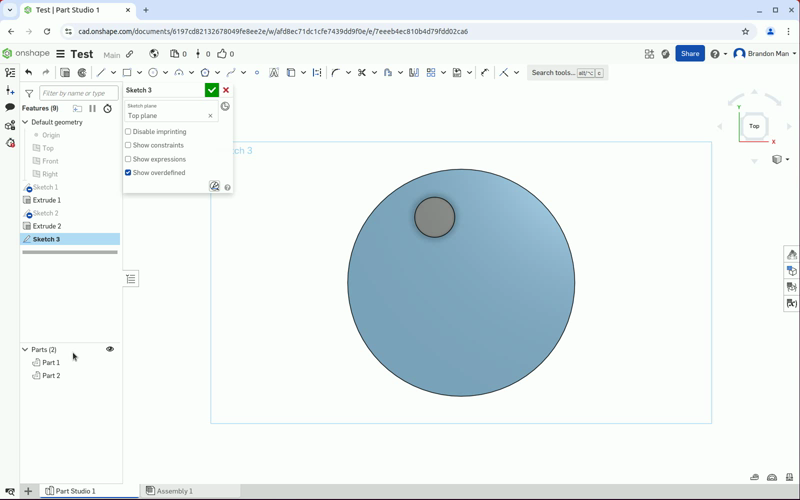
key(y)
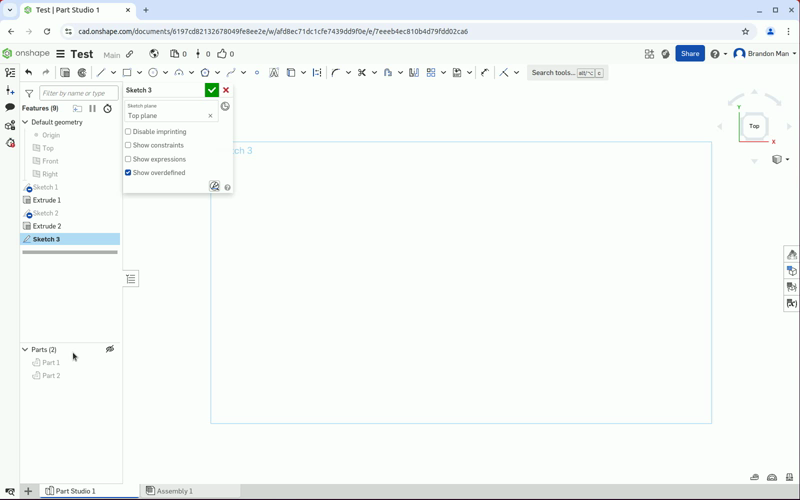
key(c)
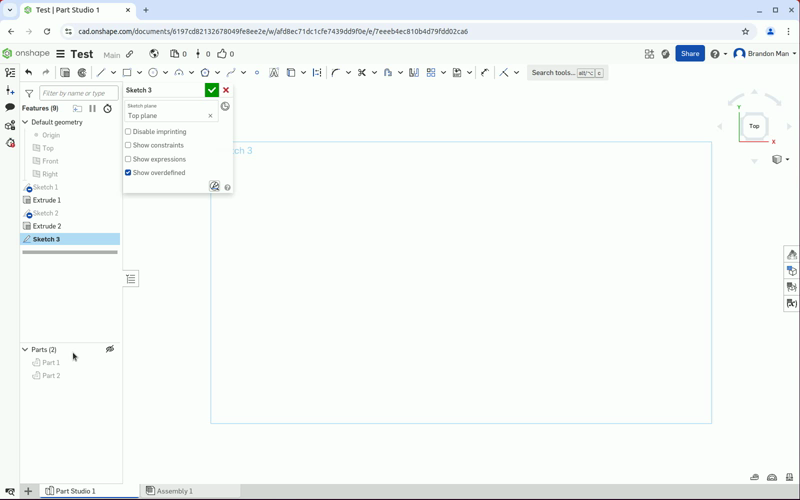
key_down(shift)
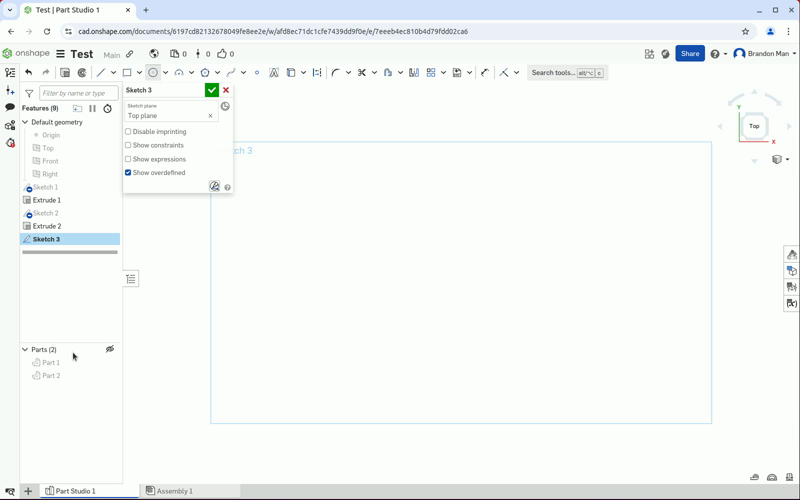
mouse_move(401, 288)
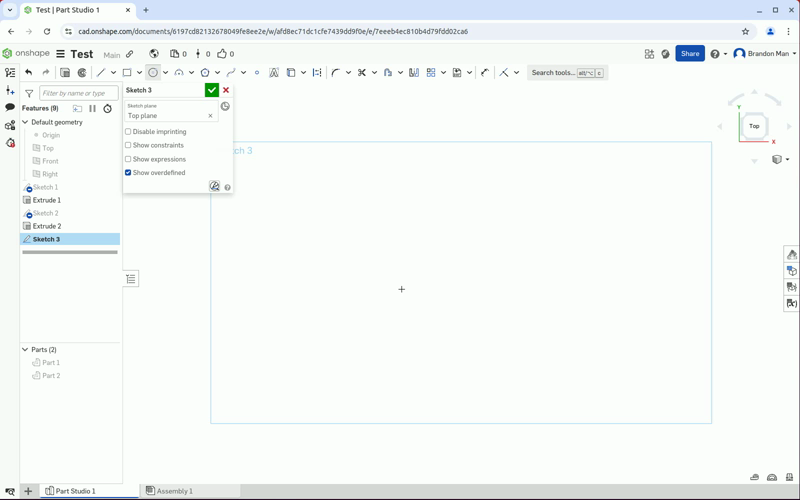
click(401, 288)
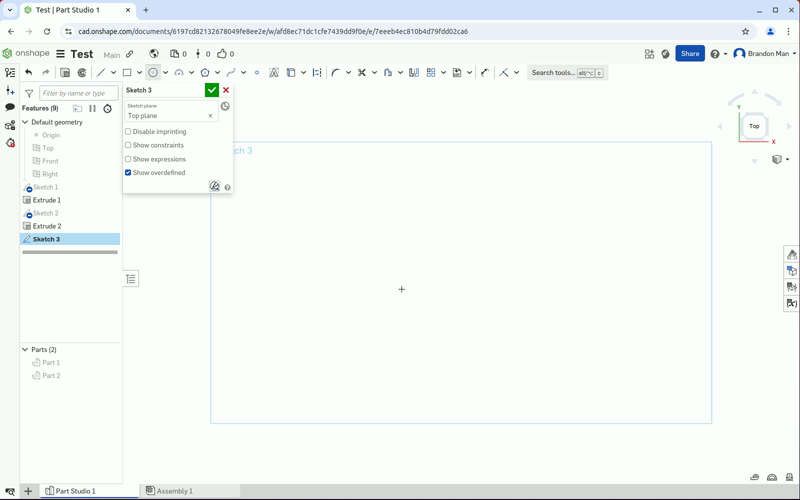
key_up(shift)
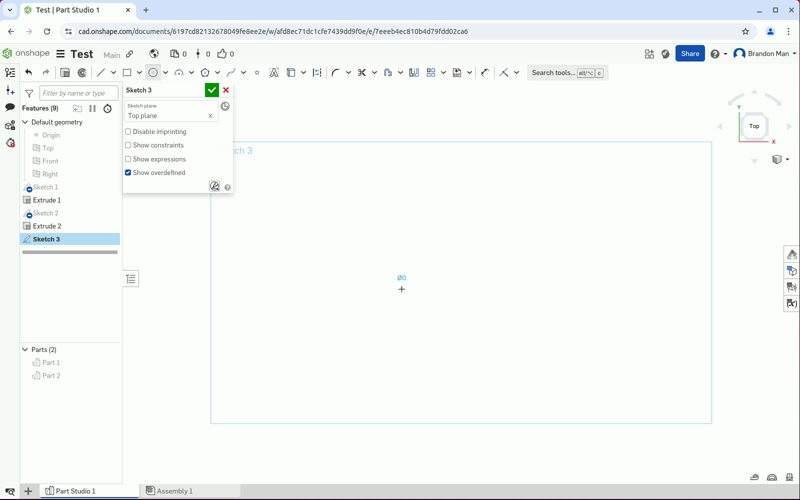
mouse_move(433, 288)
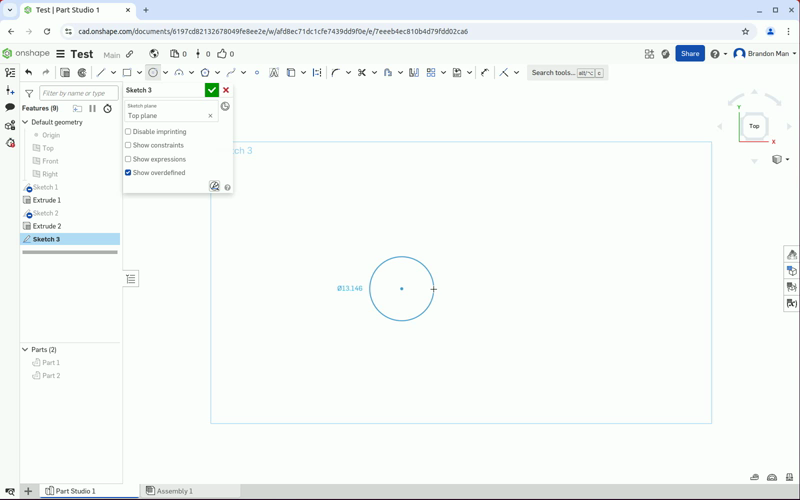
click(433, 288)
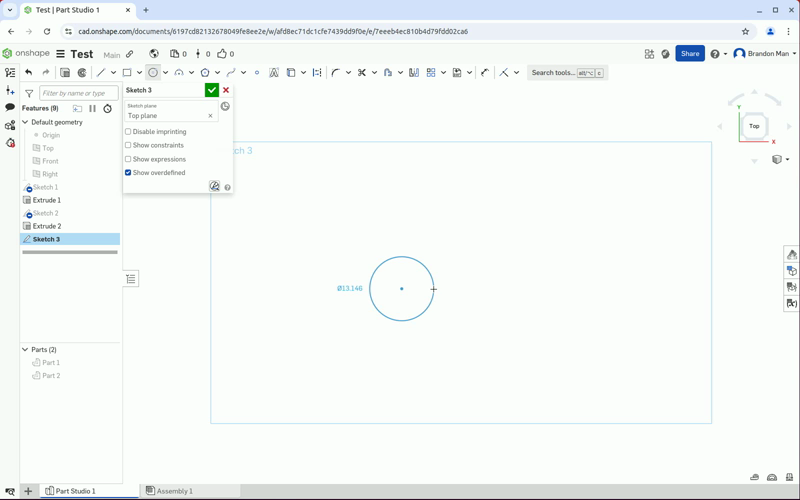
key(esc)
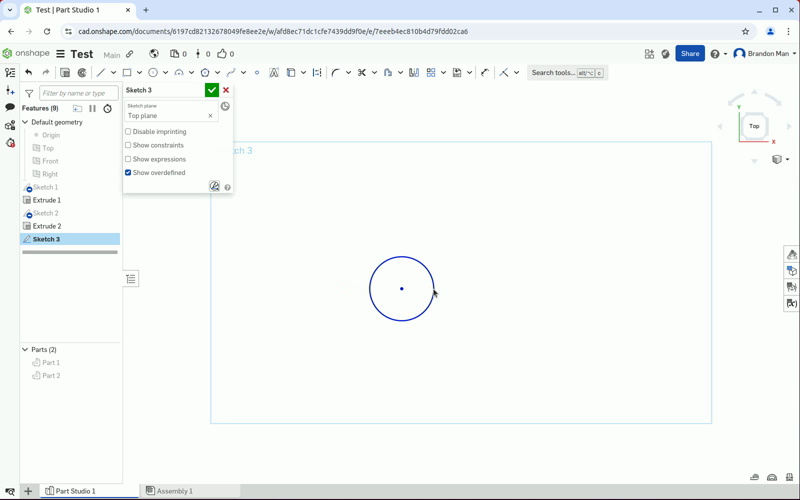
mouse_move(378, 299)
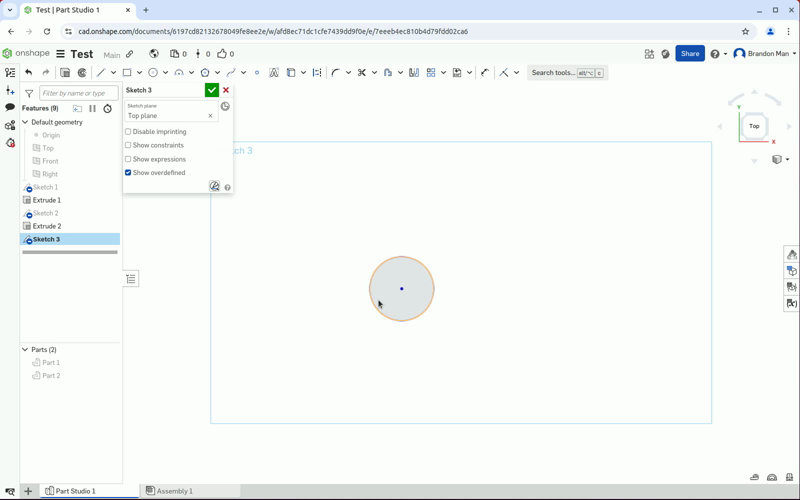
click(378, 299)
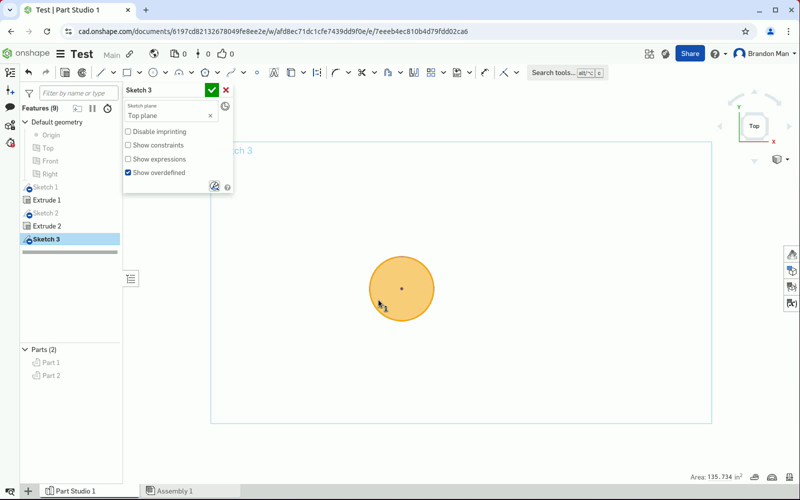
mouse_move(73, 352)
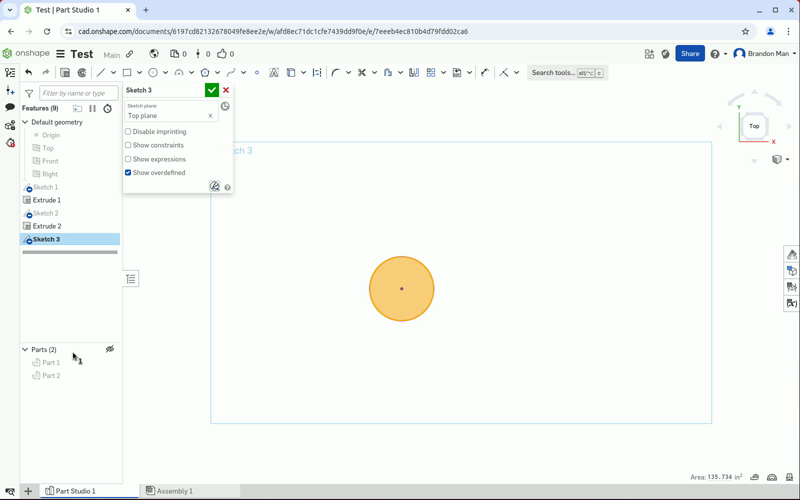
key(shift+y)
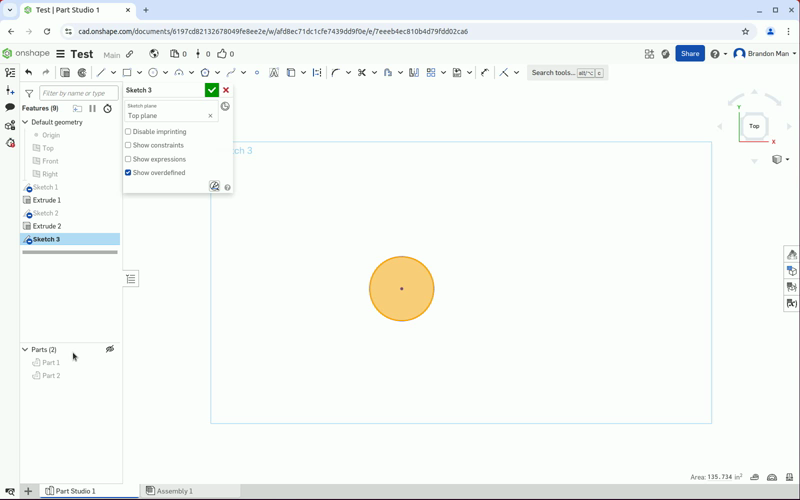
key(shift+e)
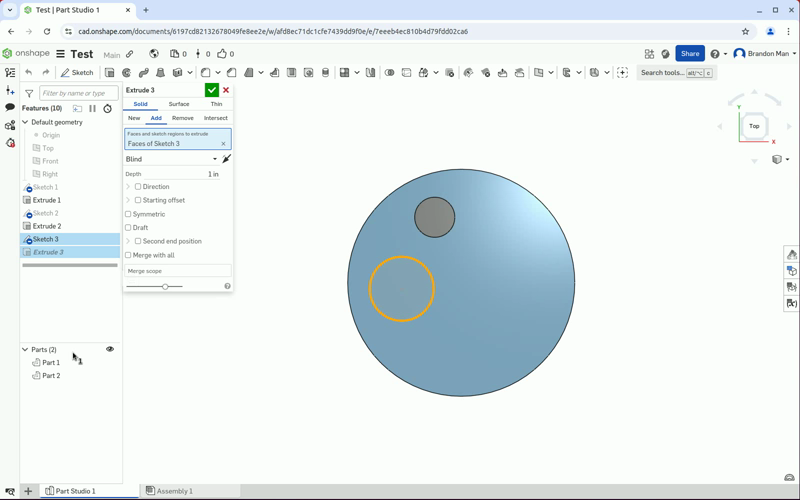
mouse_move(143, 106)
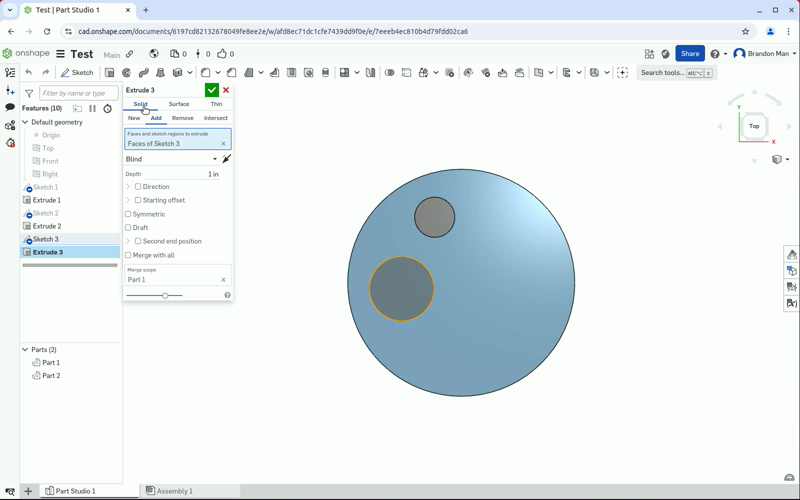
click(143, 106)
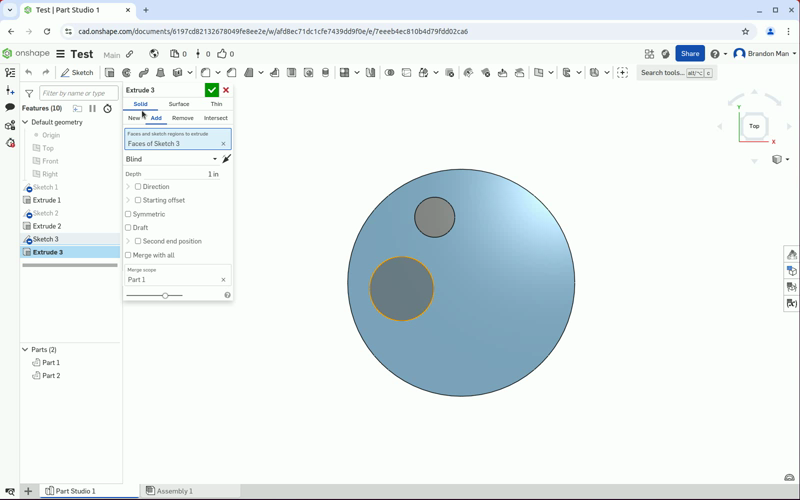
mouse_move(137, 120)
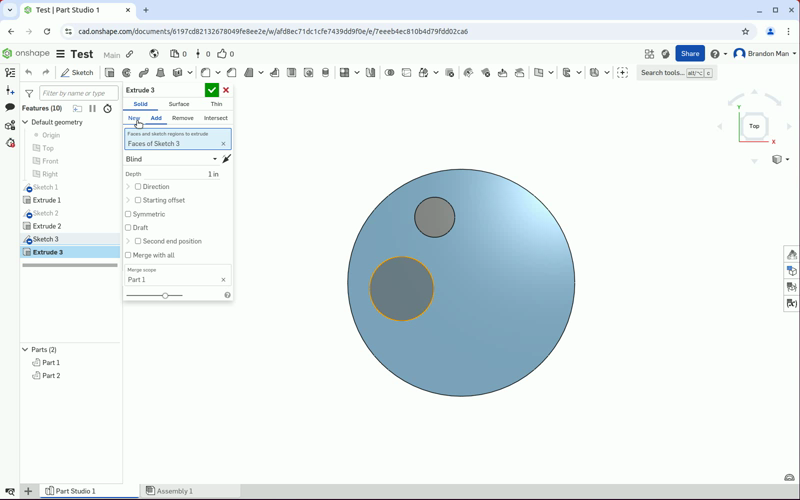
click(137, 120)
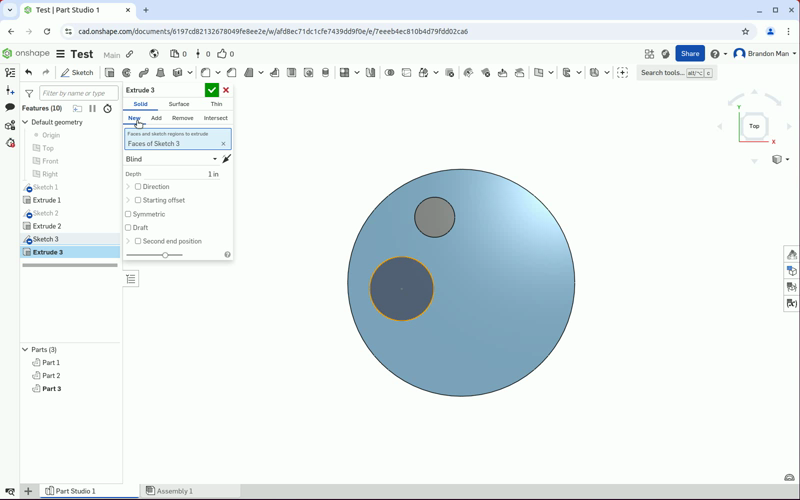
key(tab, 4)
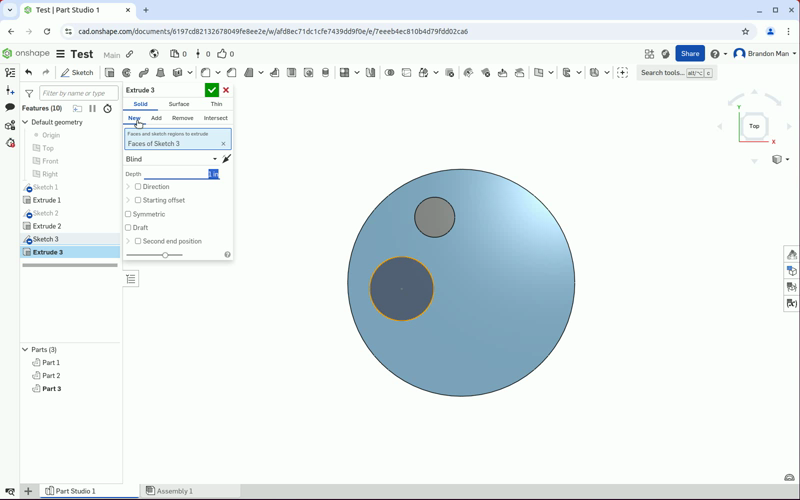
text(2.166)
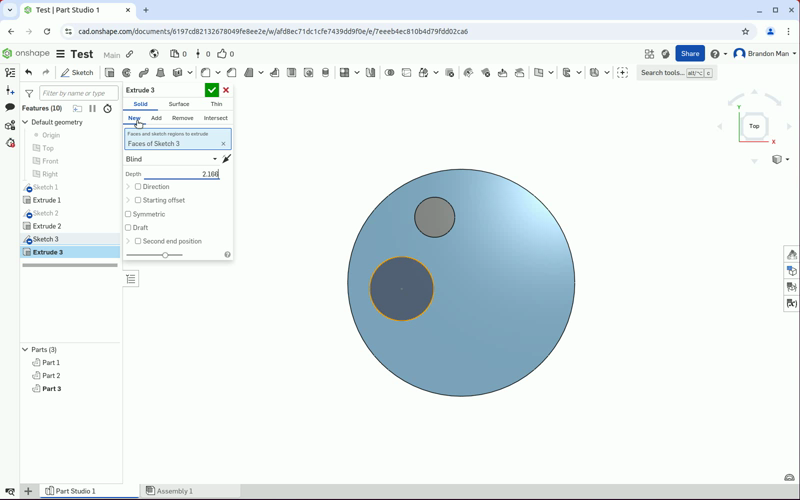
key(enter)
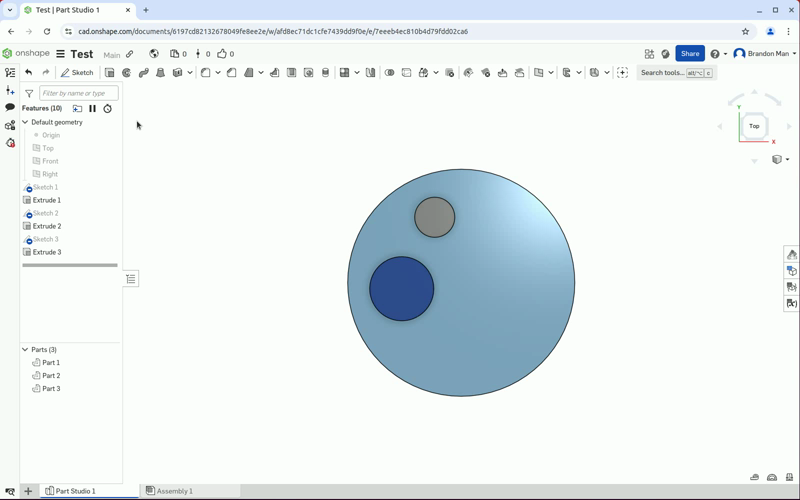
key(shift+h)
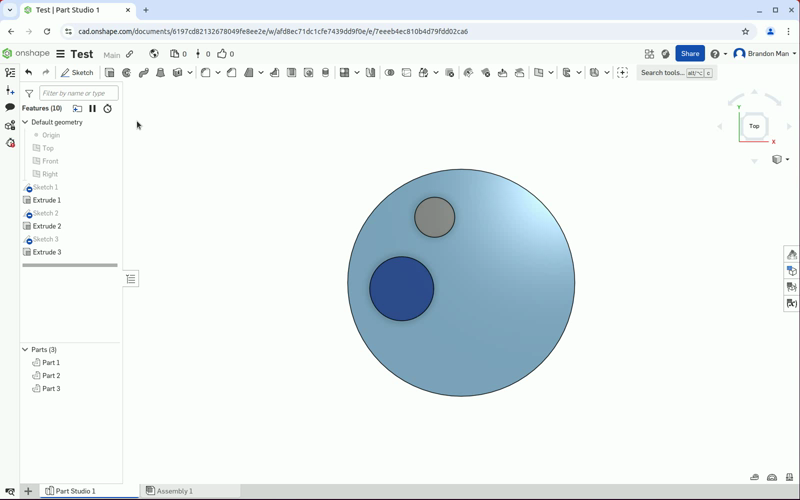
key(shift+h)
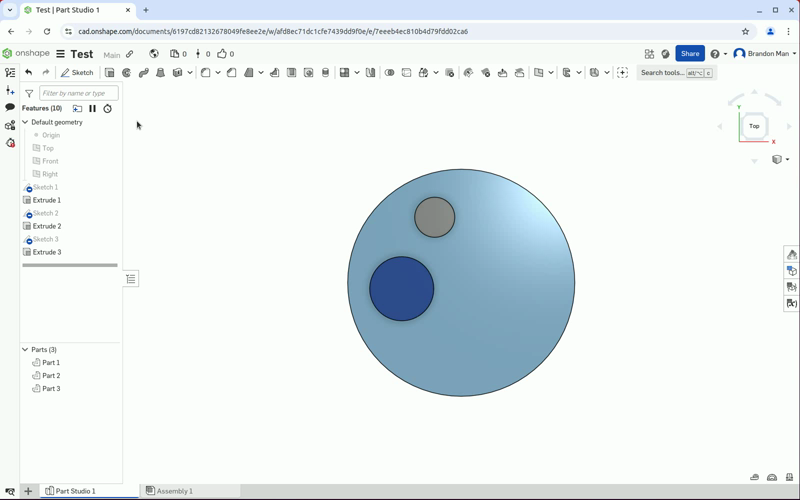
mouse_move(73, 189)
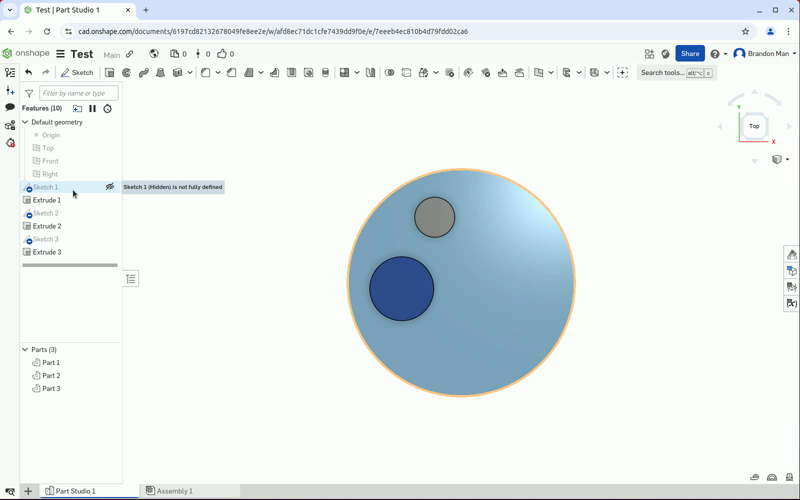
click(73, 189)
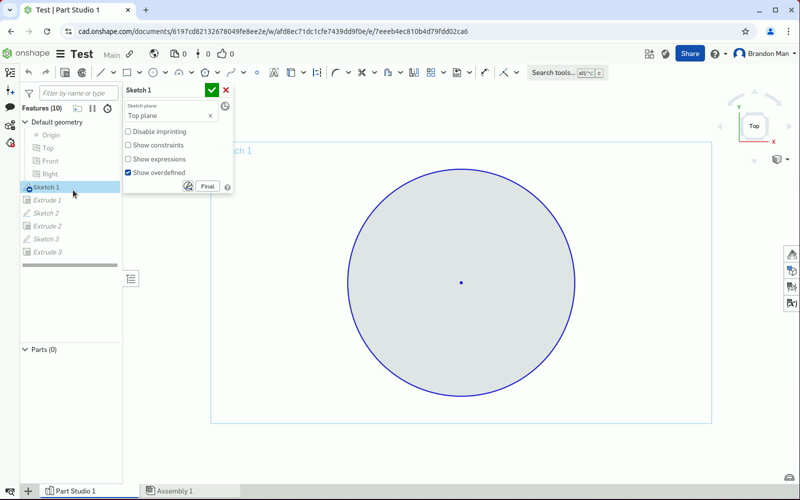
mouse_move(229, 92)
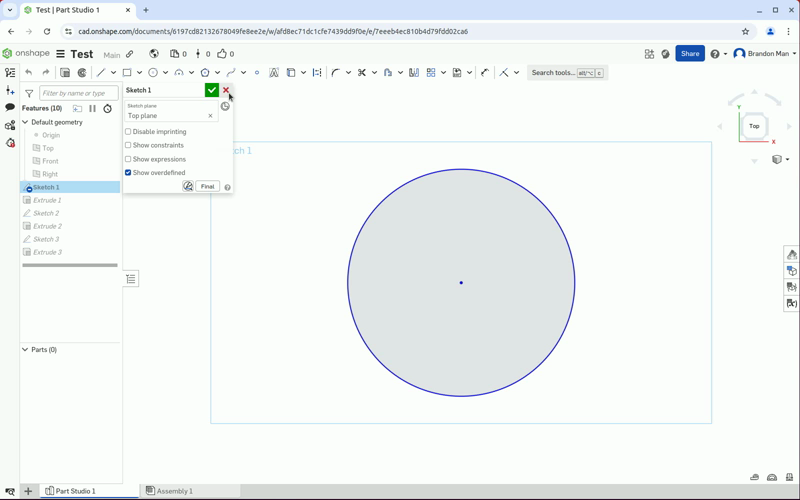
click(229, 92)
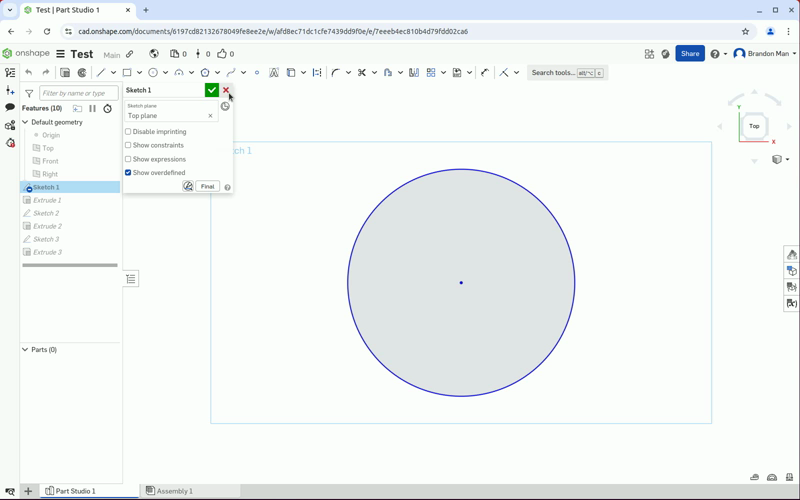
key(shift+s)
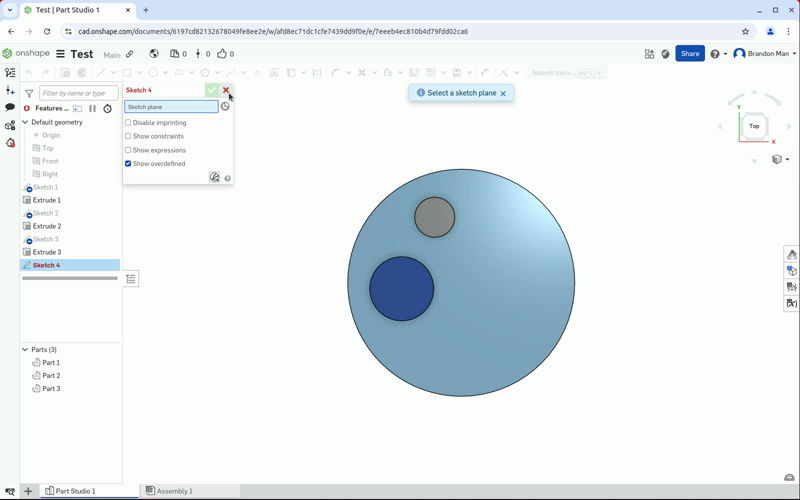
mouse_move(73, 150)
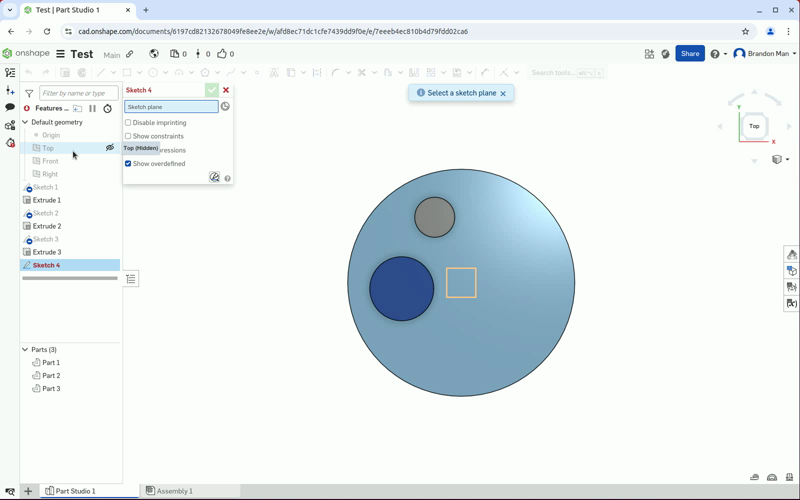
click(73, 150)
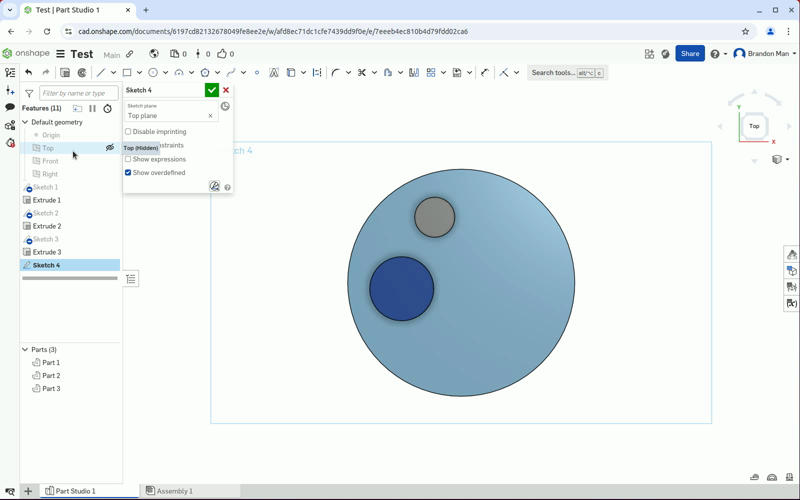
mouse_move(73, 352)
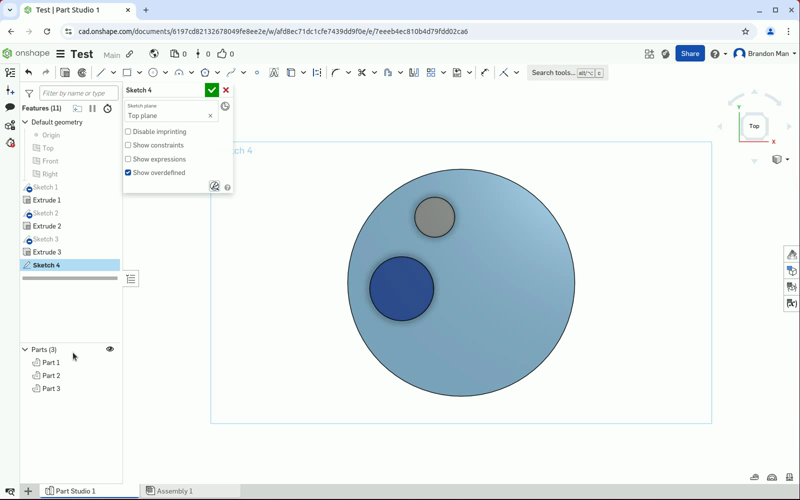
key(y)
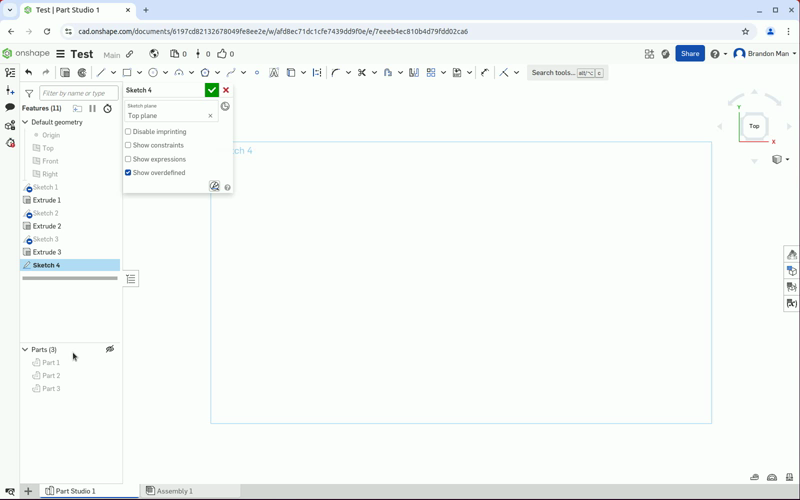
key(c)
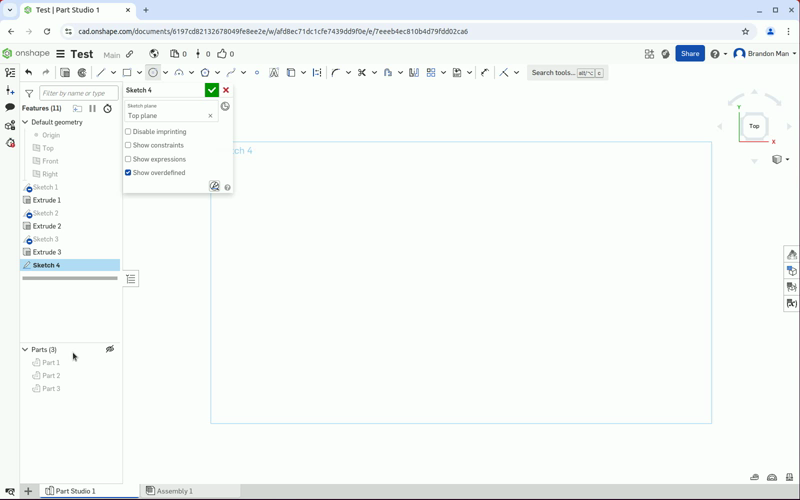
key_down(shift)
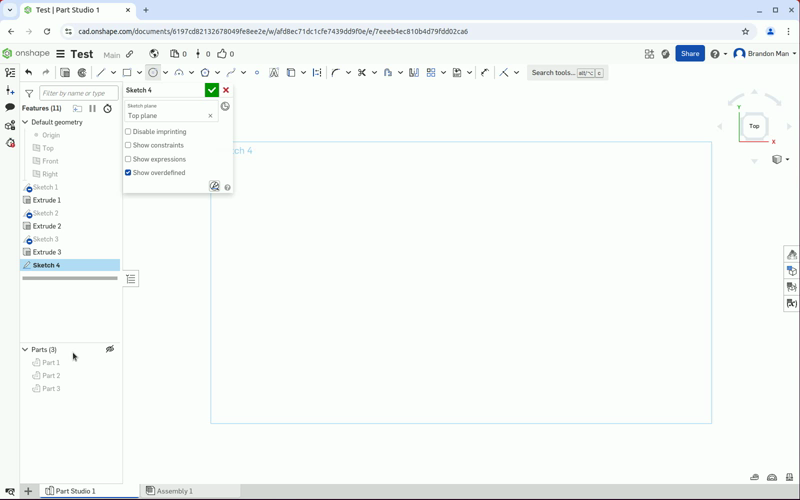
mouse_move(504, 257)
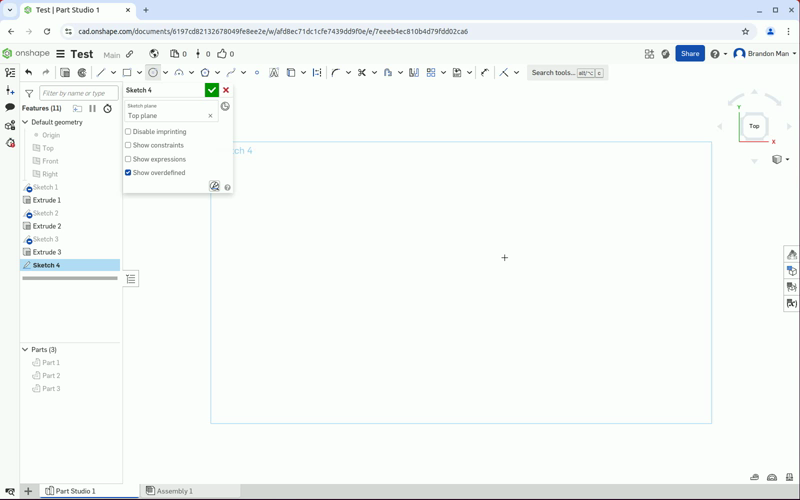
click(504, 257)
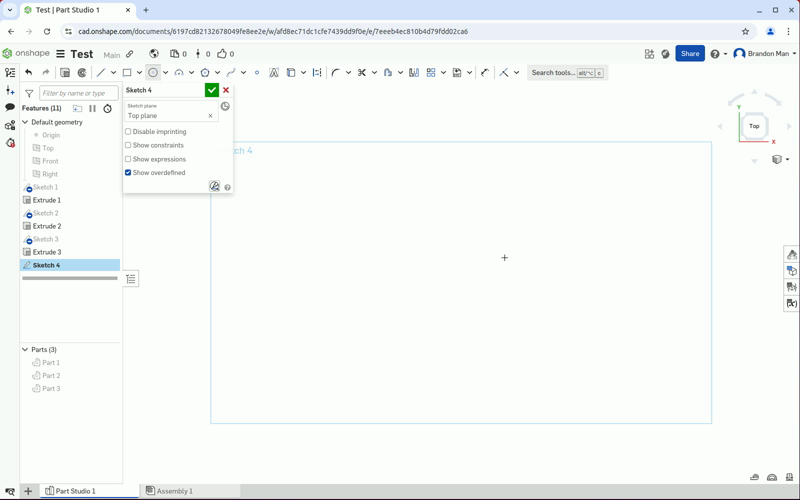
key_up(shift)
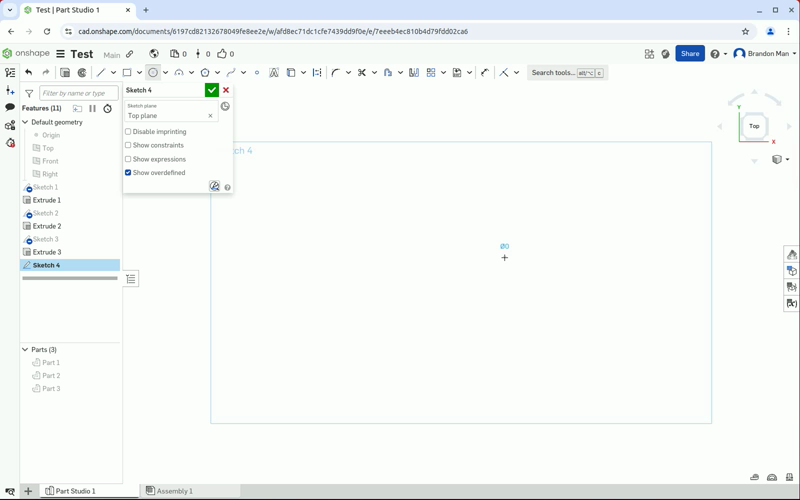
mouse_move(529, 257)
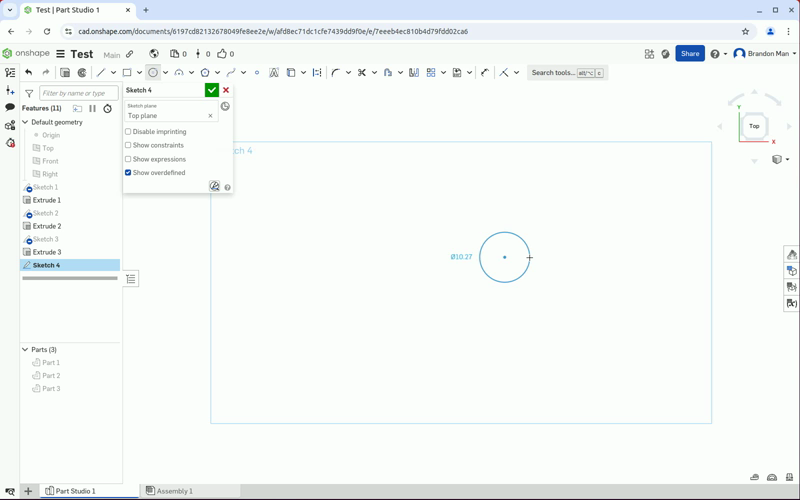
click(529, 257)
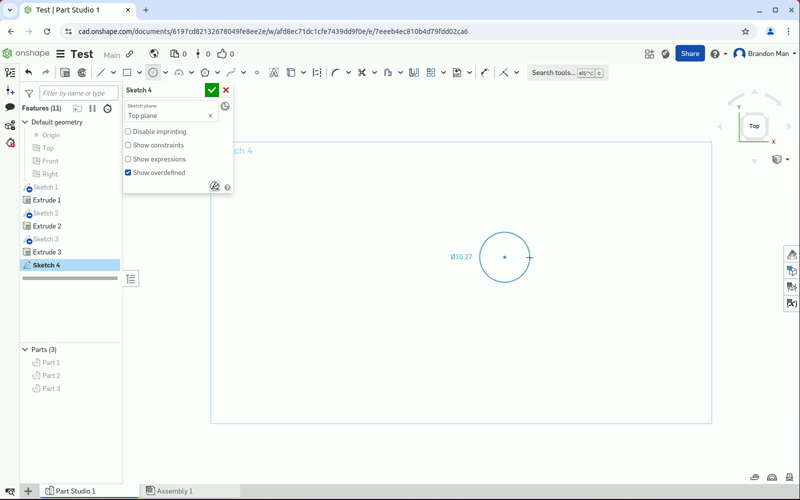
key(esc)
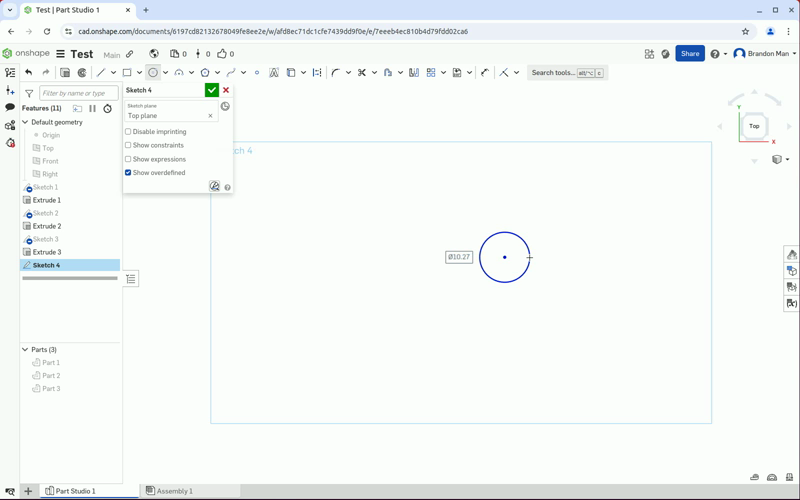
mouse_move(486, 246)
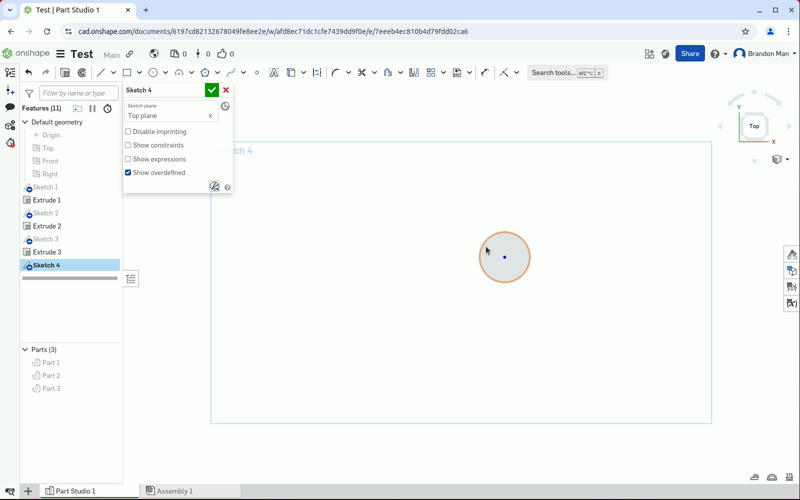
click(486, 246)
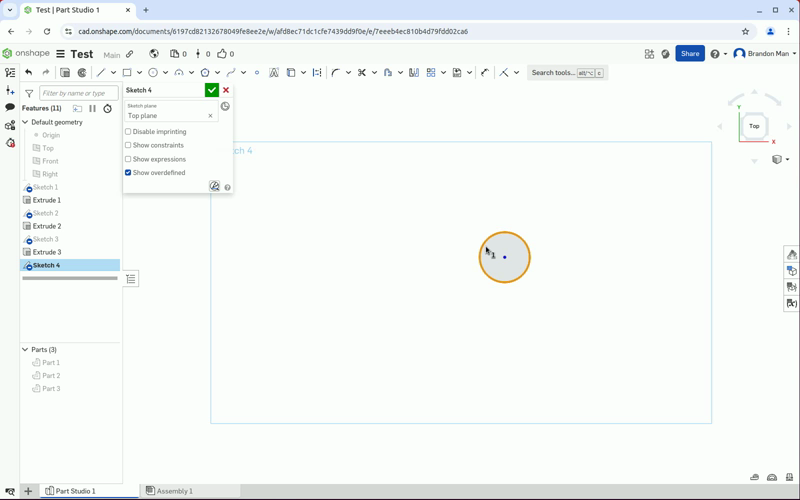
mouse_move(73, 352)
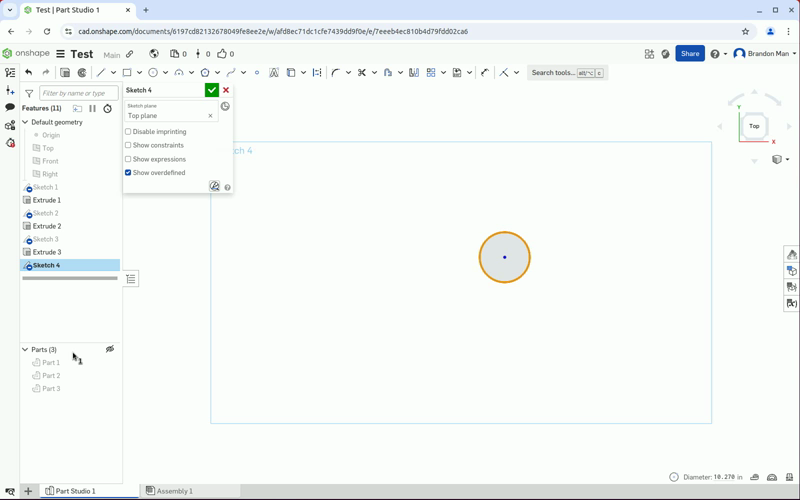
key(shift+y)
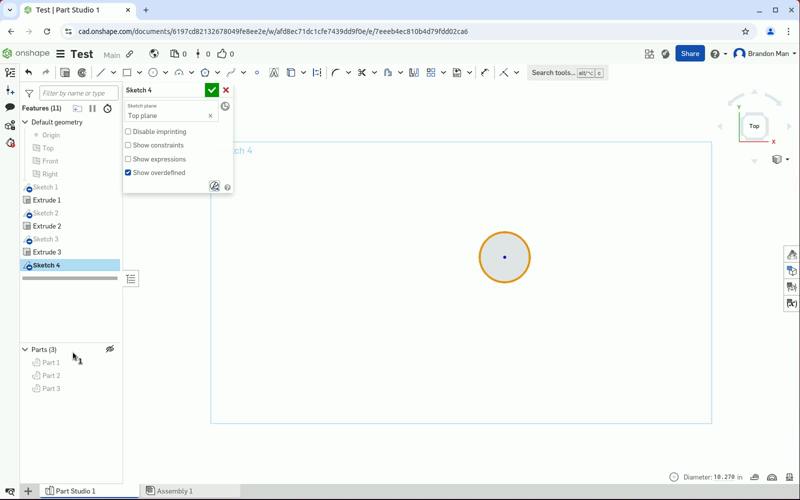
key(shift+e)
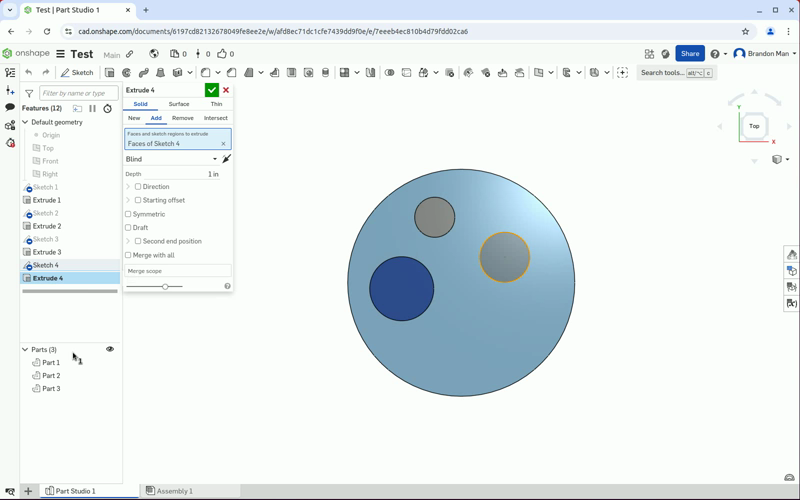
mouse_move(143, 106)
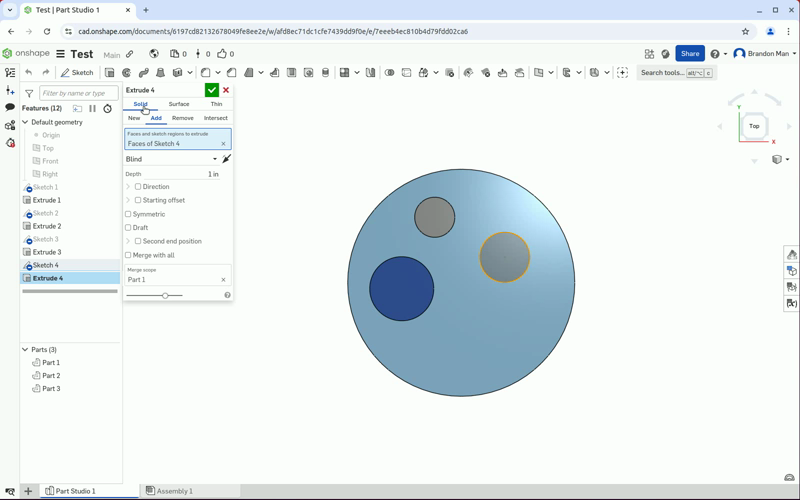
click(143, 106)
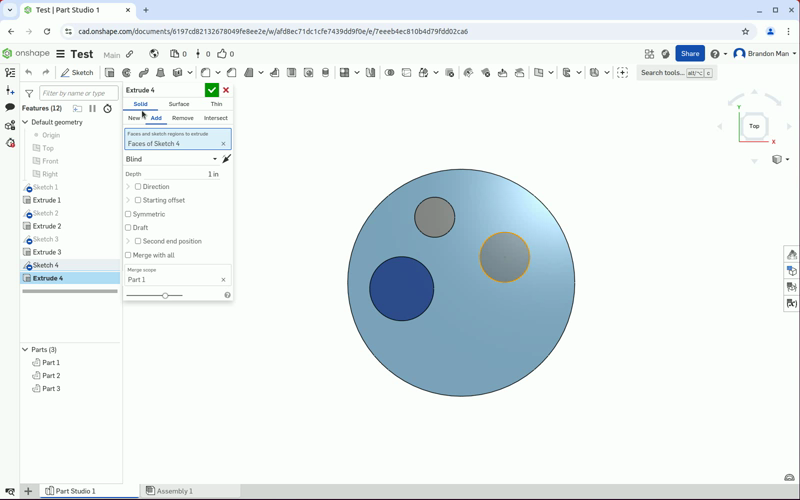
mouse_move(137, 120)
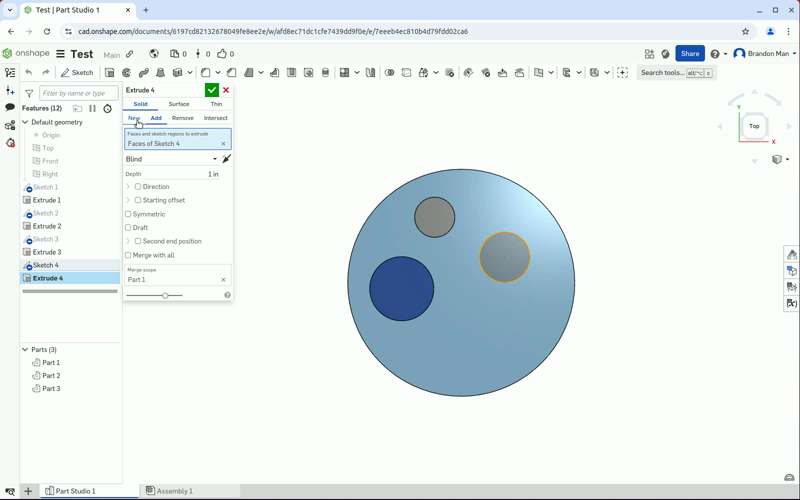
click(137, 120)
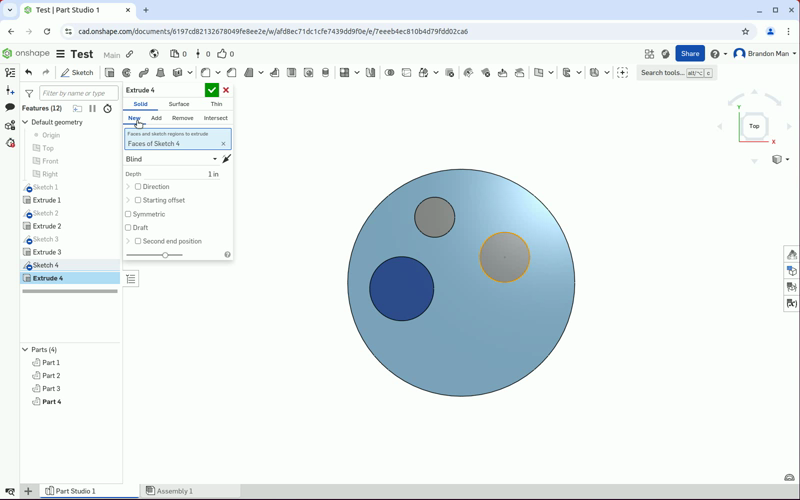
key(tab, 4)
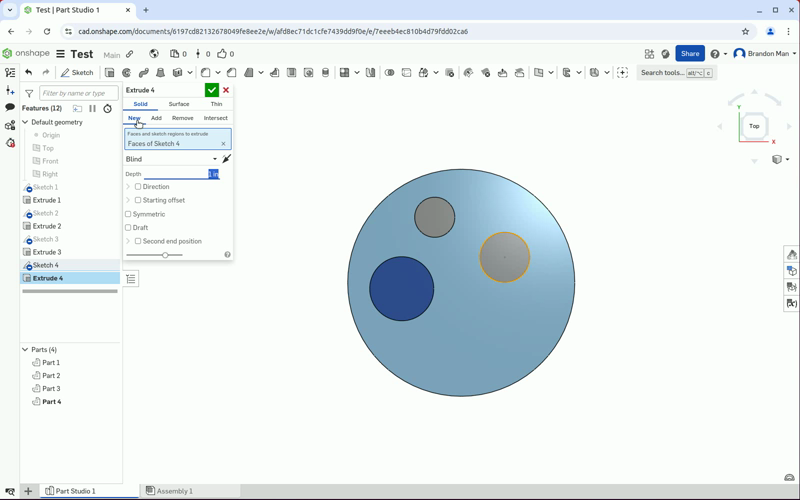
text(3.851)
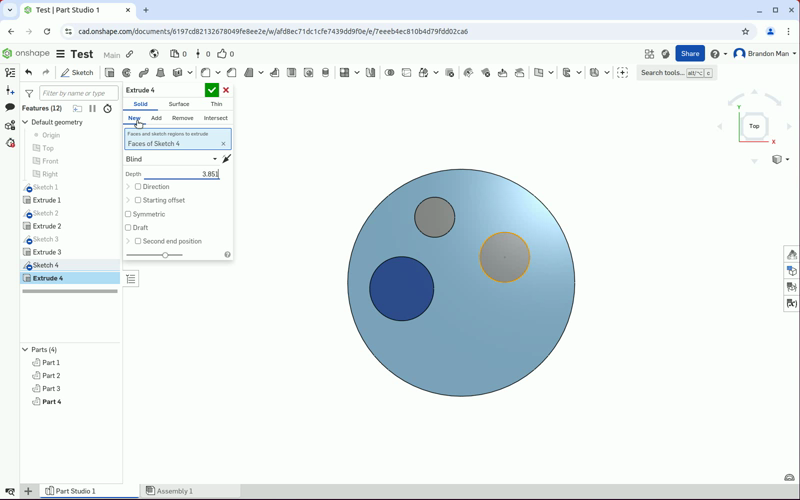
key(enter)
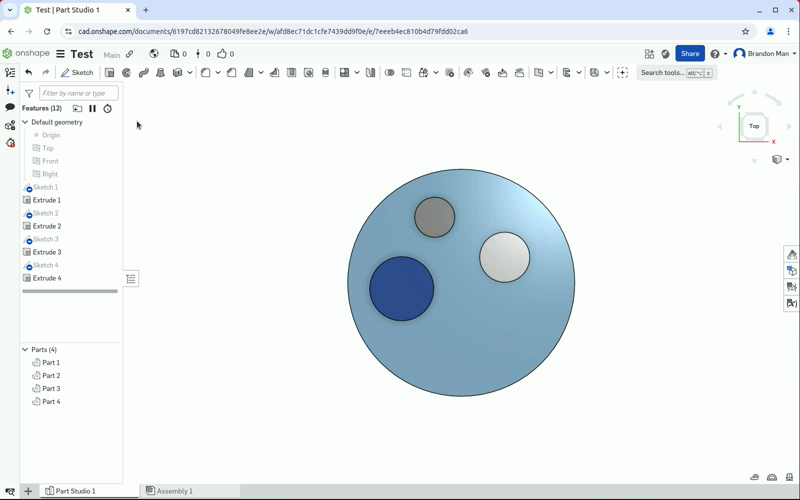
key(shift+h)
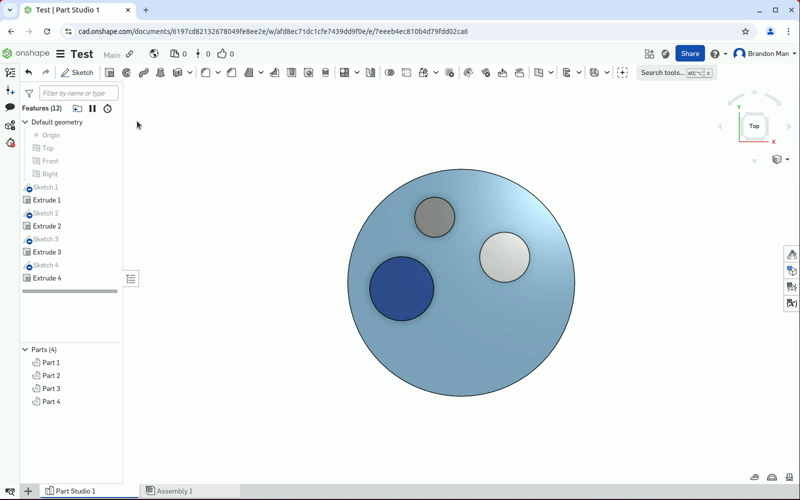
key(shift+h)
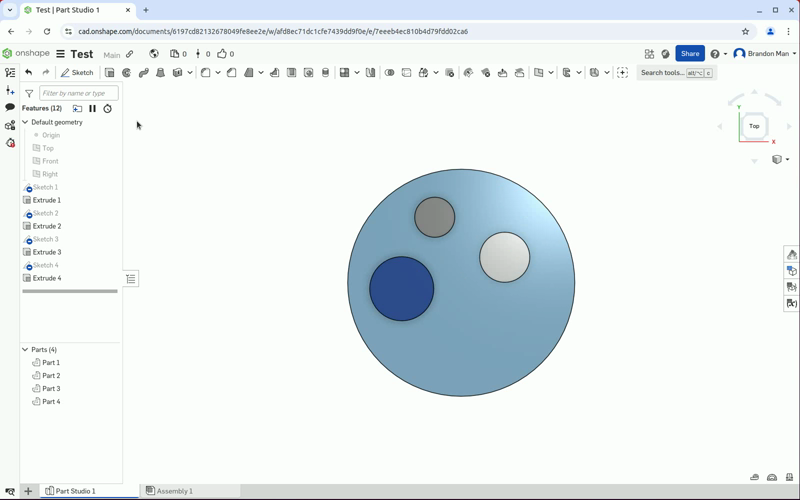
mouse_move(73, 189)
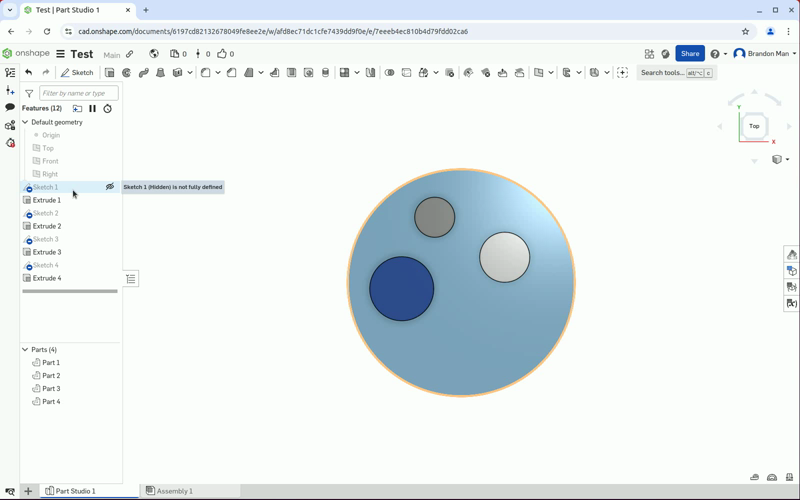
click(73, 189)
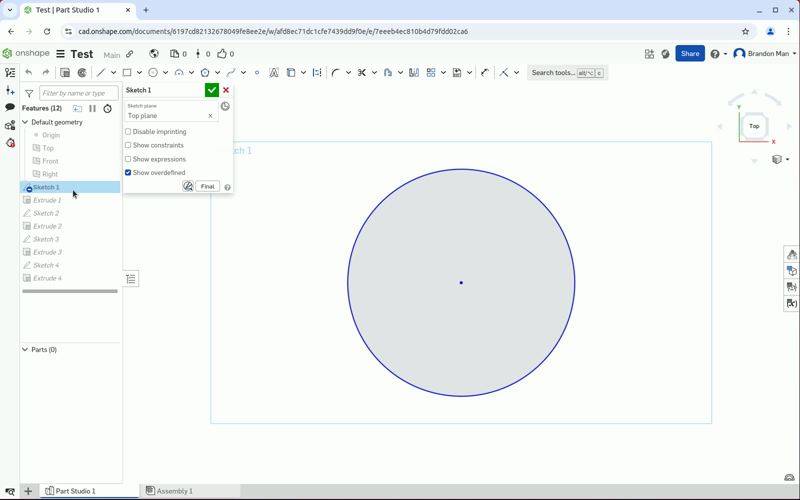
mouse_move(229, 92)
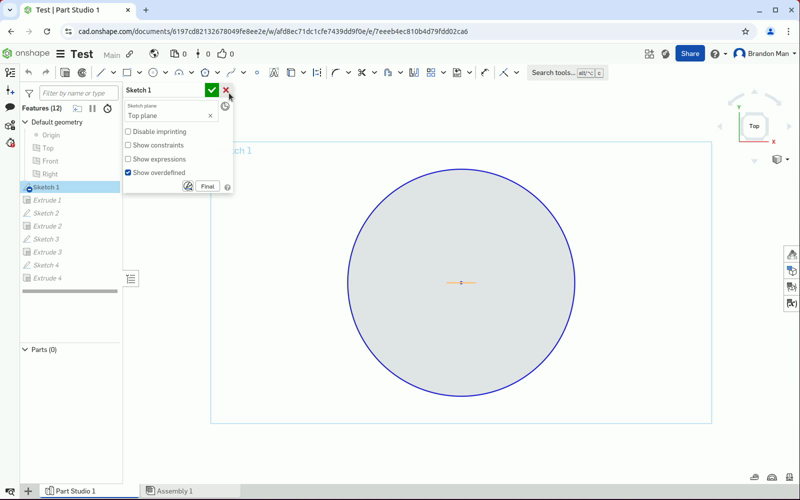
click(229, 92)
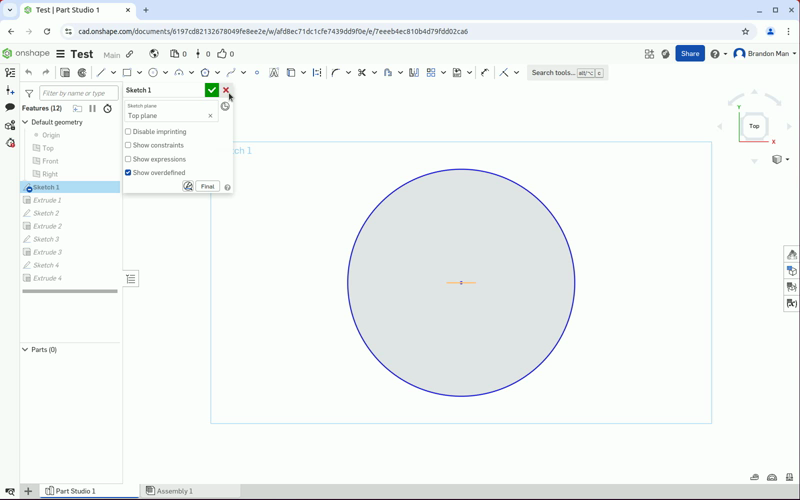
key(shift+s)
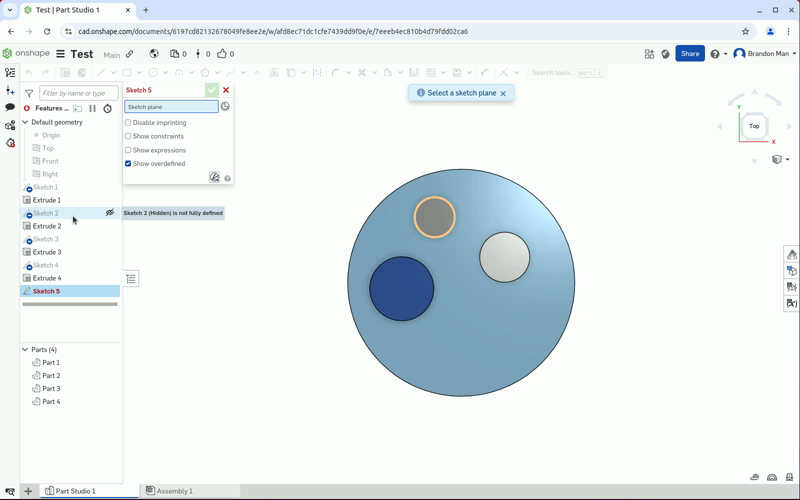
scroll(3)
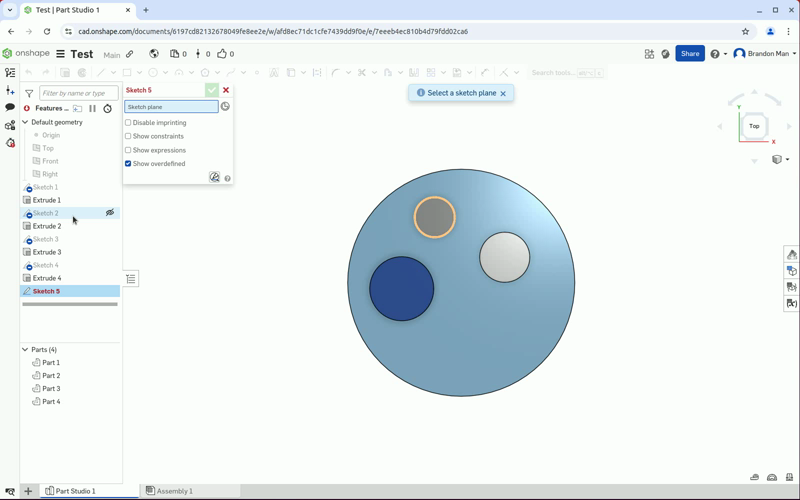
mouse_move(73, 150)
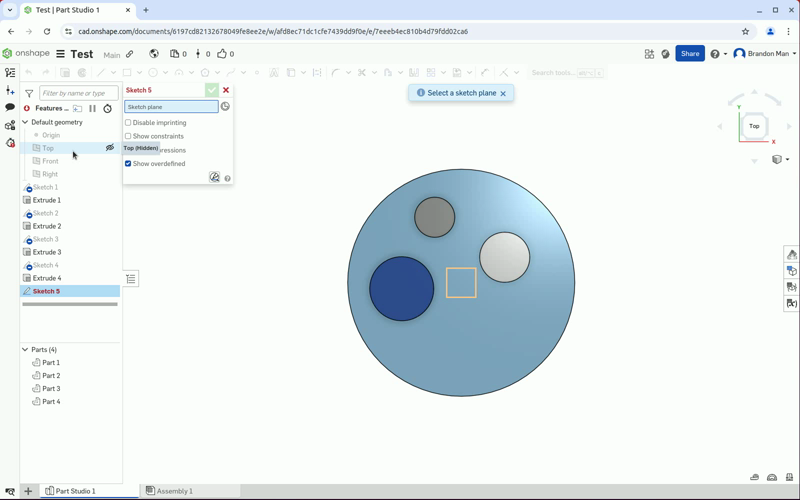
click(73, 150)
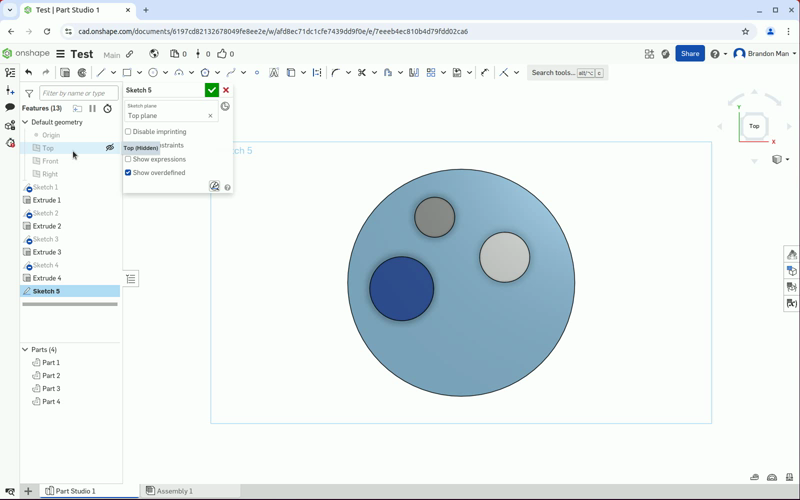
mouse_move(73, 352)
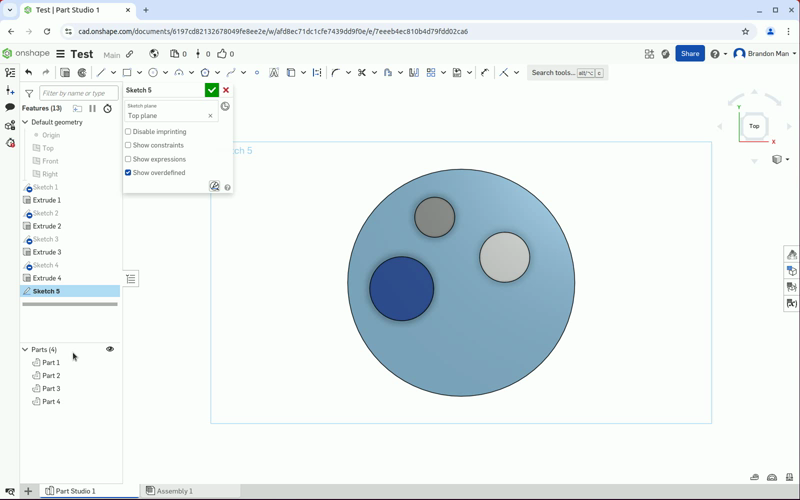
key(y)
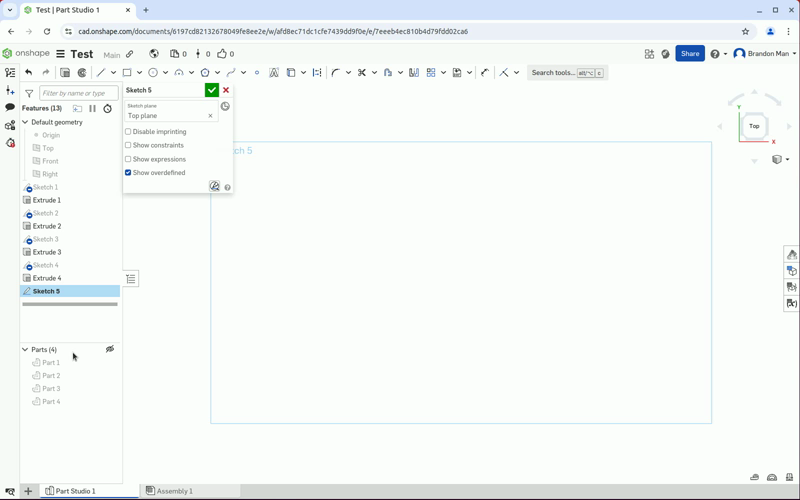
key(c)
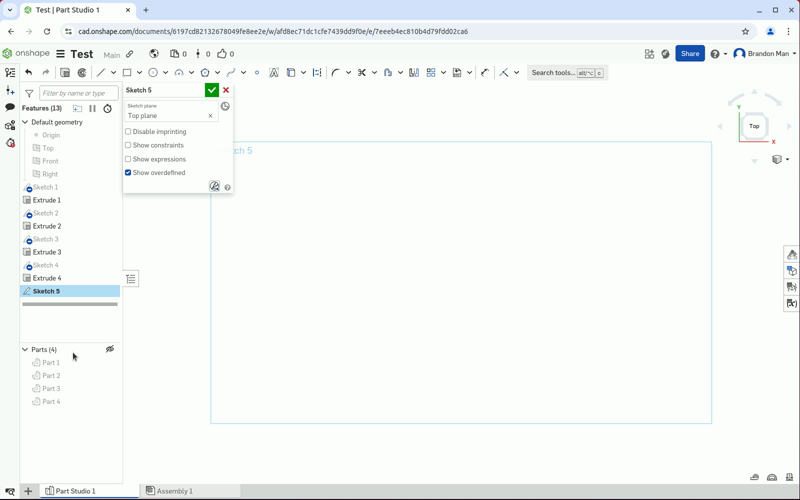
key_down(shift)
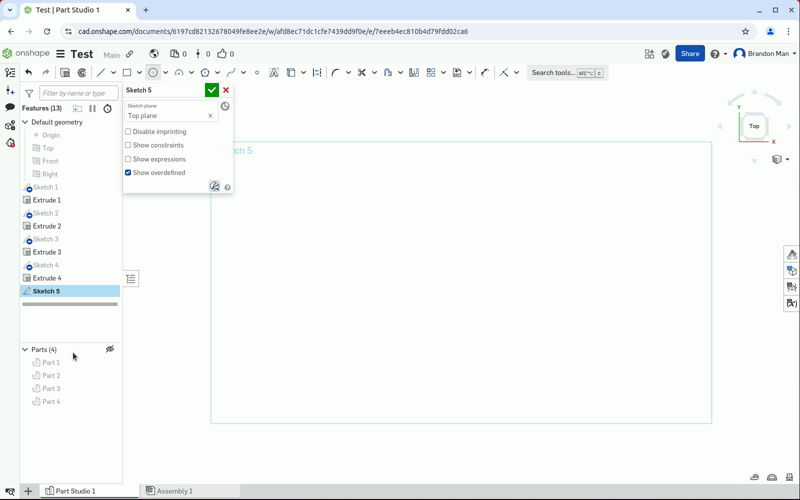
mouse_move(505, 329)
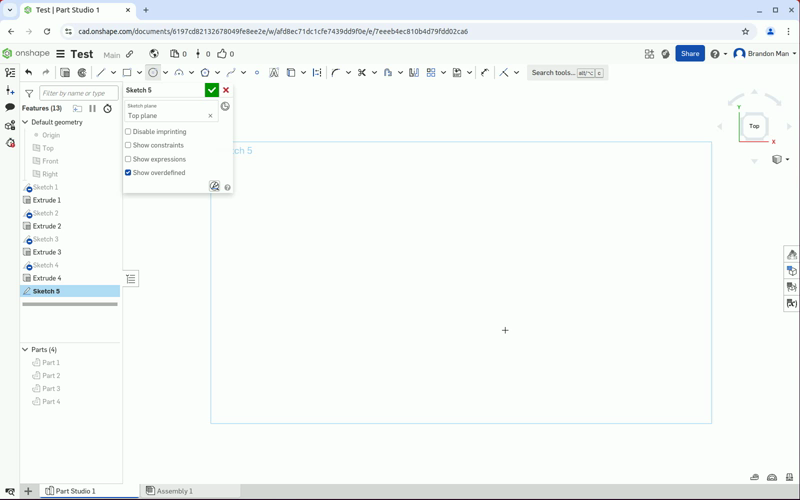
click(505, 329)
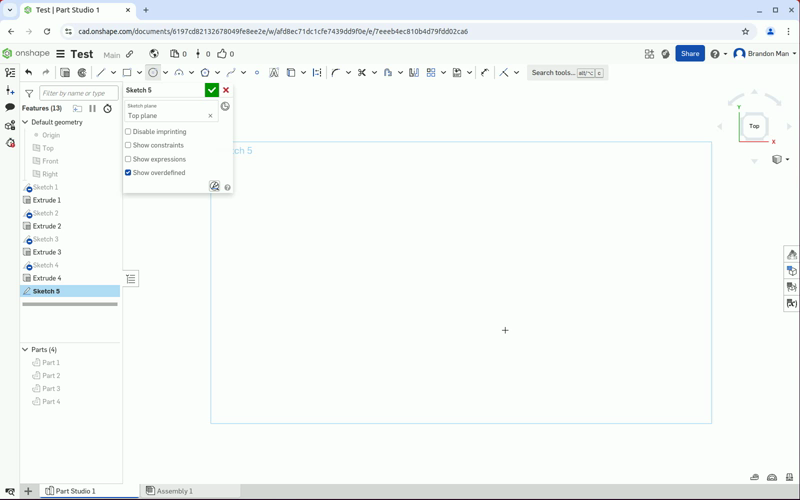
key_up(shift)
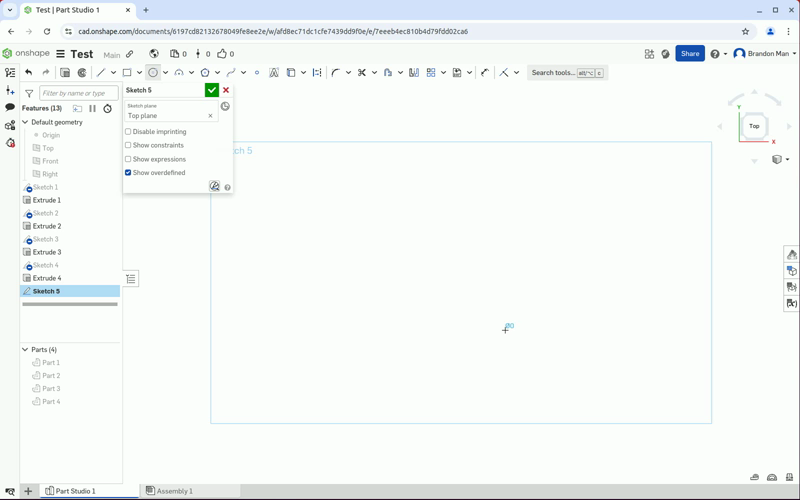
mouse_move(524, 329)
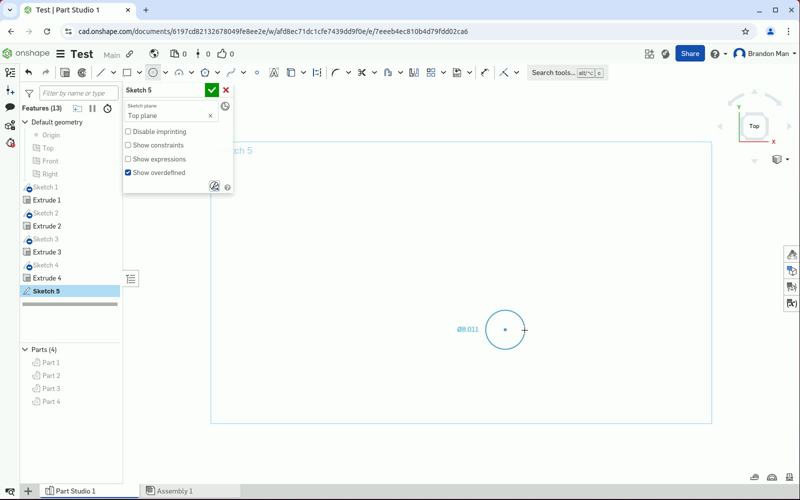
click(524, 329)
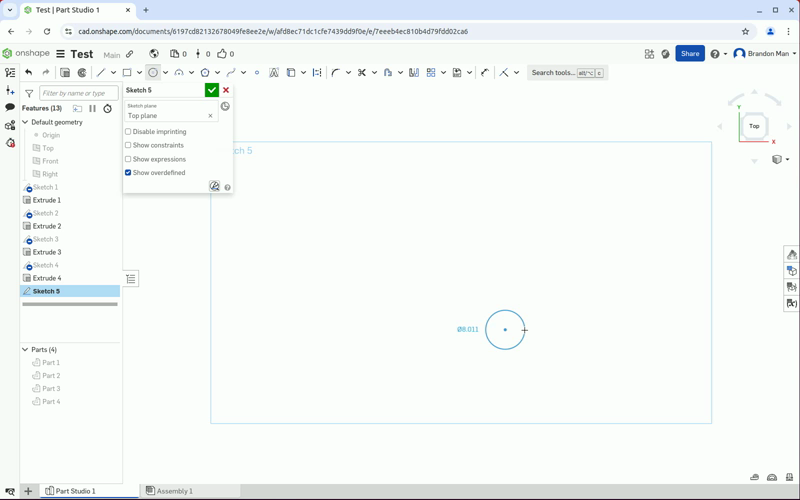
key(esc)
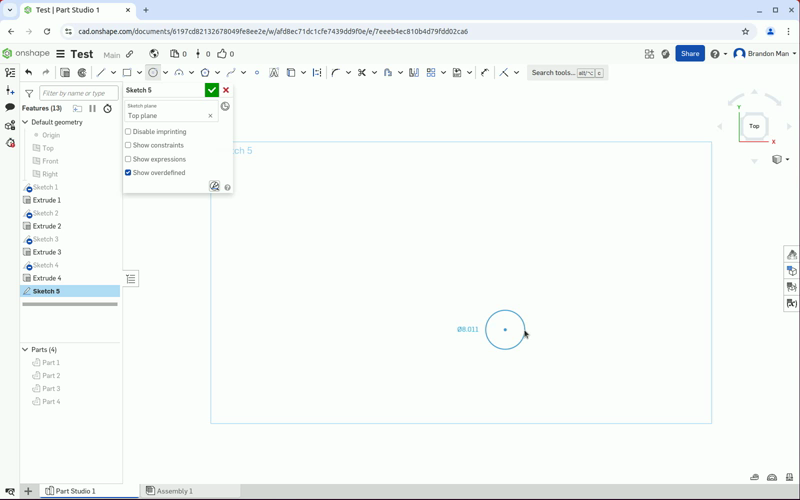
mouse_move(488, 327)
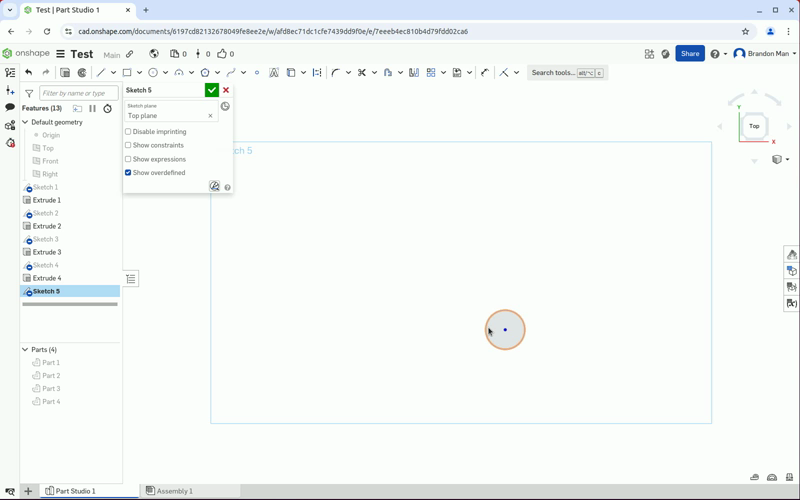
scroll(6)
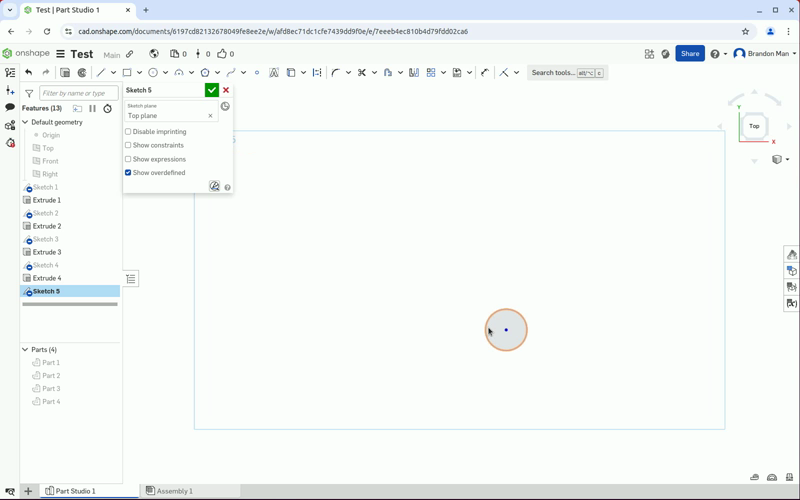
scroll(6)
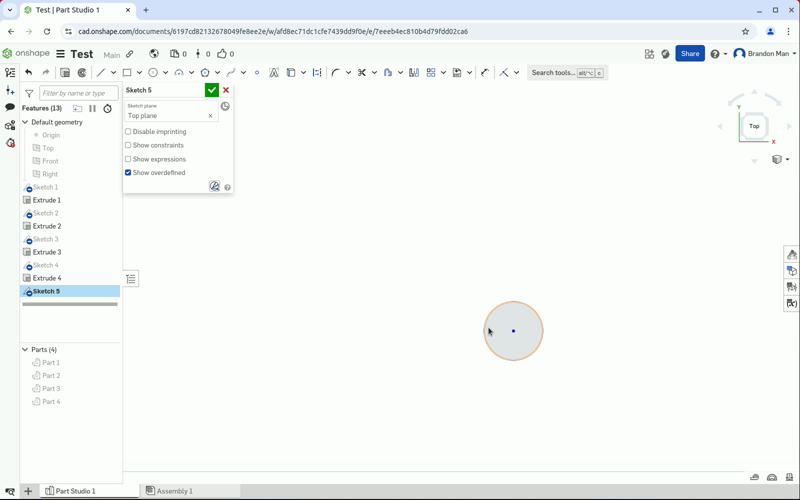
scroll(6)
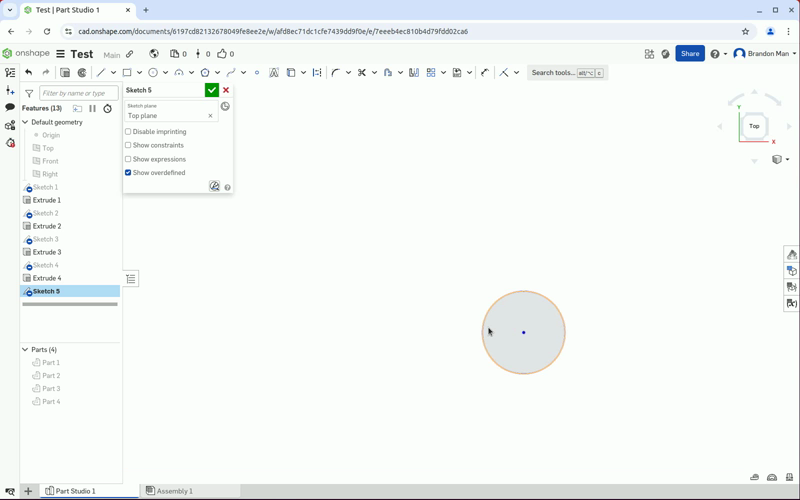
scroll(6)
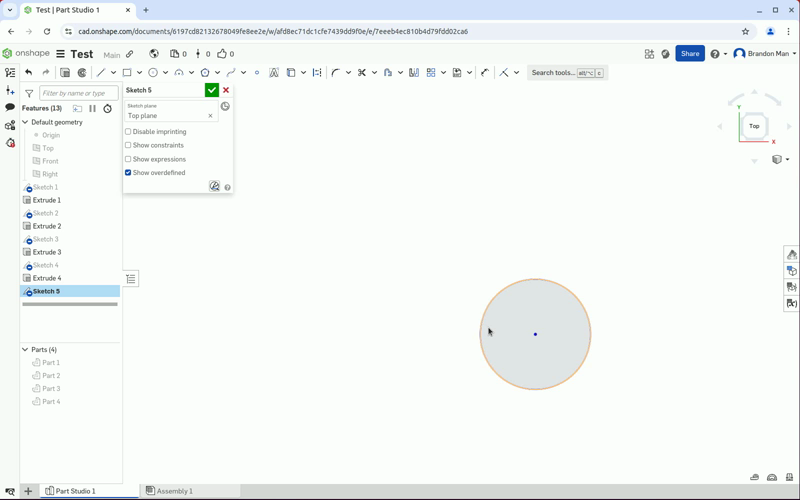
scroll(6)
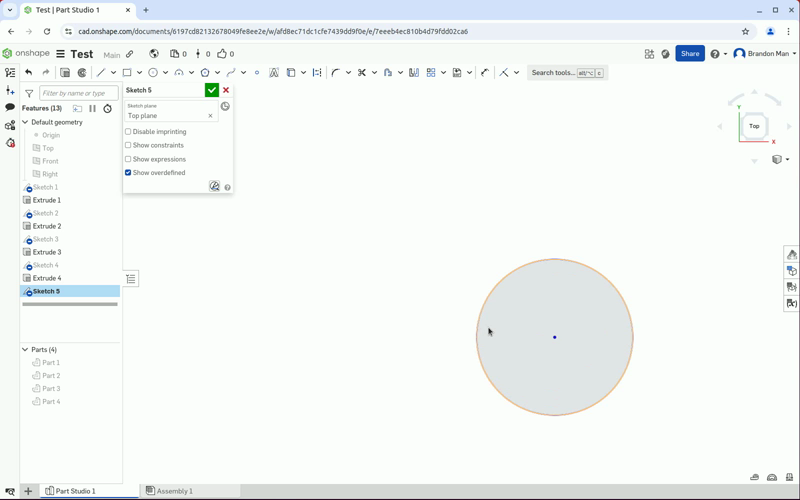
scroll(6)
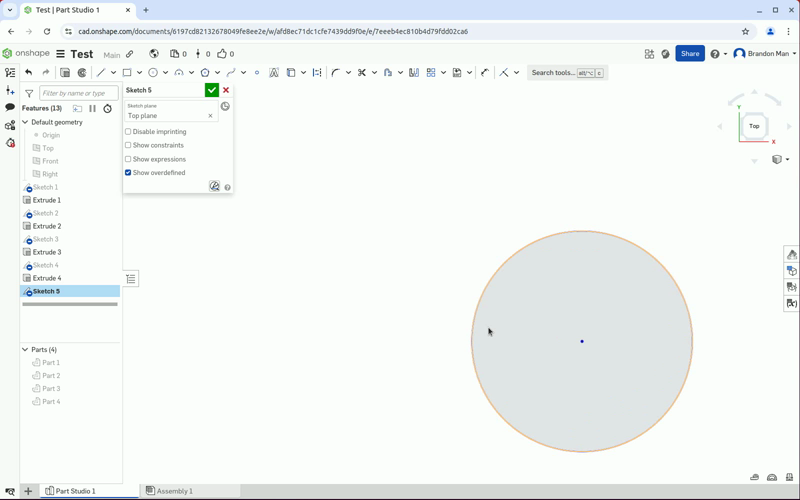
scroll(6)
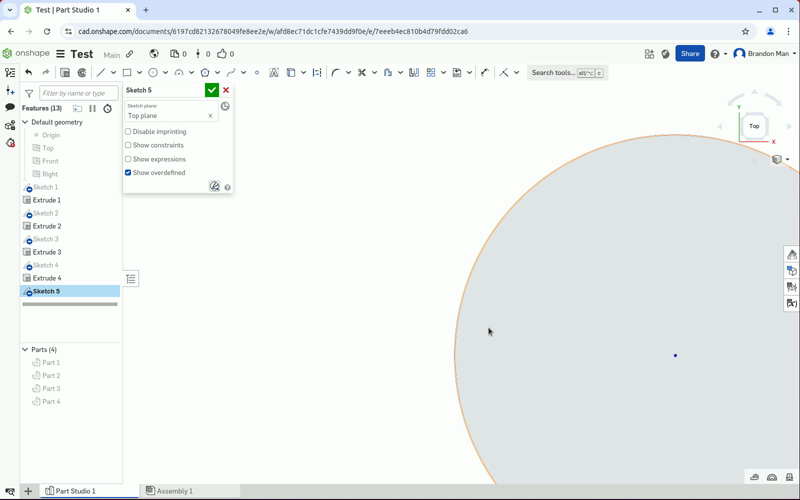
click(488, 327)
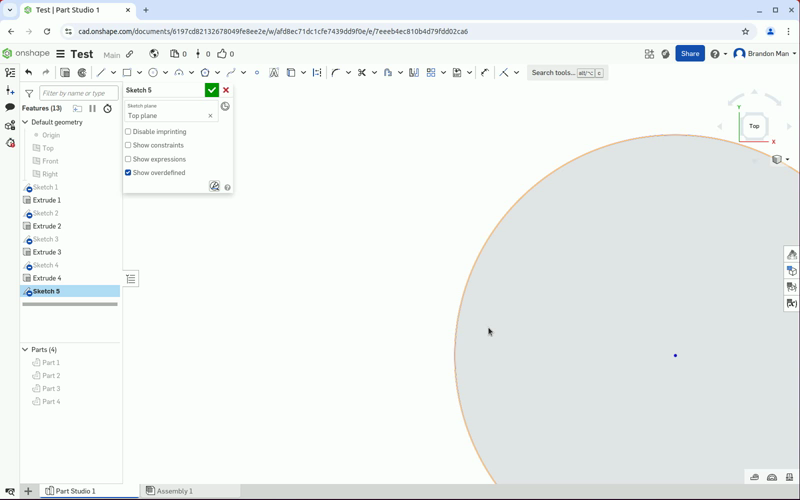
scroll(-6)
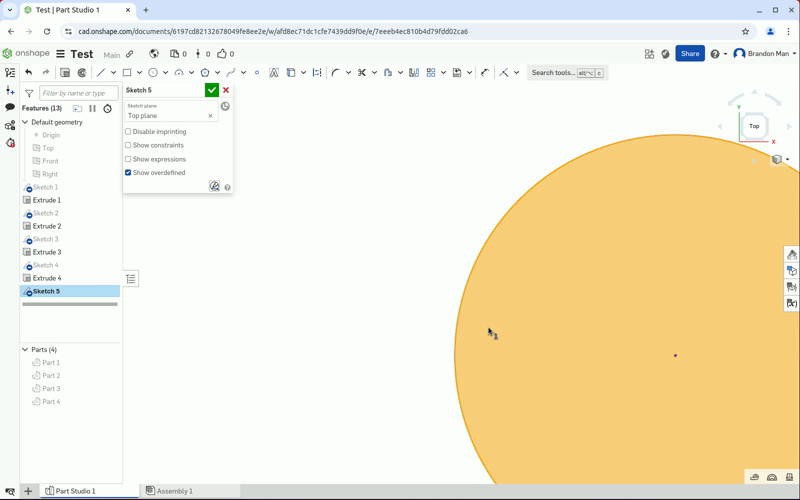
scroll(-6)
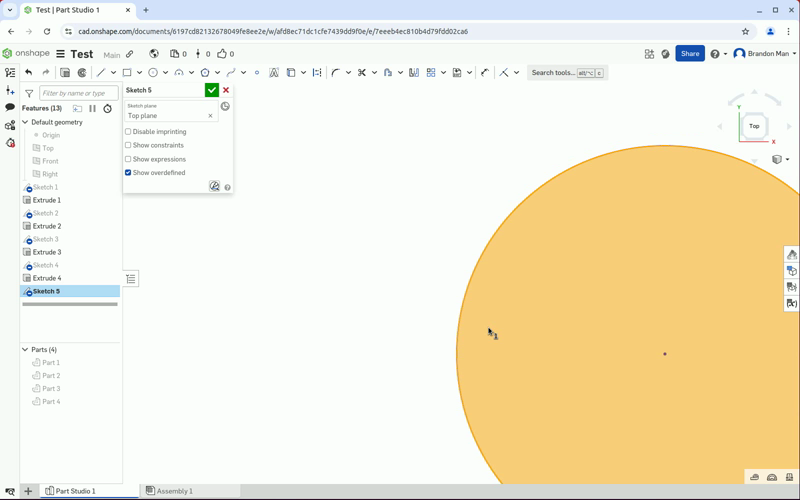
scroll(-6)
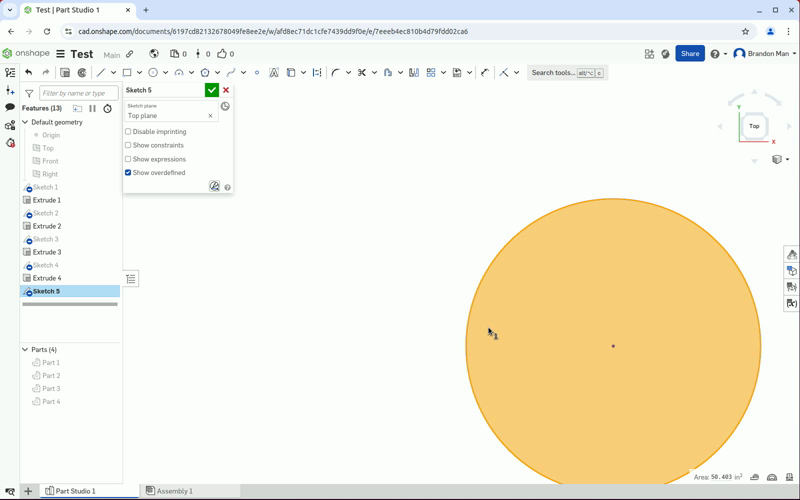
scroll(-6)
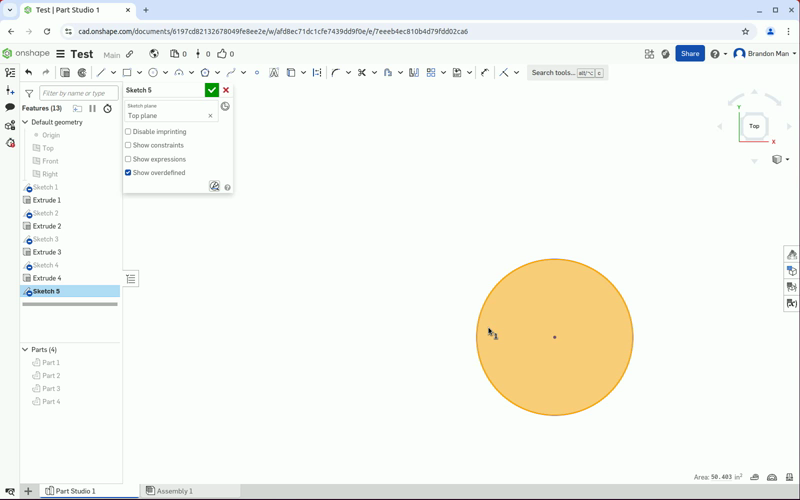
scroll(-6)
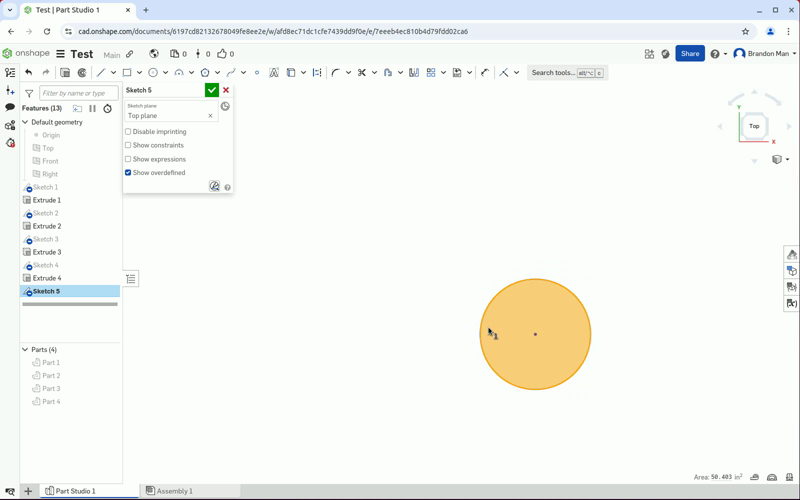
scroll(-6)
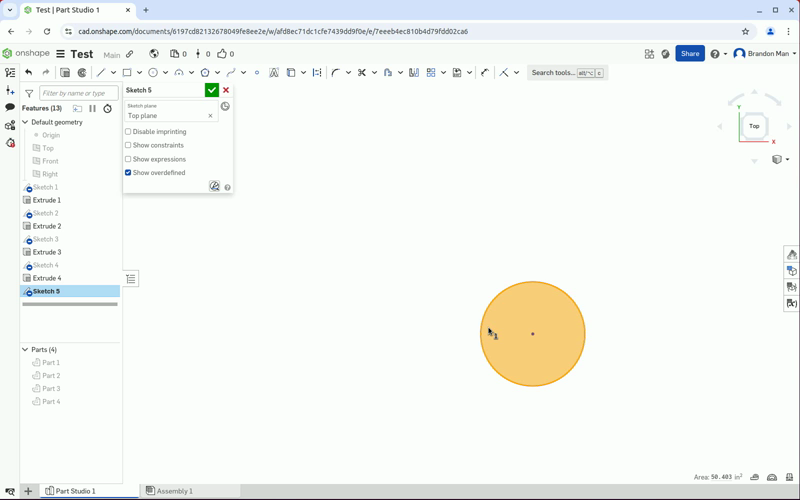
scroll(-6)
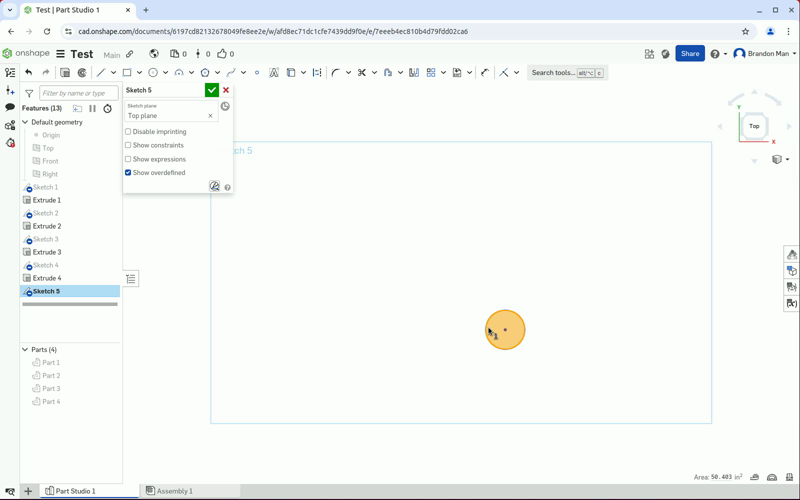
mouse_move(73, 352)
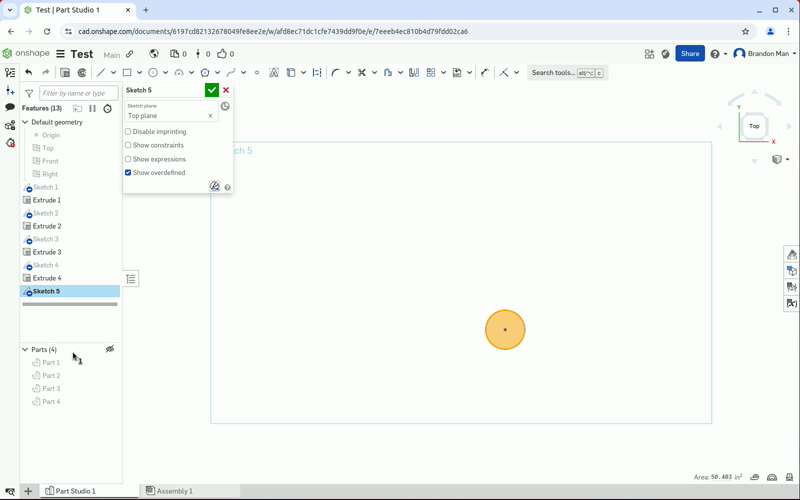
key(shift+y)
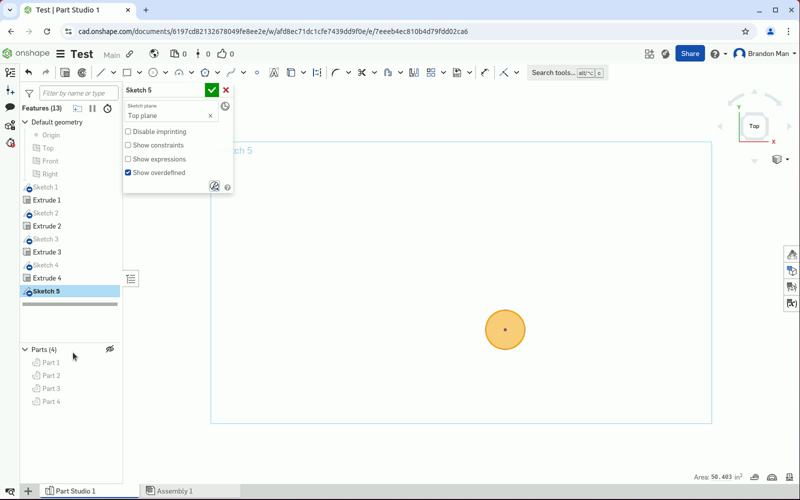
key(shift+e)
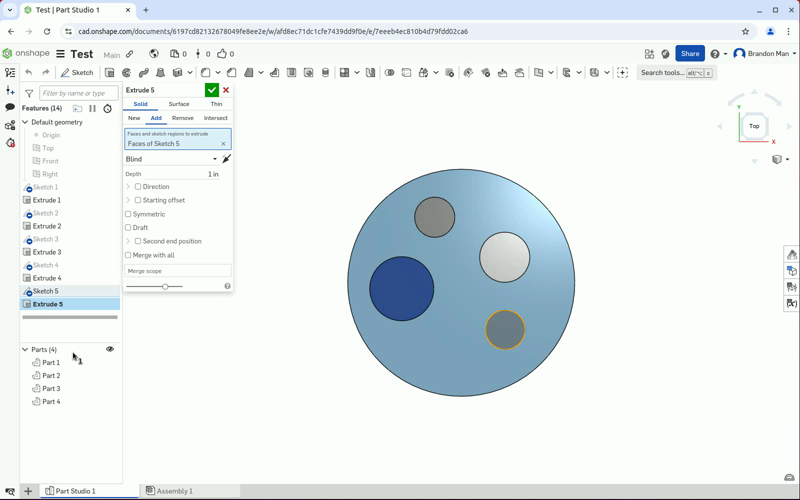
mouse_move(143, 106)
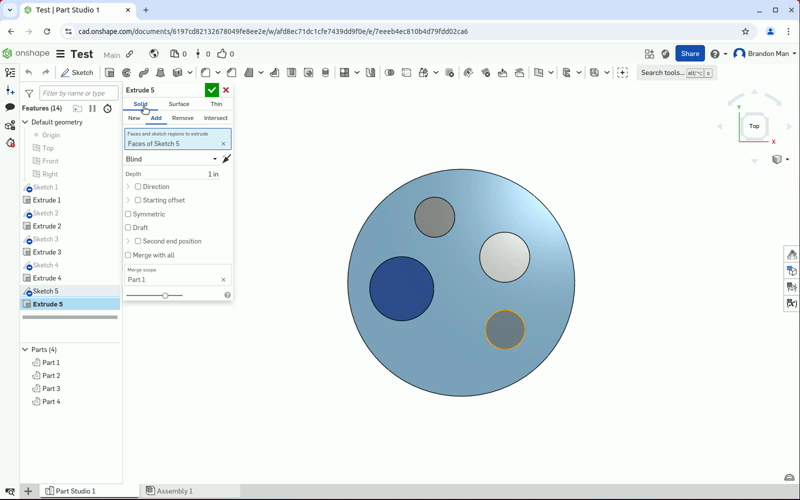
click(143, 106)
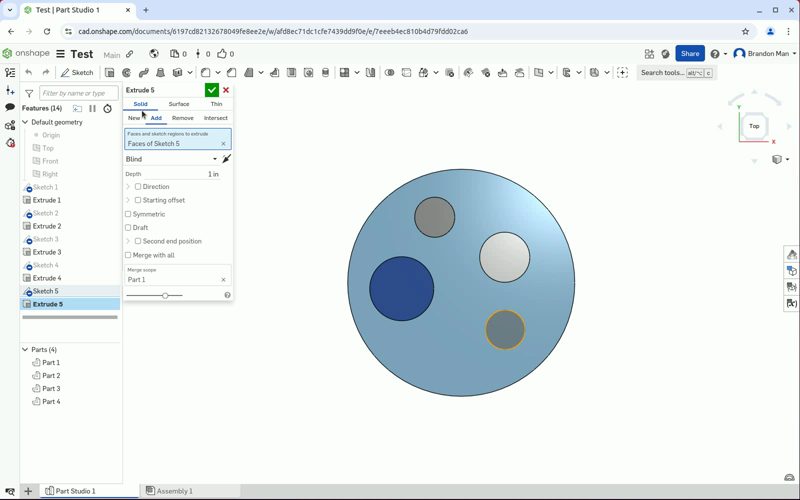
mouse_move(137, 120)
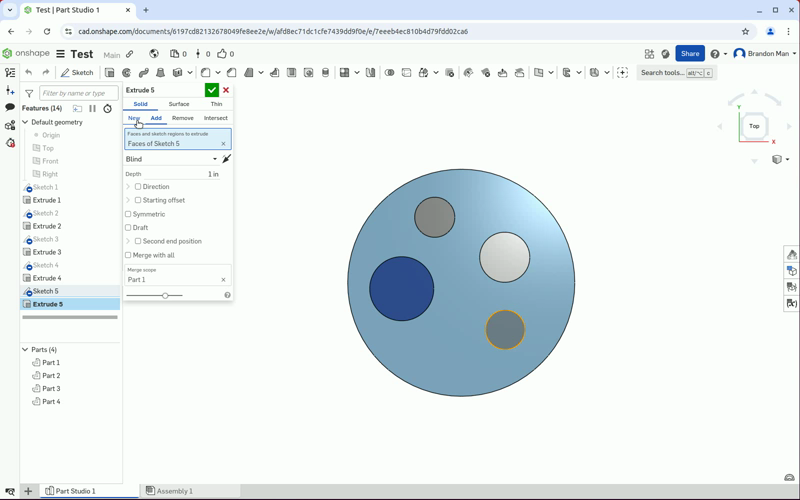
click(137, 120)
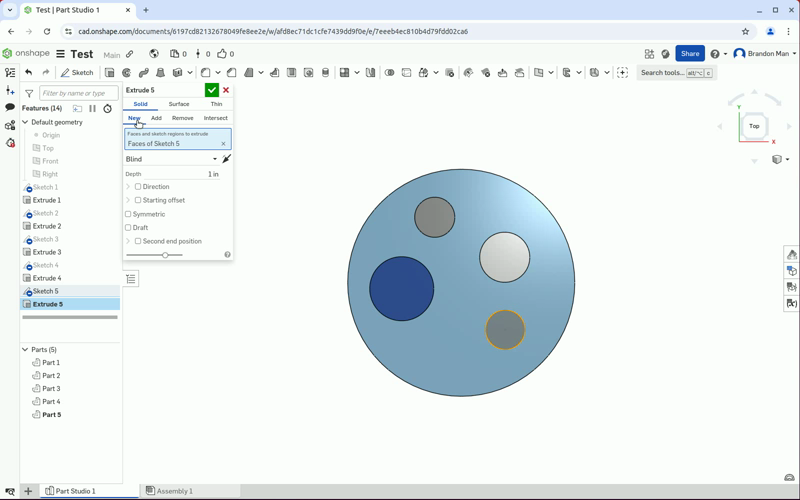
key(tab, 4)
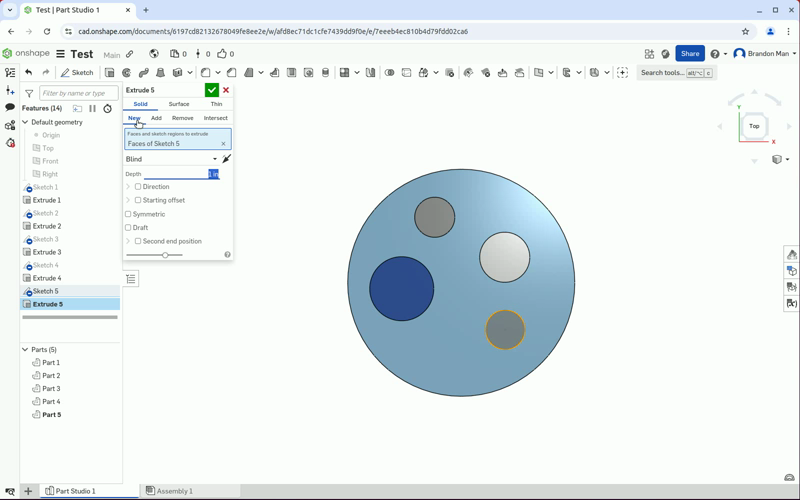
text(0.963)
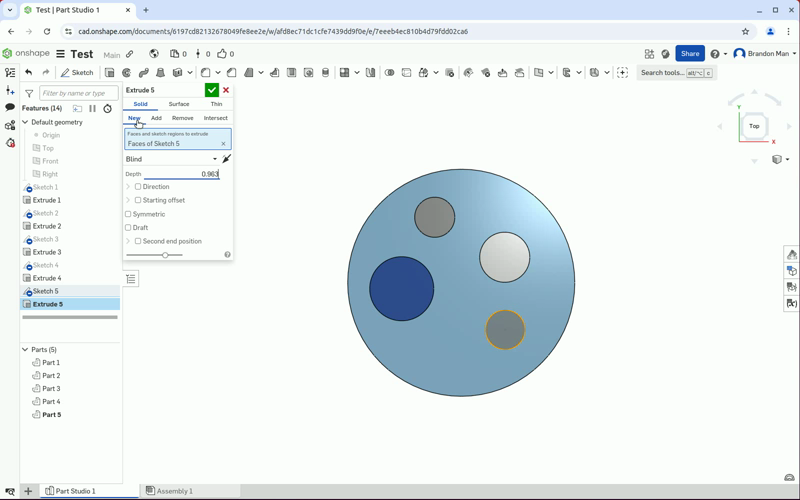
key(enter)
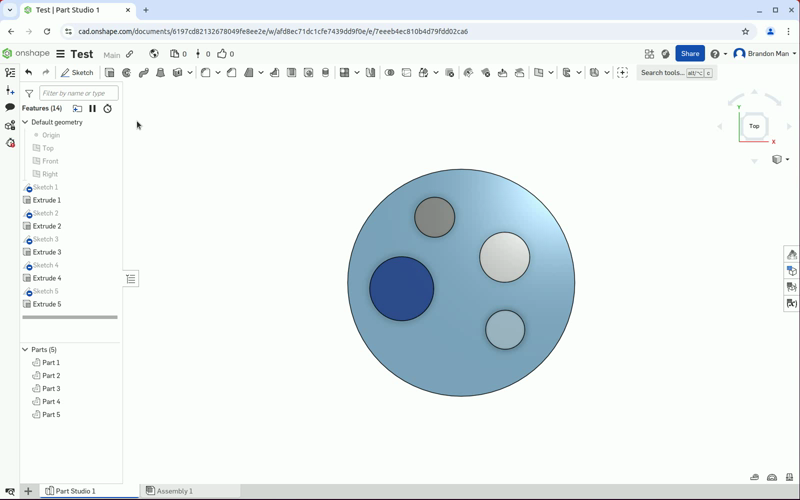
key(shift+h)
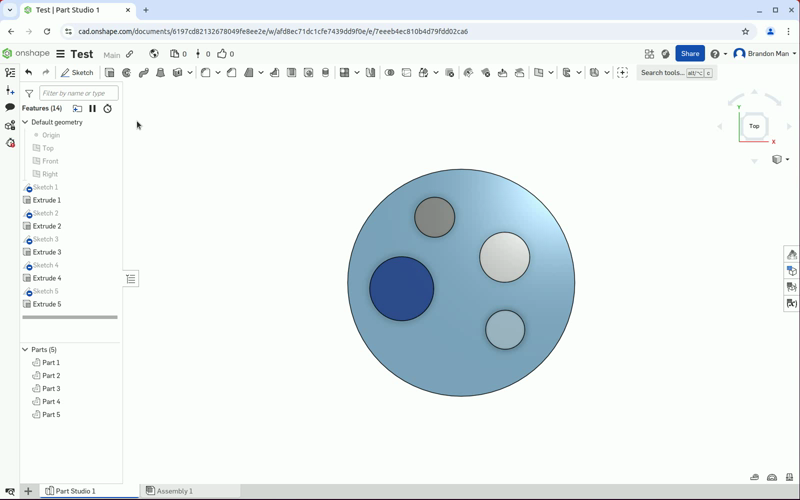
key(shift+h)
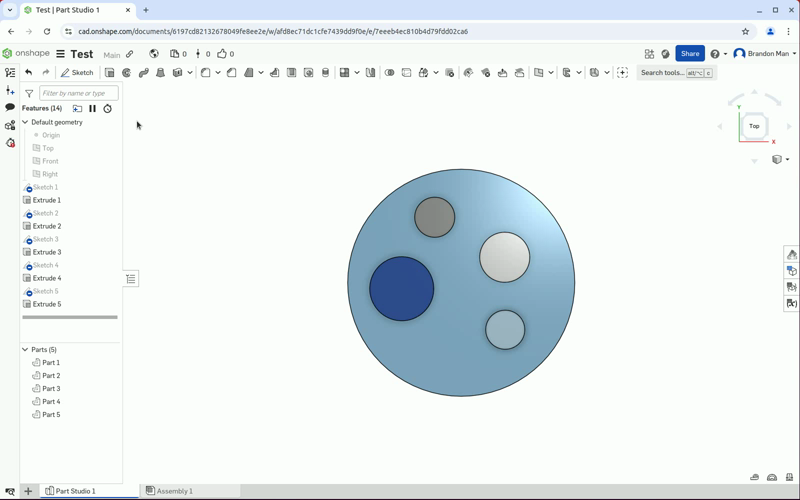
mouse_move(73, 189)
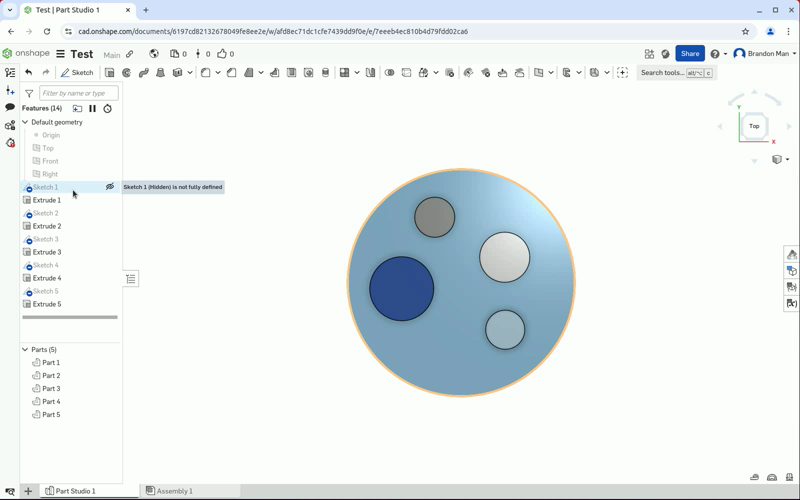
click(73, 189)
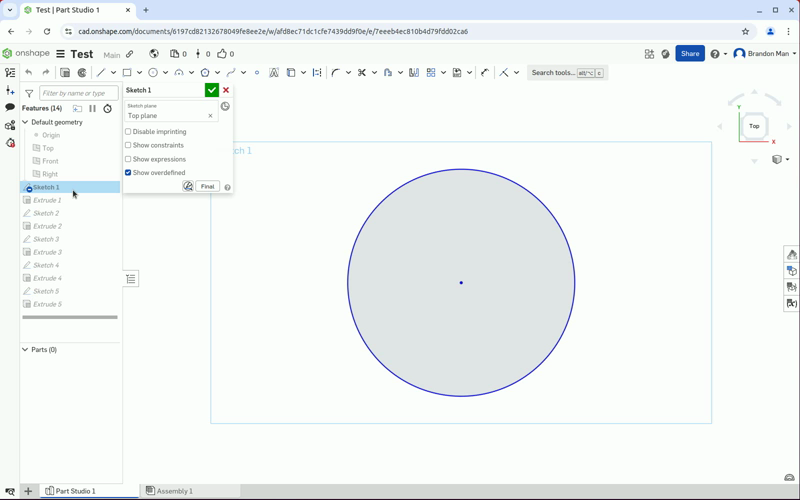
mouse_move(229, 92)
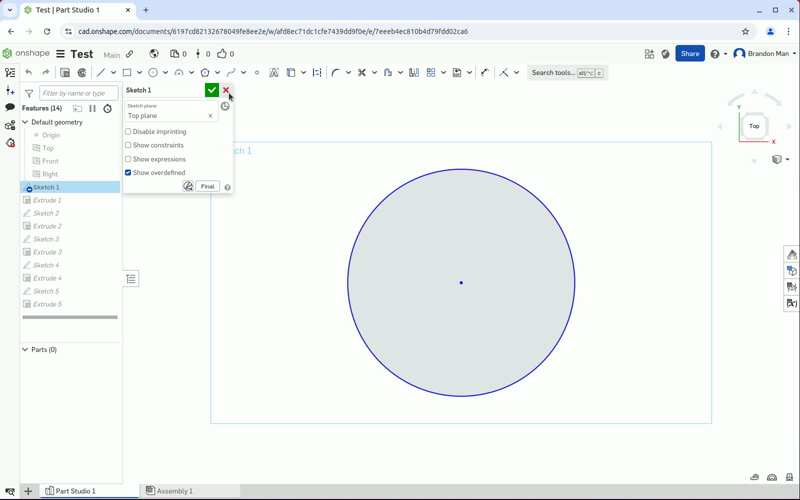
click(229, 92)
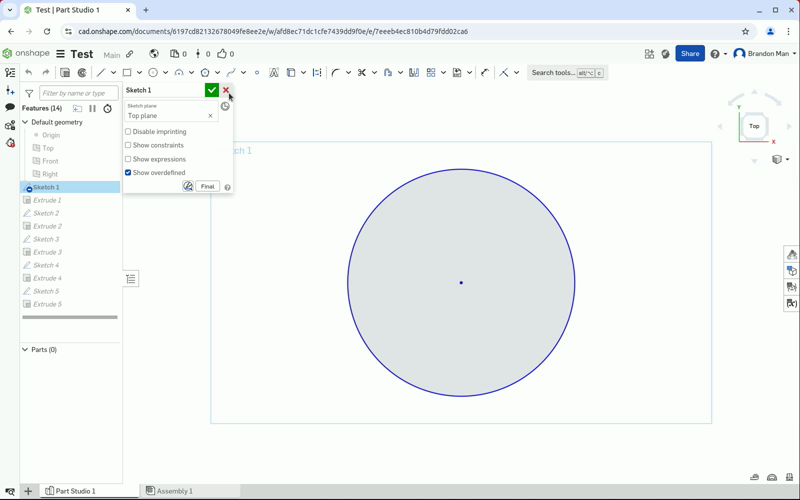
key(shift+s)
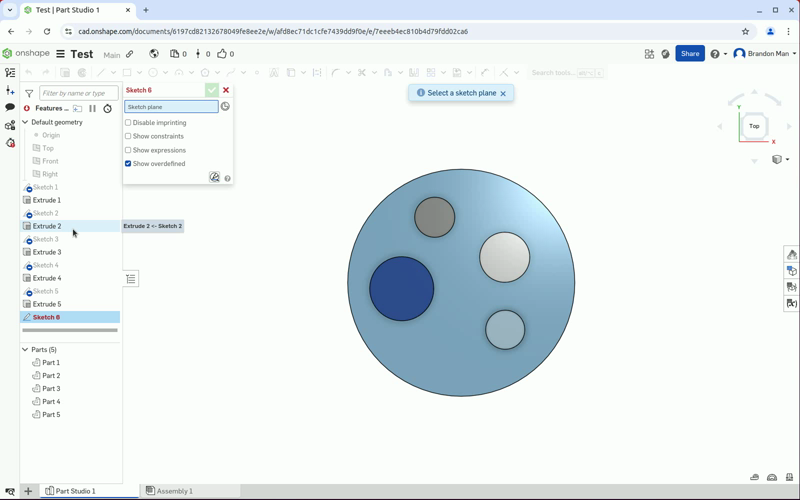
scroll(3)
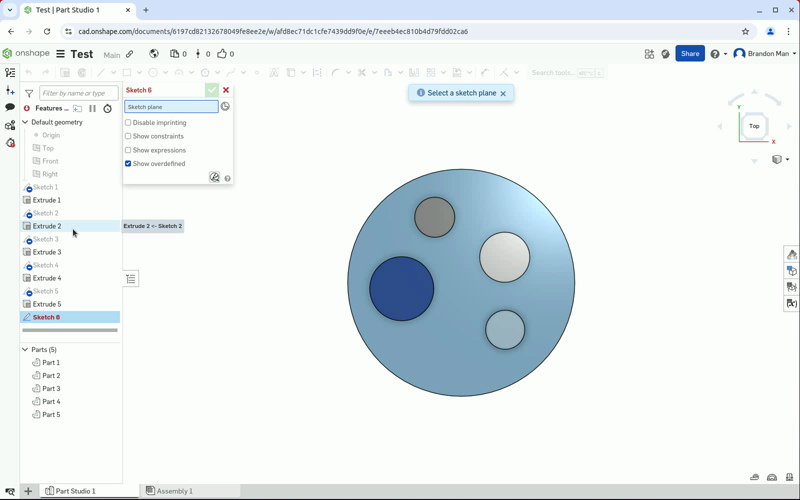
mouse_move(73, 150)
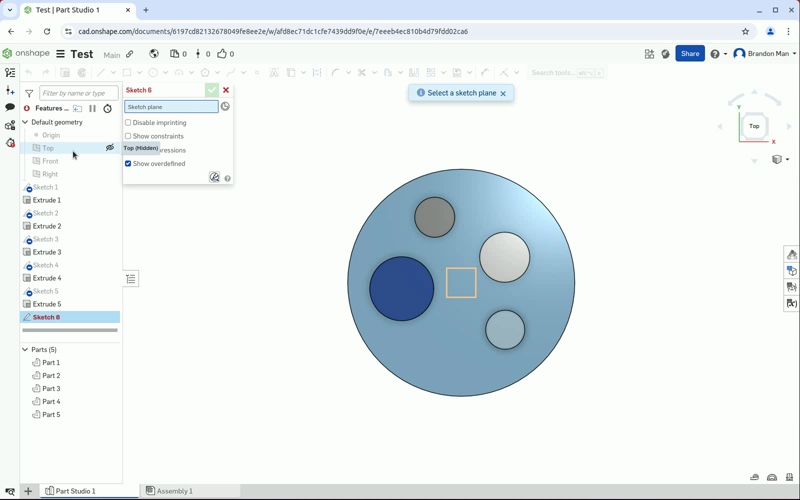
click(73, 150)
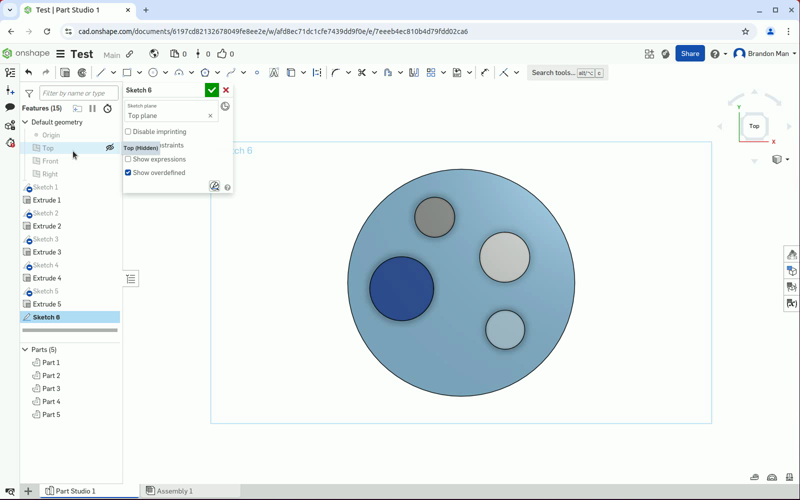
mouse_move(73, 352)
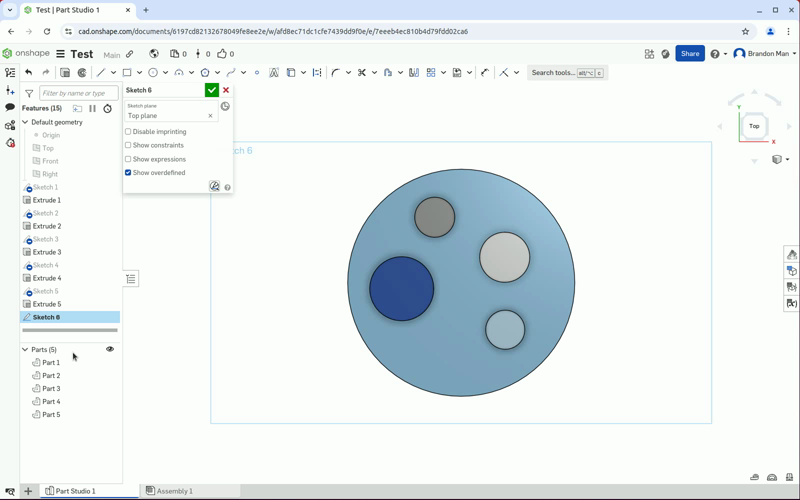
key(y)
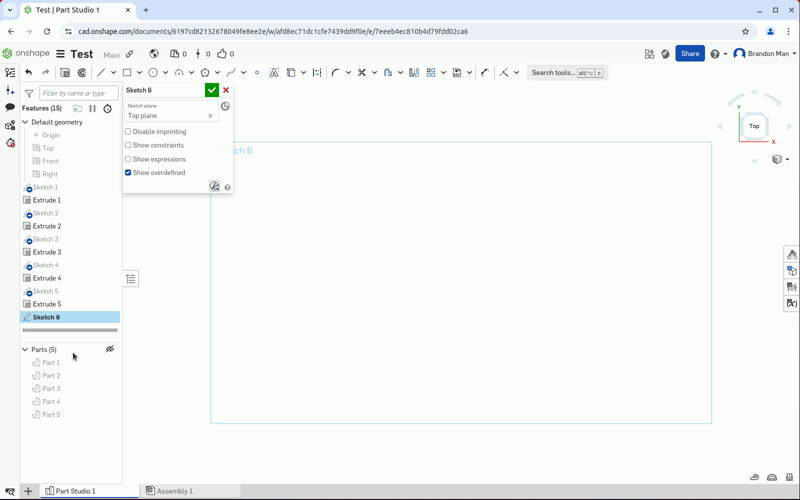
key(c)
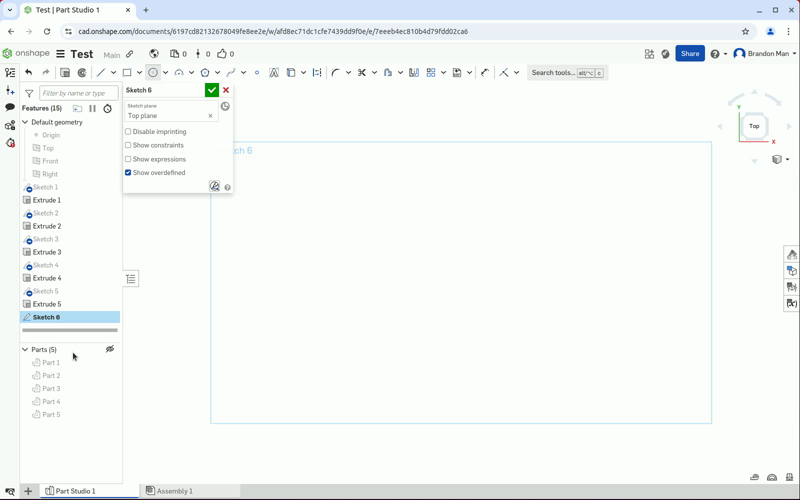
key_down(shift)
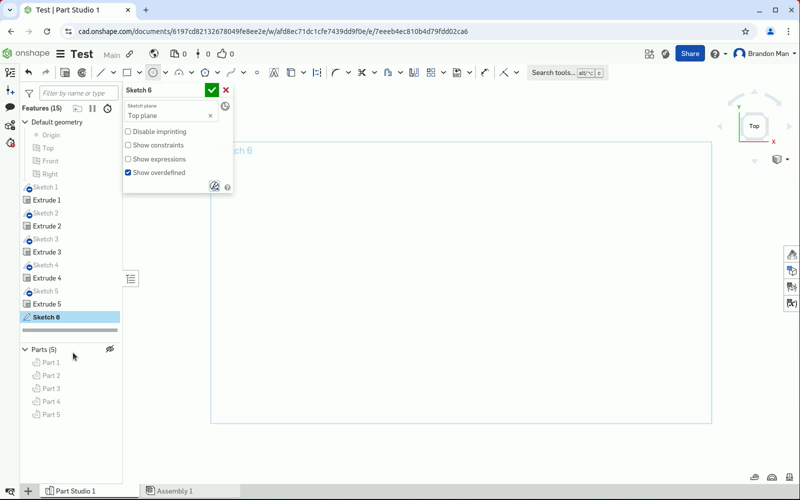
mouse_move(444, 355)
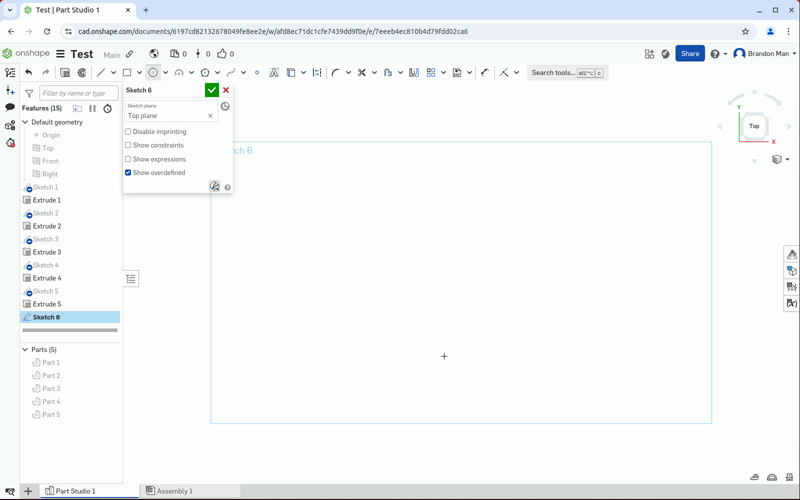
click(444, 355)
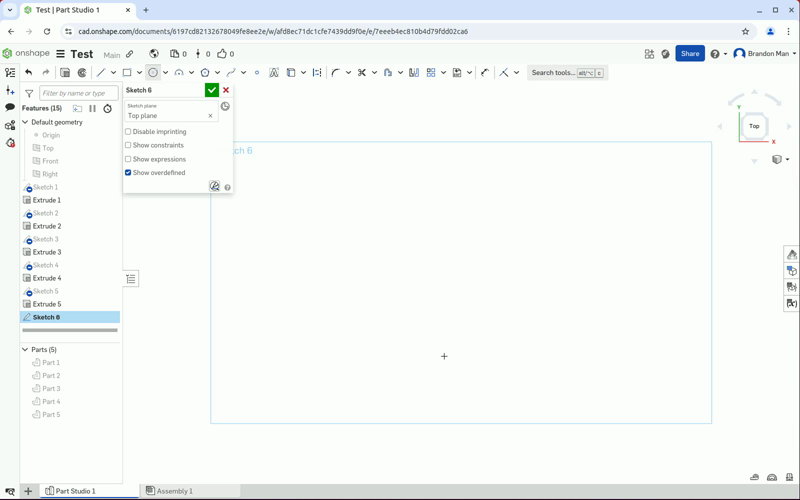
key_up(shift)
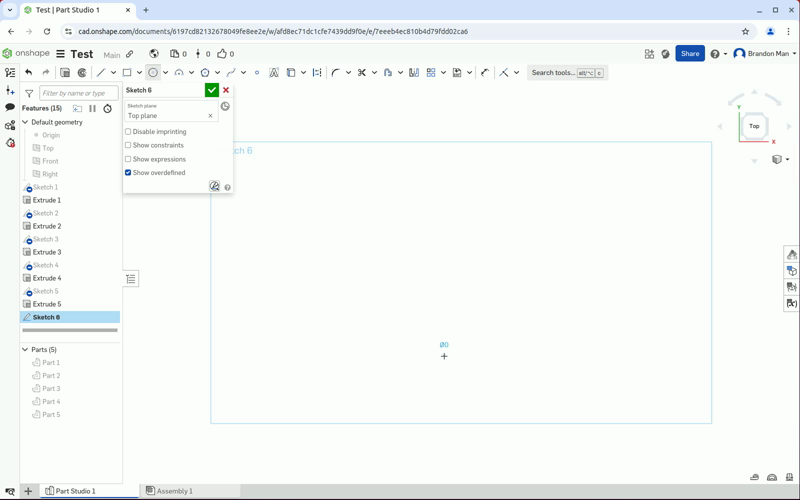
mouse_move(476, 355)
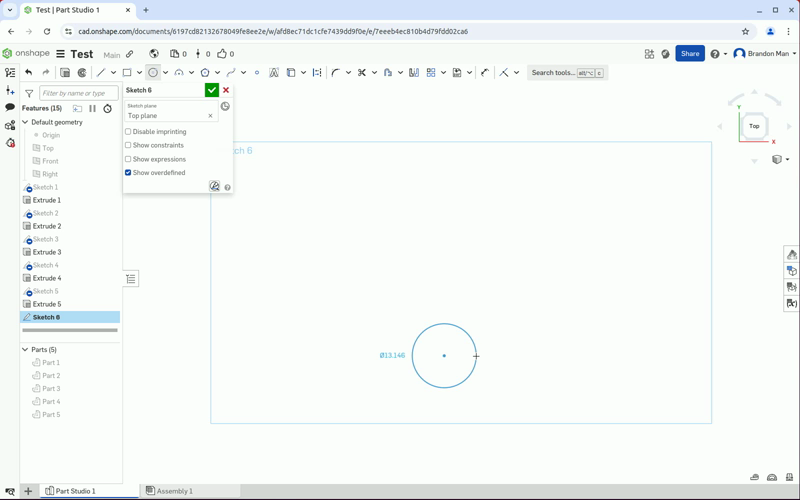
click(476, 355)
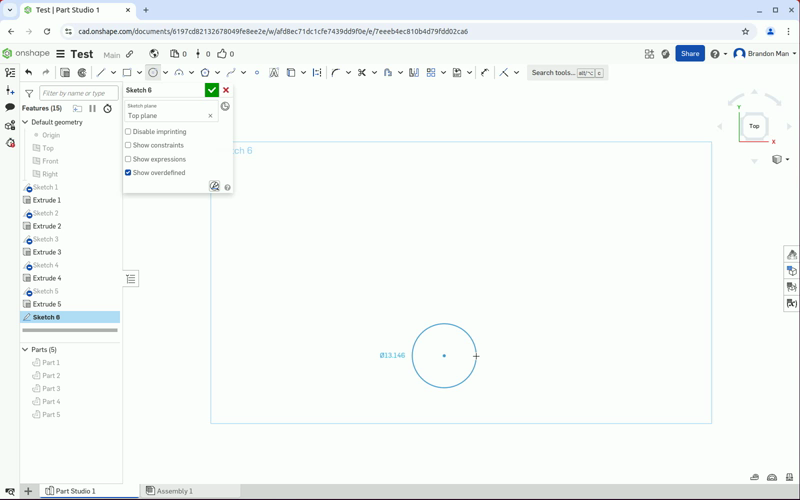
key(esc)
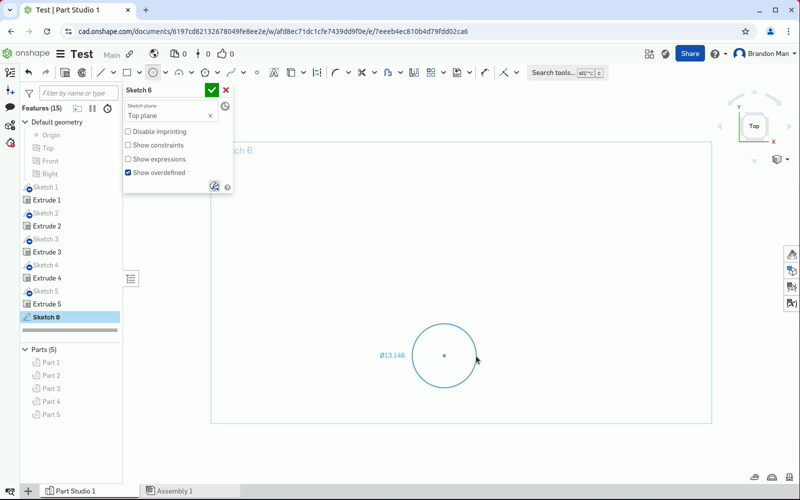
mouse_move(426, 353)
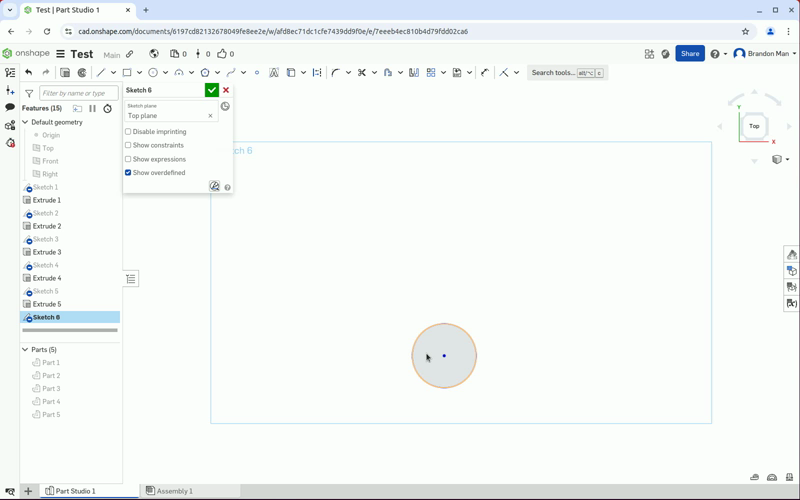
click(426, 353)
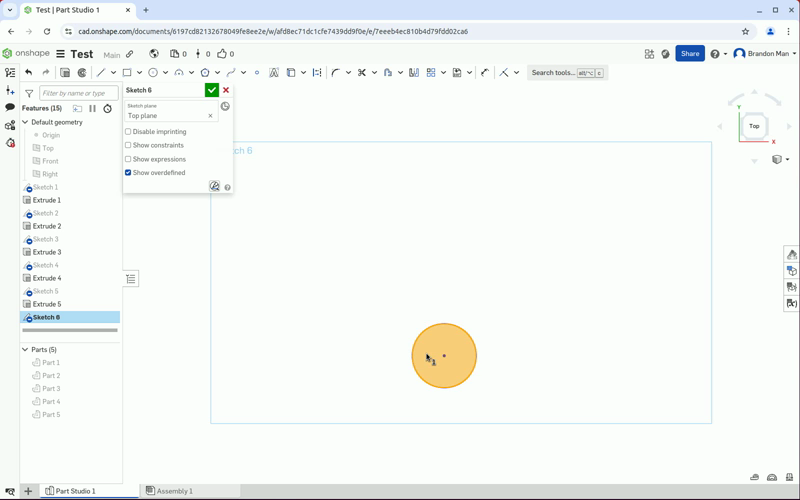
mouse_move(73, 352)
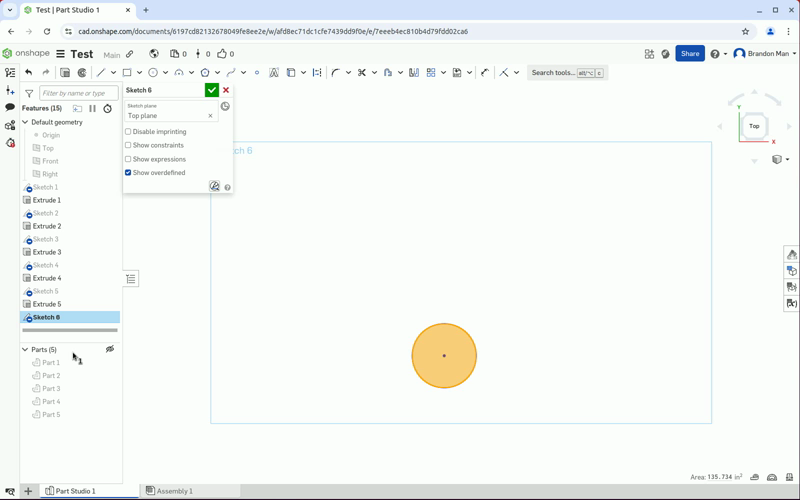
key(shift+y)
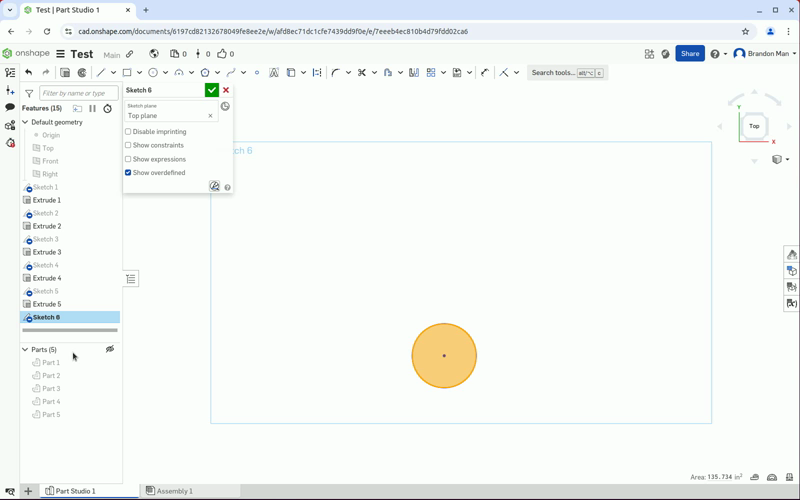
key(shift+e)
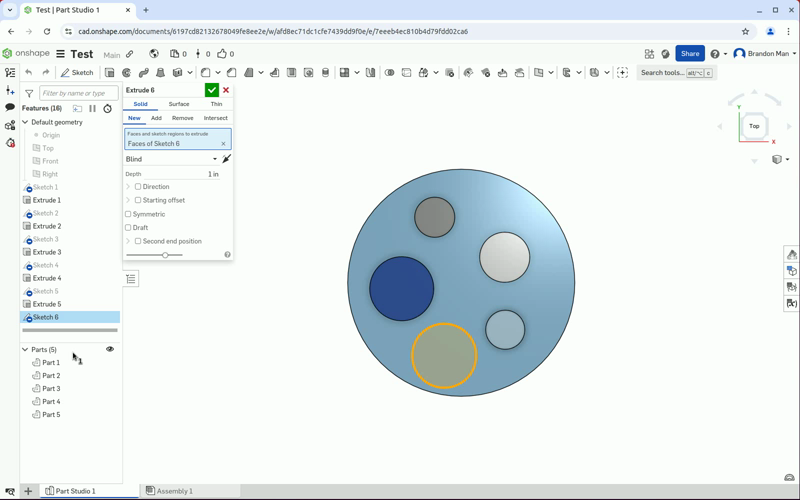
mouse_move(143, 106)
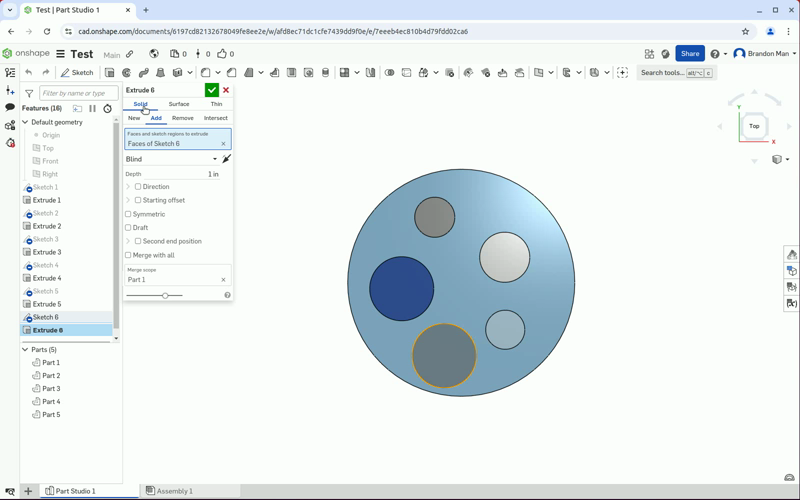
click(143, 106)
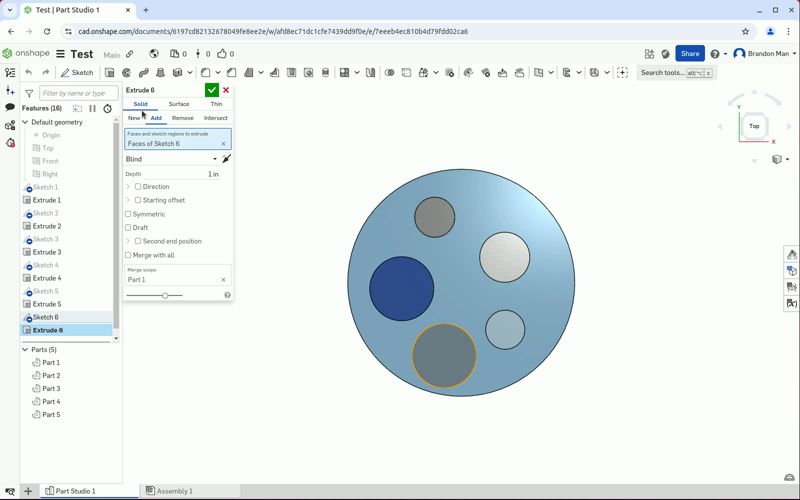
mouse_move(137, 120)
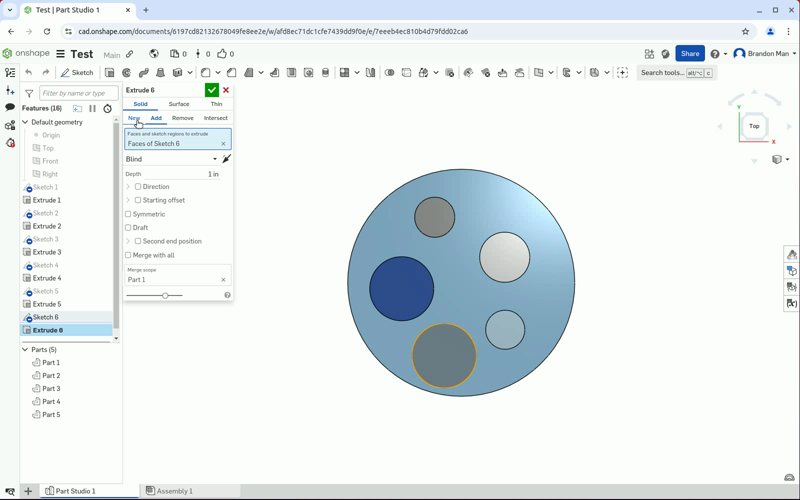
click(137, 120)
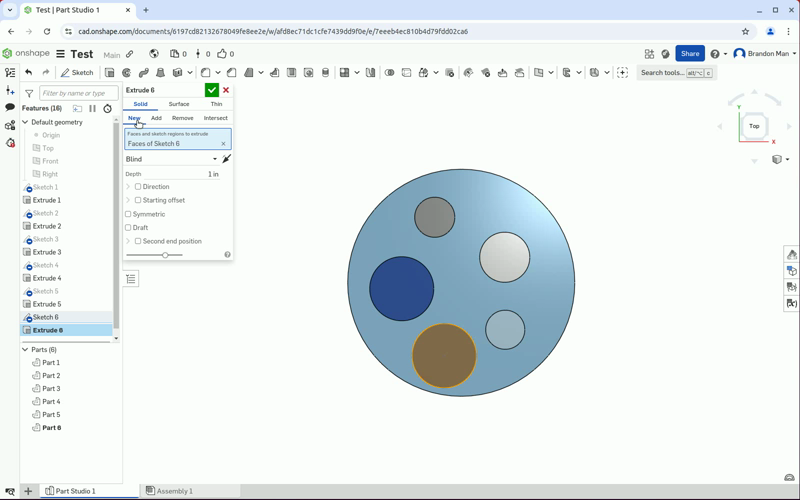
key(tab, 4)
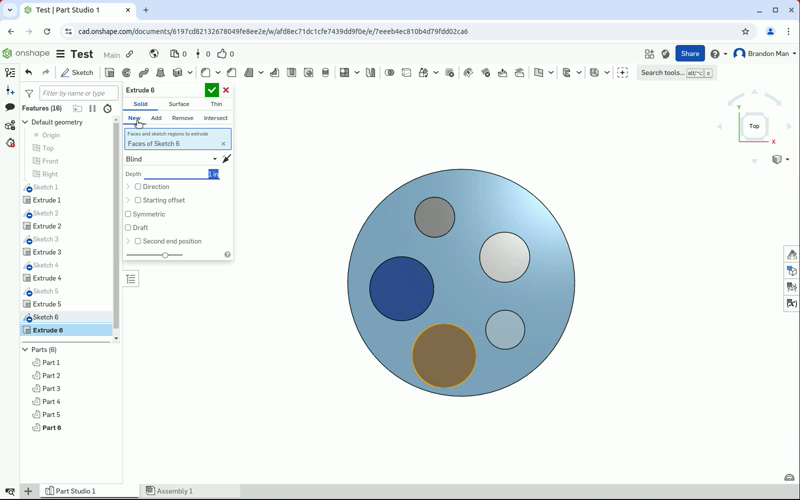
text(1.685)
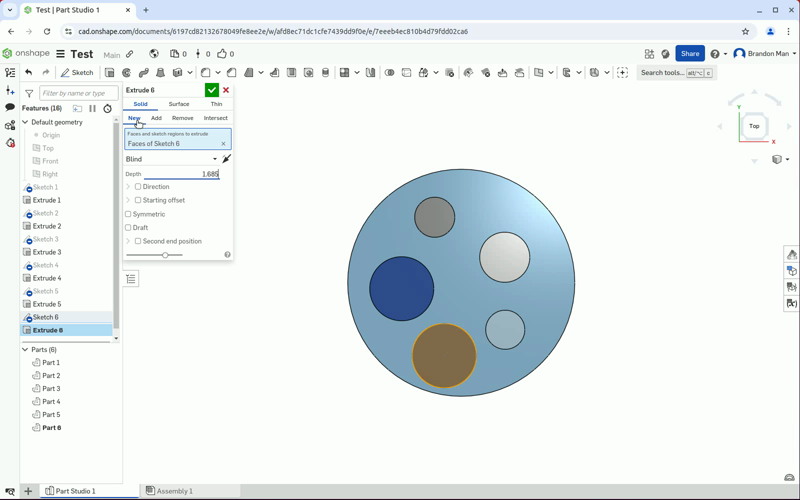
key(enter)
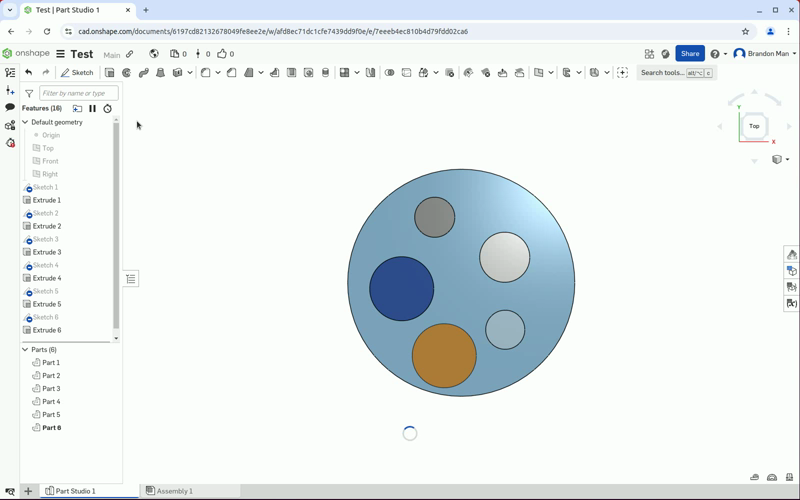
key(shift+h)
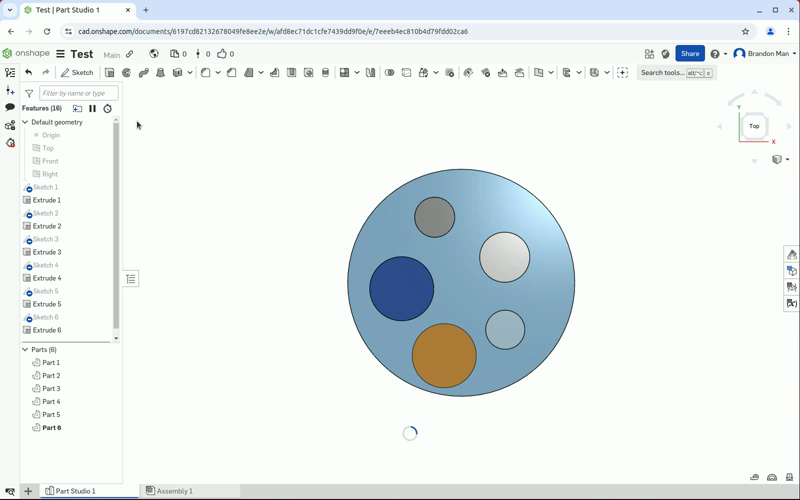
key(shift+h)
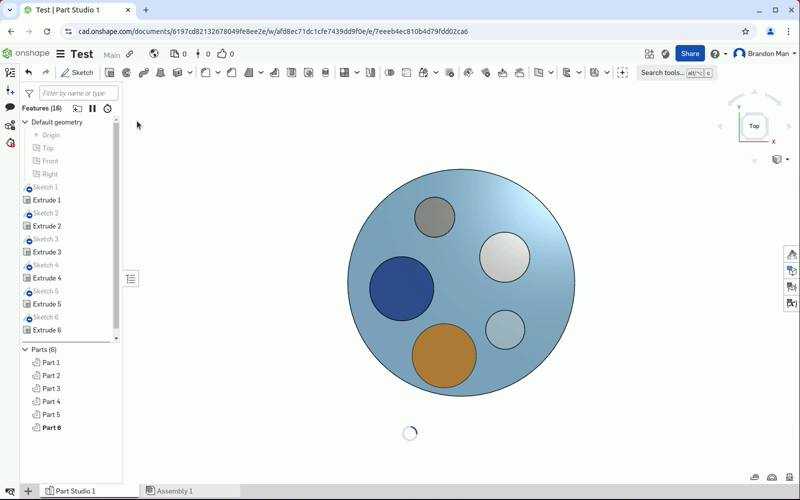
key(shift+7)
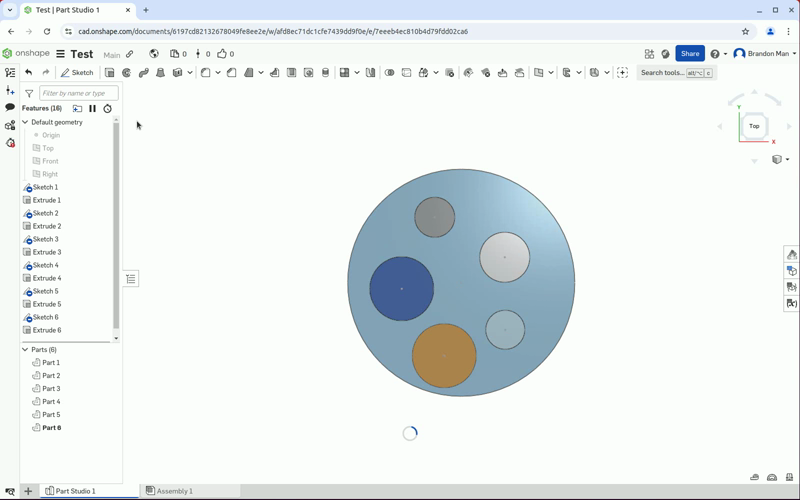
key(up, 3)
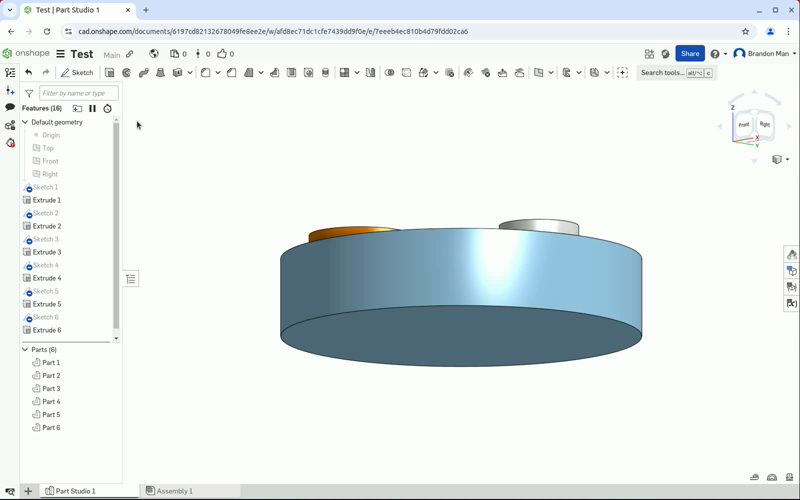
key(left, 3)
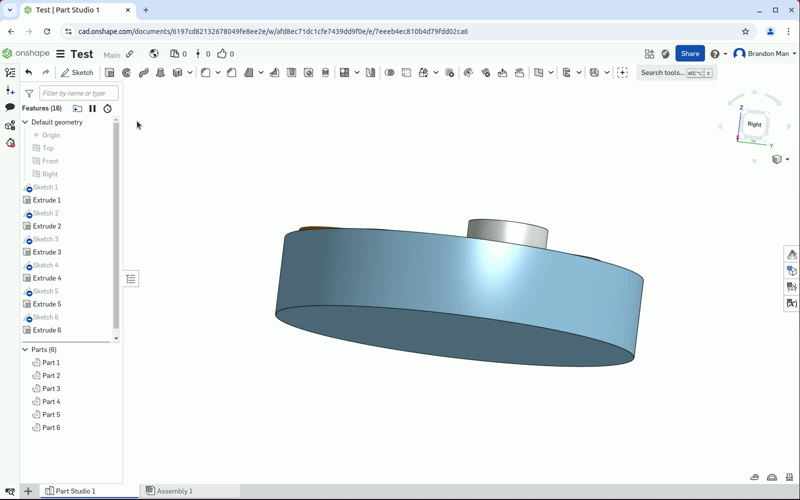
key(right, 3)
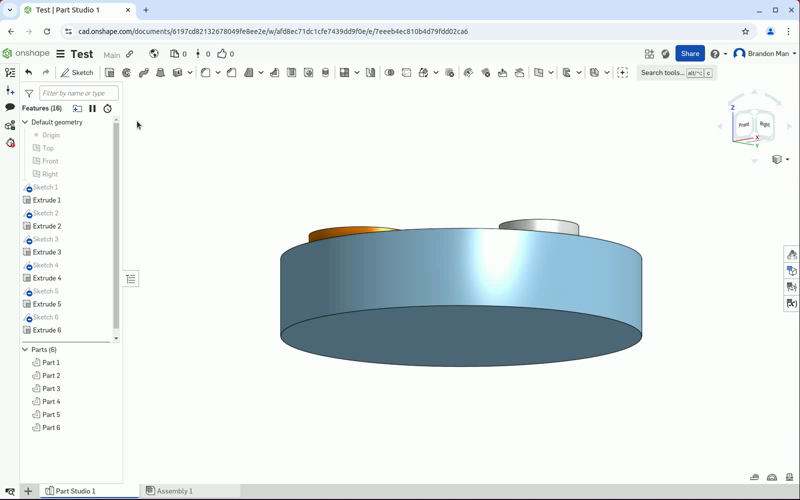
key(down, 3)
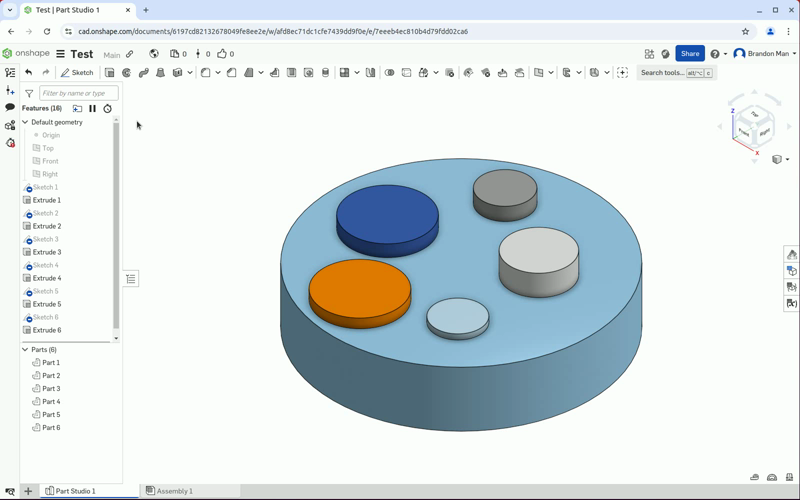
mouse_move(69, 189)
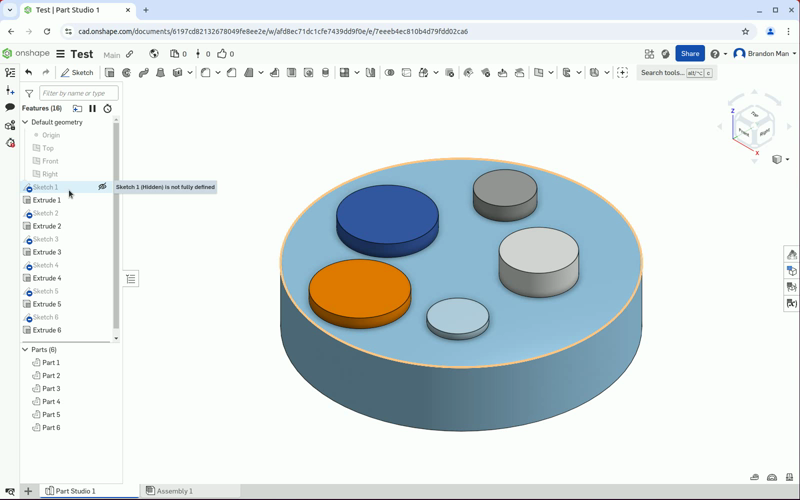
click(69, 189)